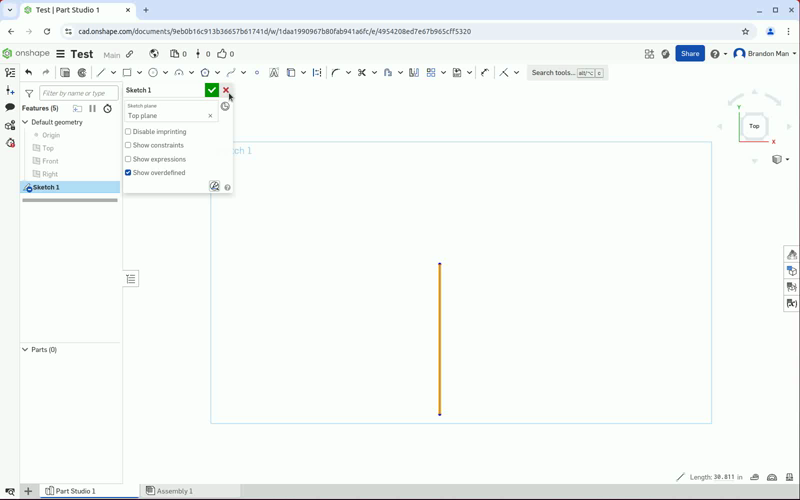
key(shift+h)
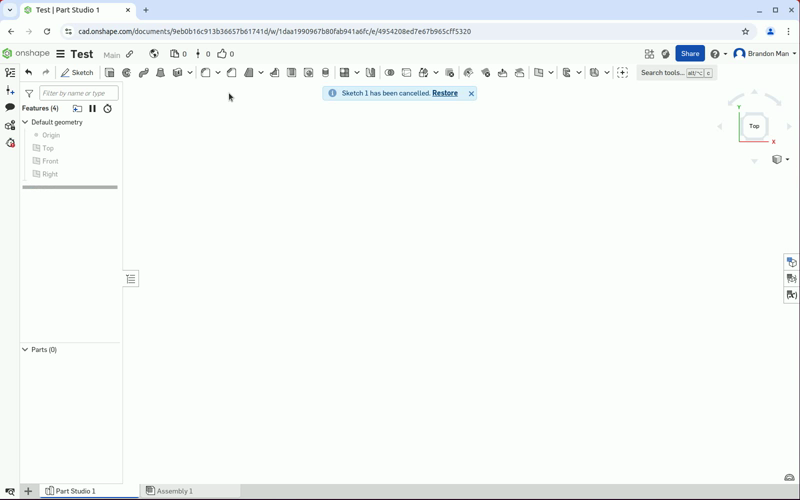
mouse_move(73, 352)
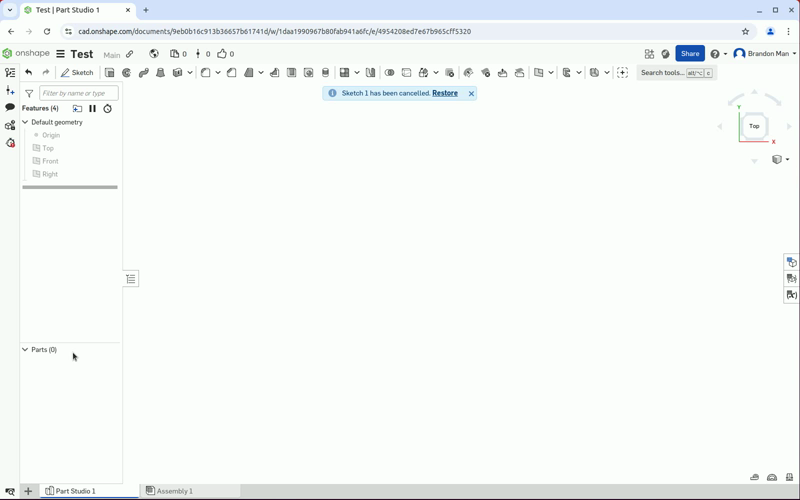
key(y)
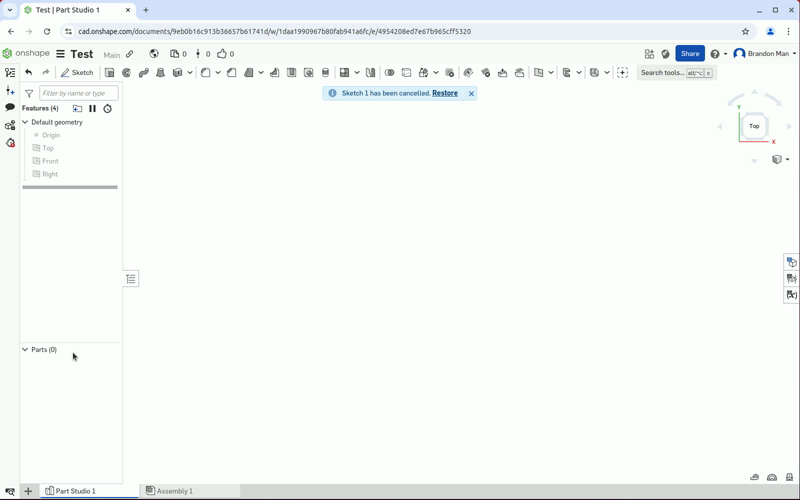
key(shift+p)
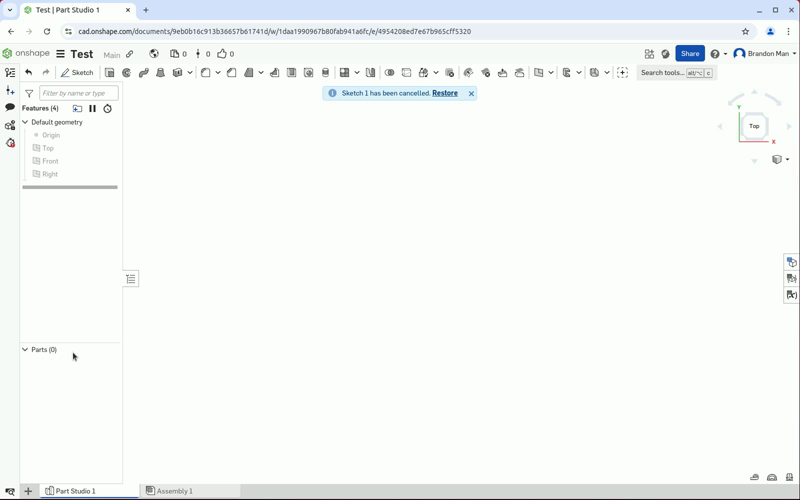
key(space)
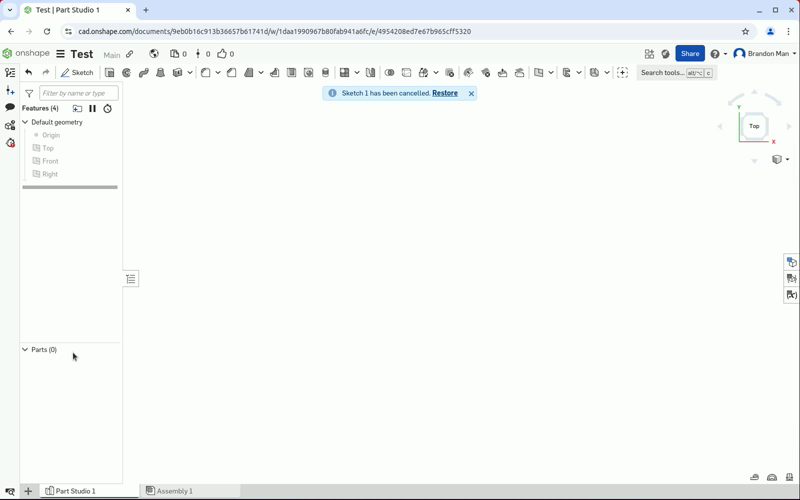
key_down(shift)
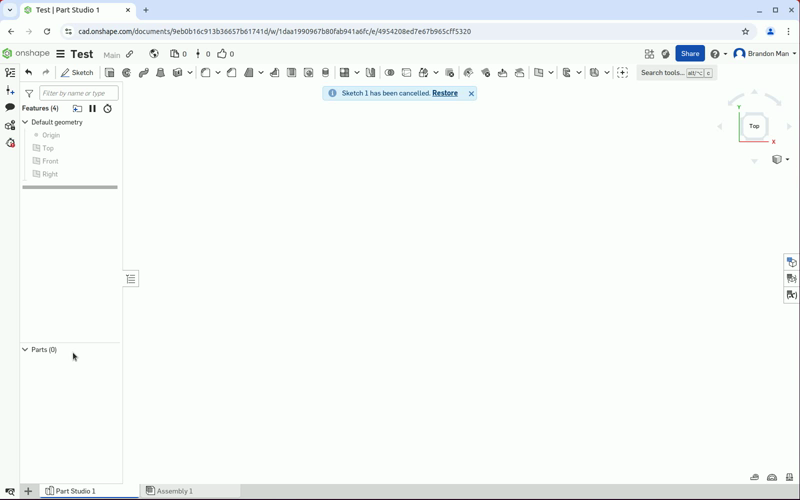
key(up)
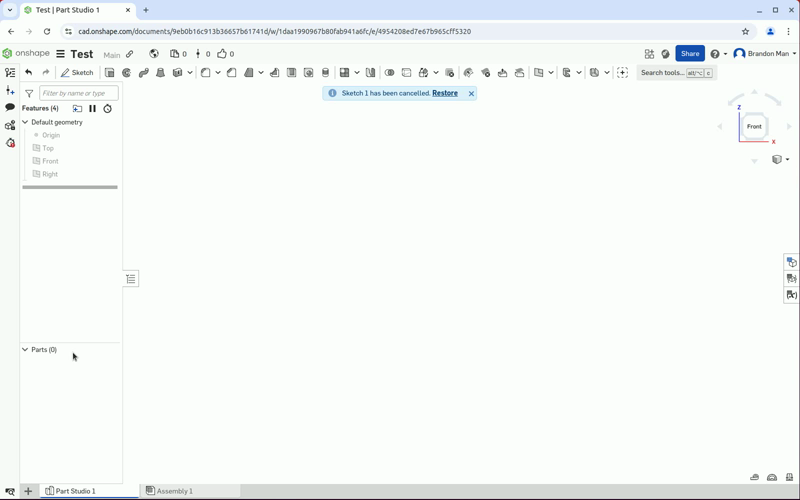
key_up(shift)
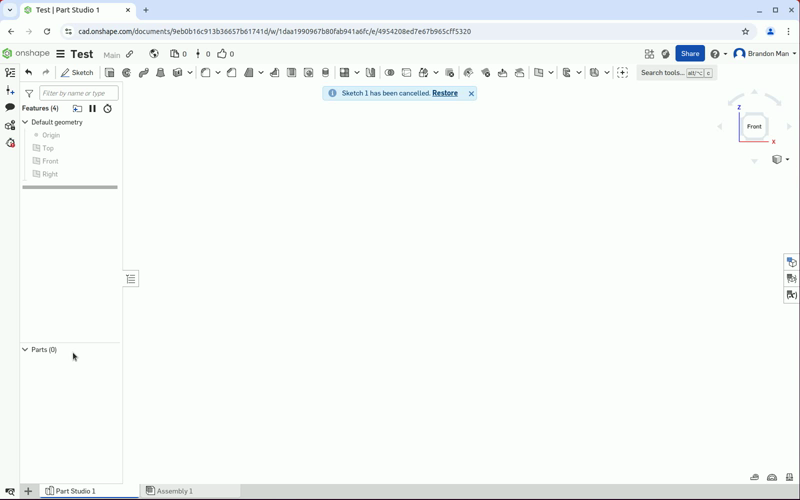
mouse_move(73, 352)
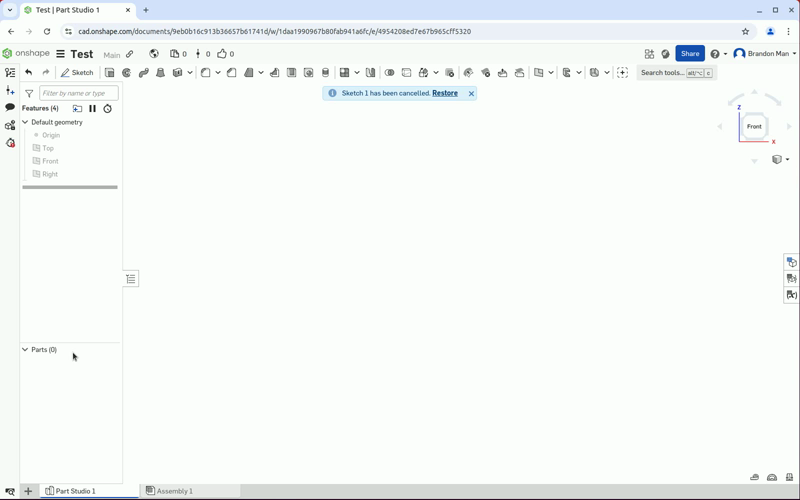
key(shift+y)
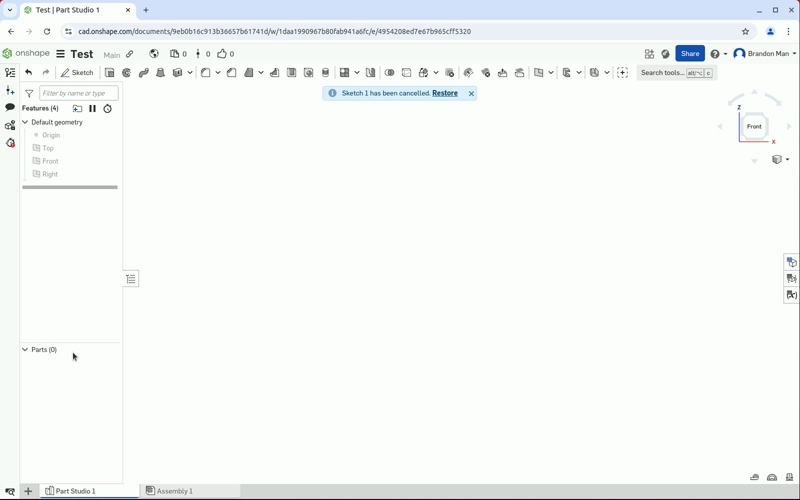
key(shift+s)
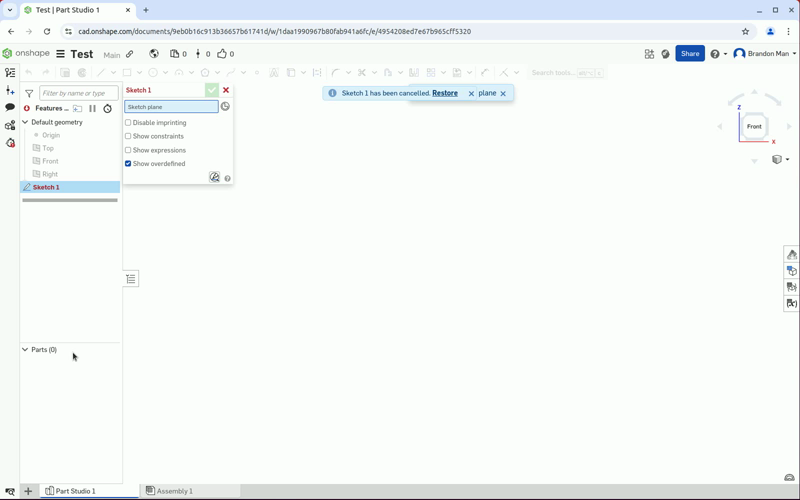
mouse_move(73, 163)
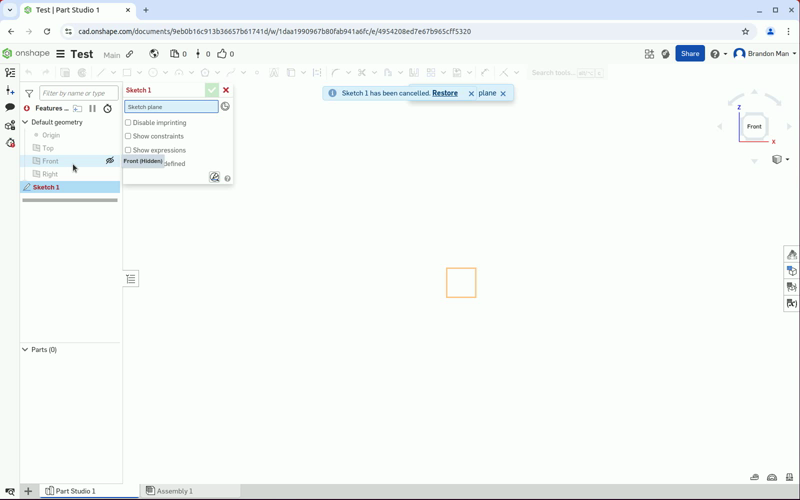
click(73, 163)
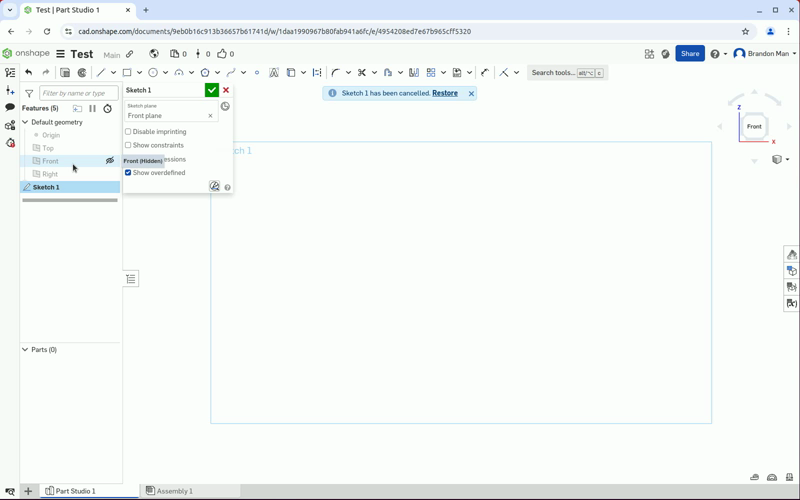
mouse_move(73, 352)
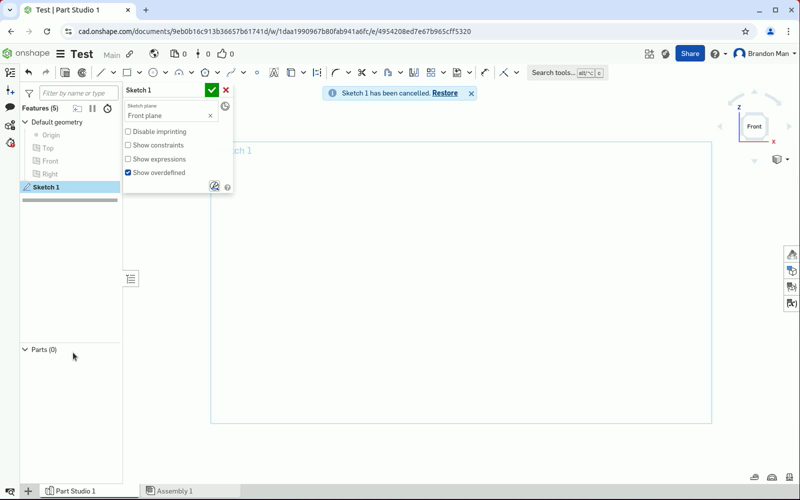
key(y)
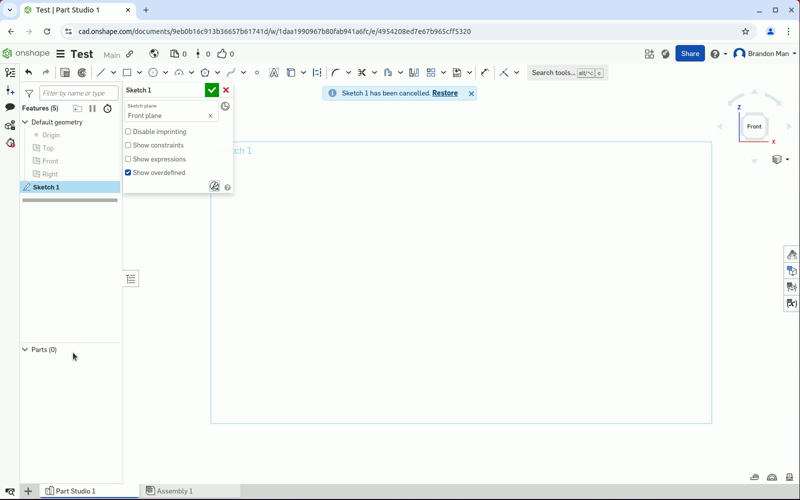
key(l)
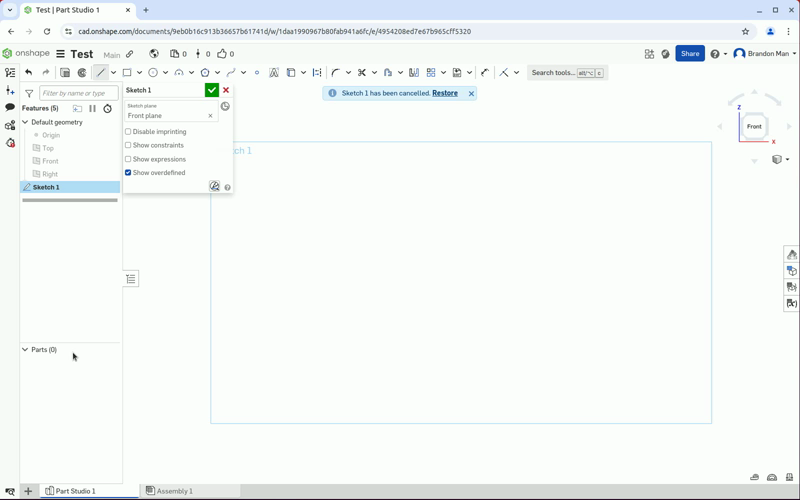
key_down(shift)
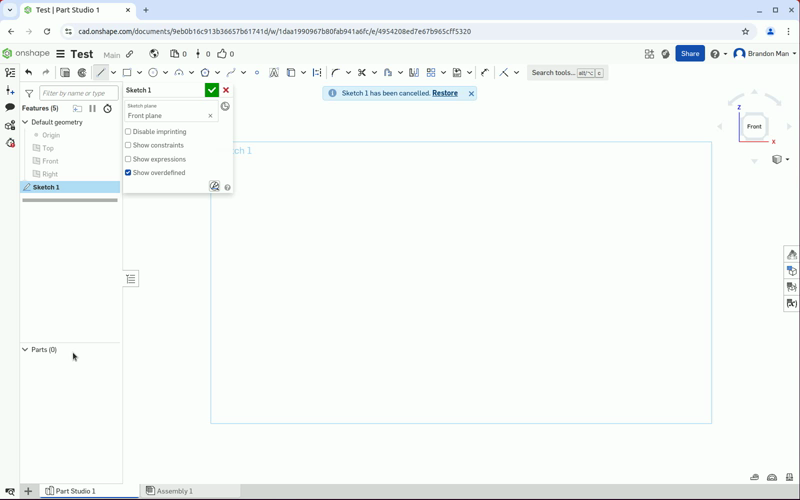
mouse_move(445, 185)
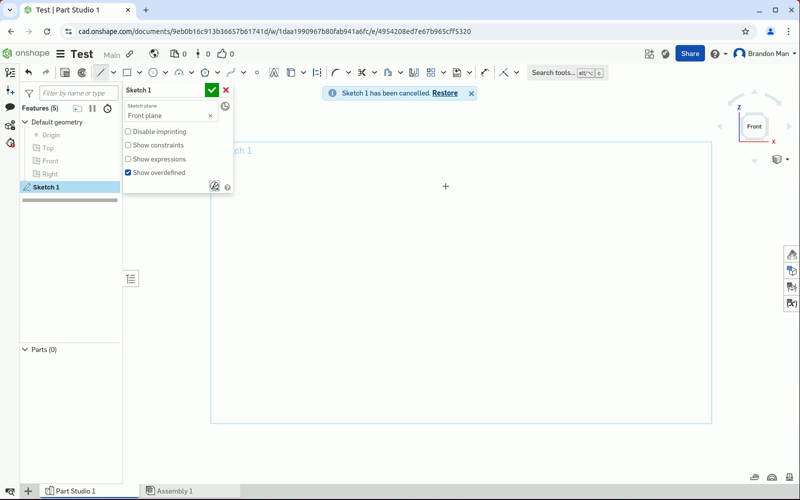
click(445, 185)
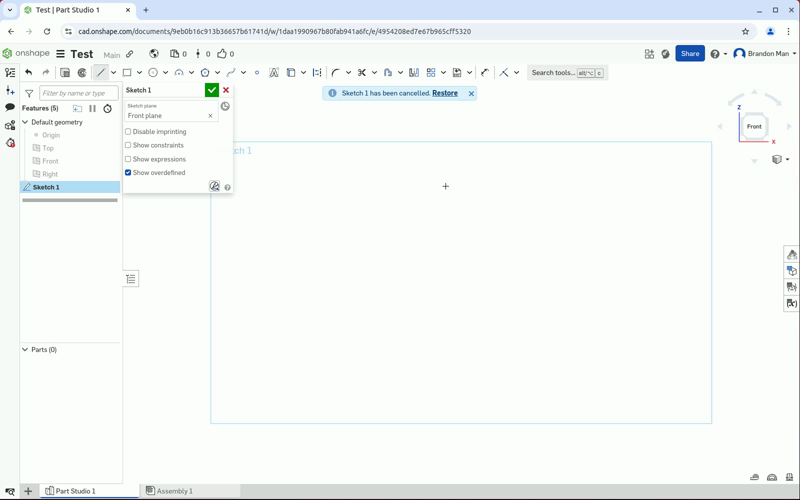
key_up(shift)
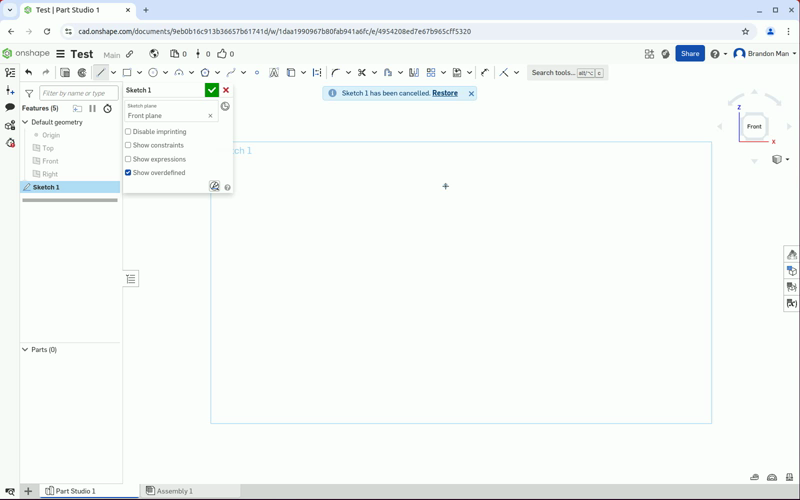
key_down(shift)
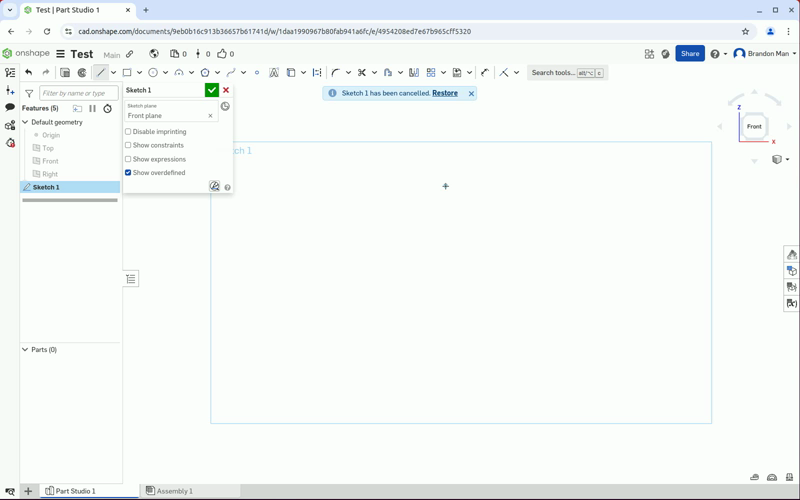
mouse_move(475, 185)
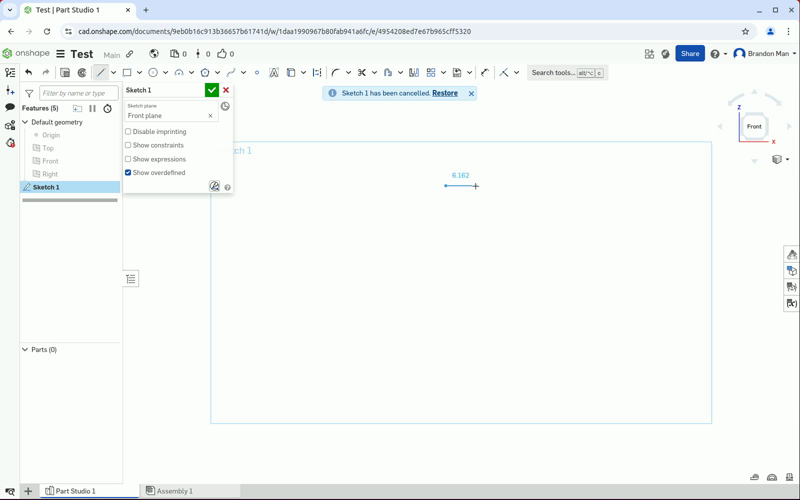
mouse_move(455, 185)
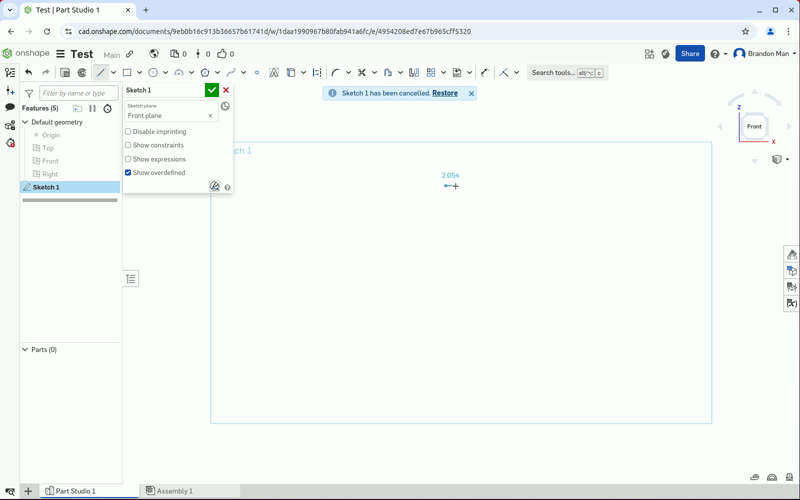
click(455, 185)
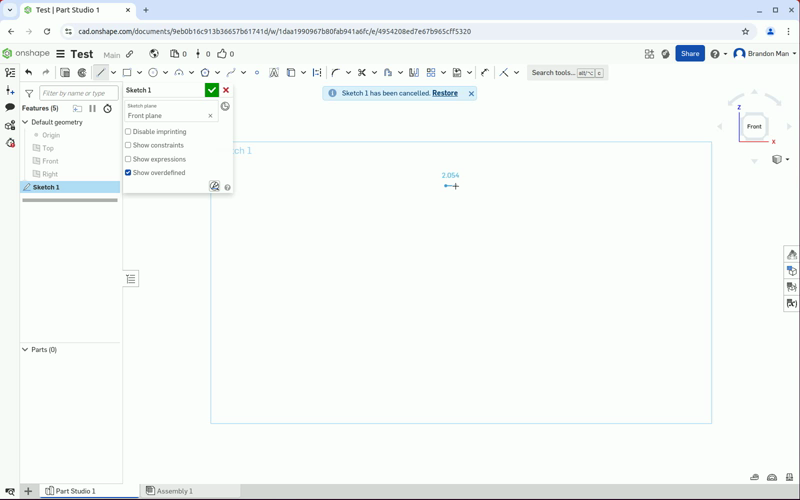
key_up(shift)
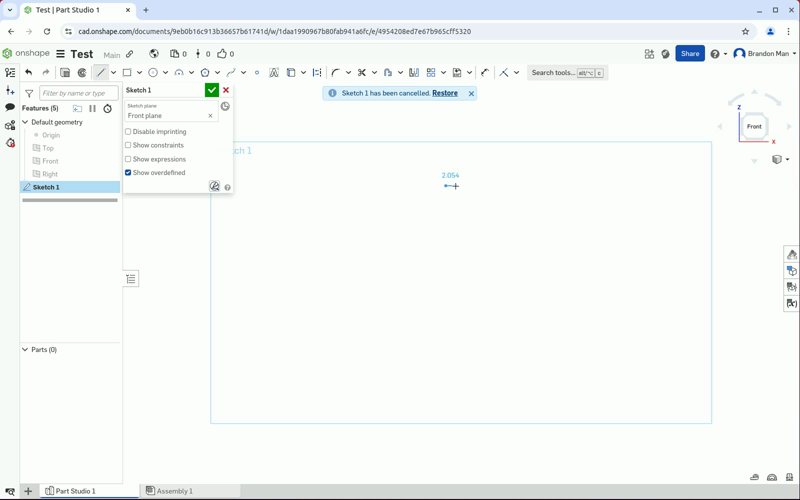
key(esc)
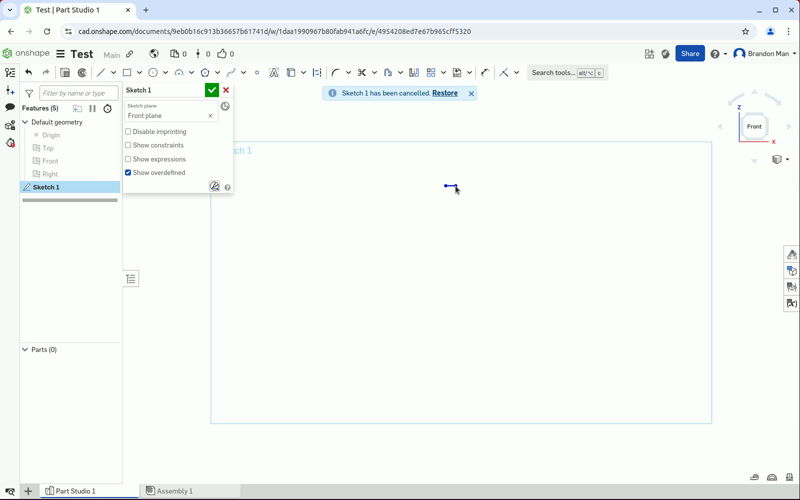
key(a)
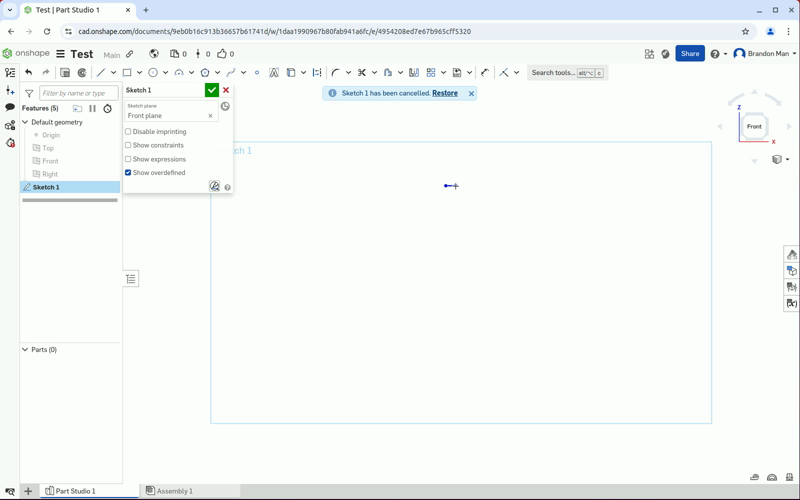
mouse_move(455, 185)
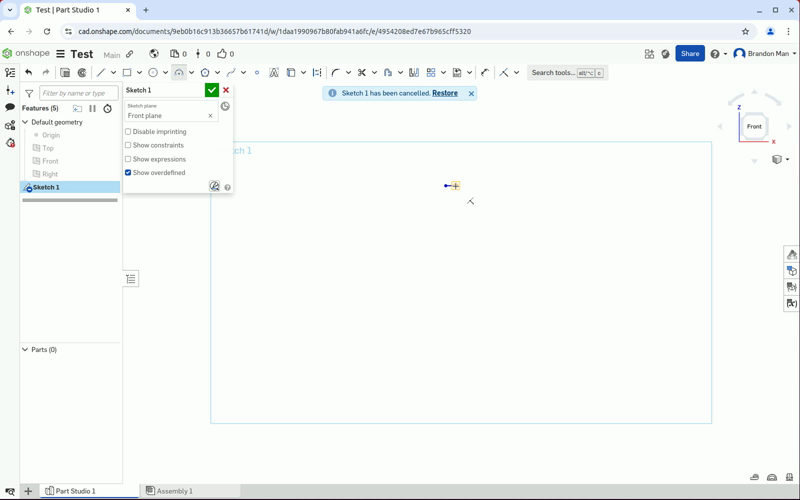
click(455, 185)
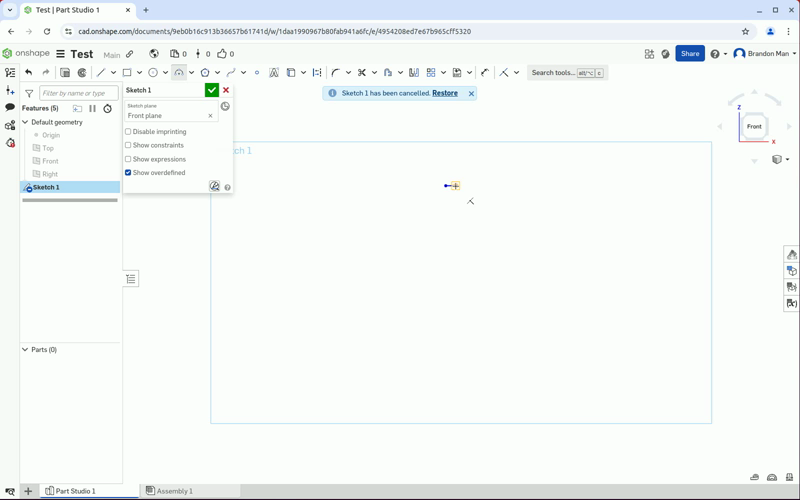
key_down(shift)
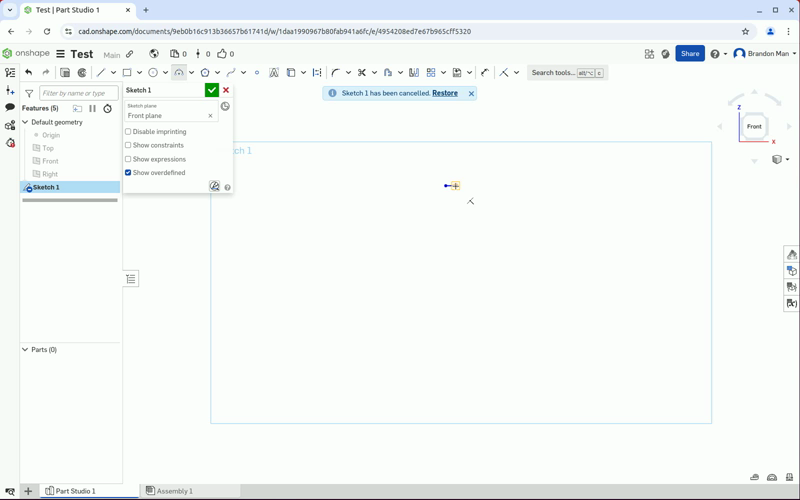
mouse_move(465, 185)
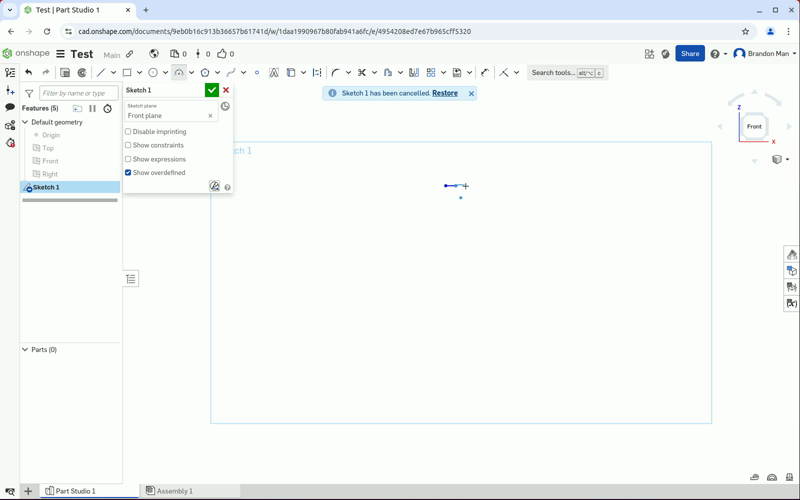
click(465, 185)
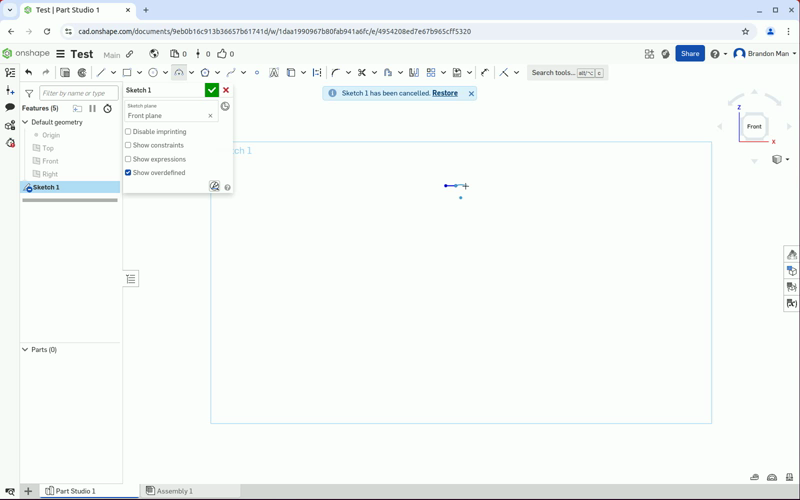
mouse_move(460, 180)
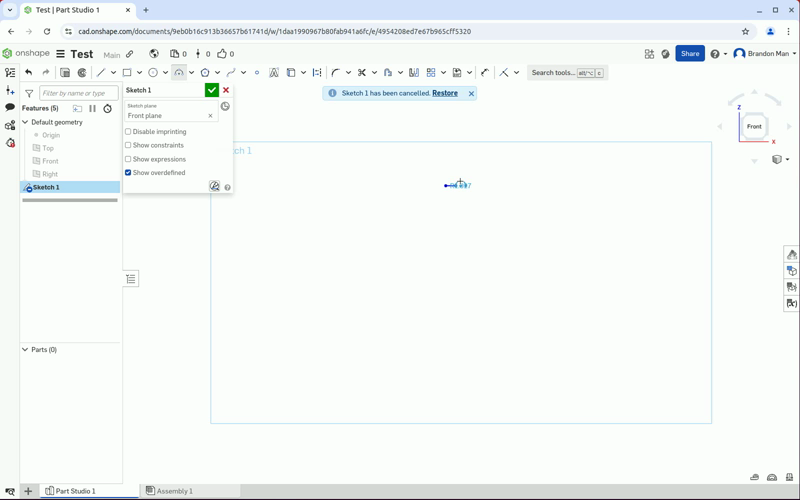
click(460, 180)
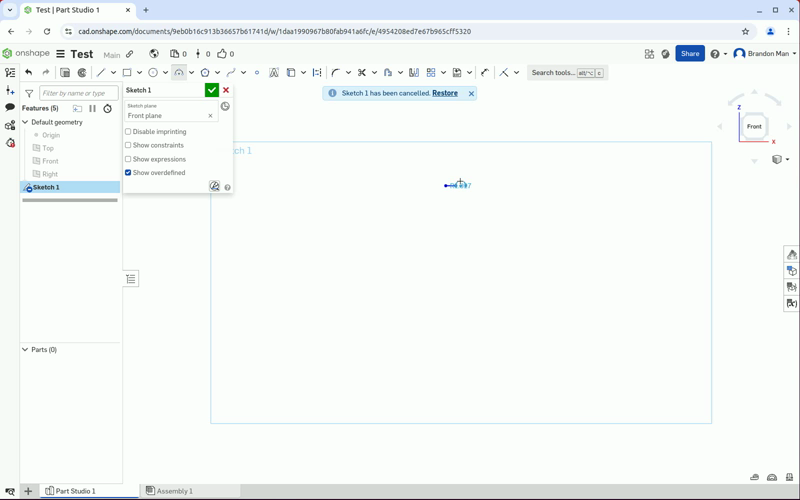
key_up(shift)
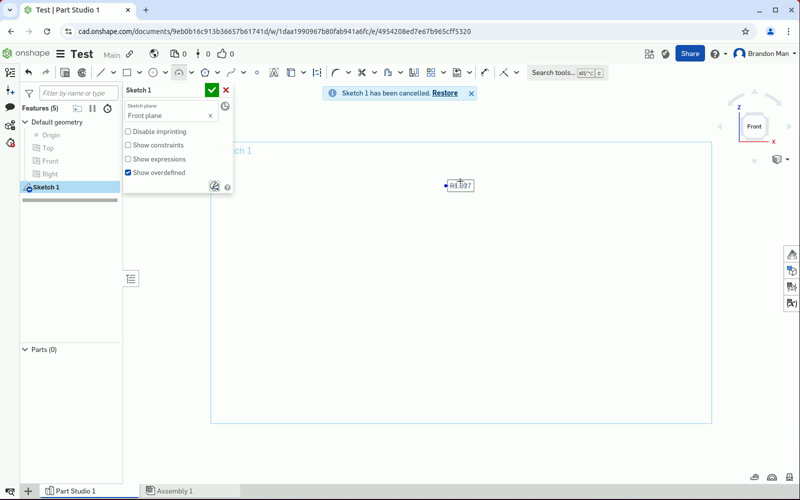
key(esc)
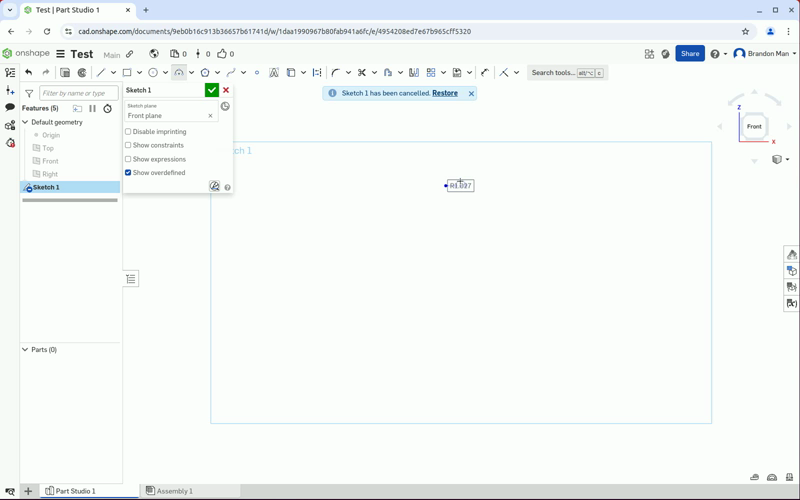
key(l)
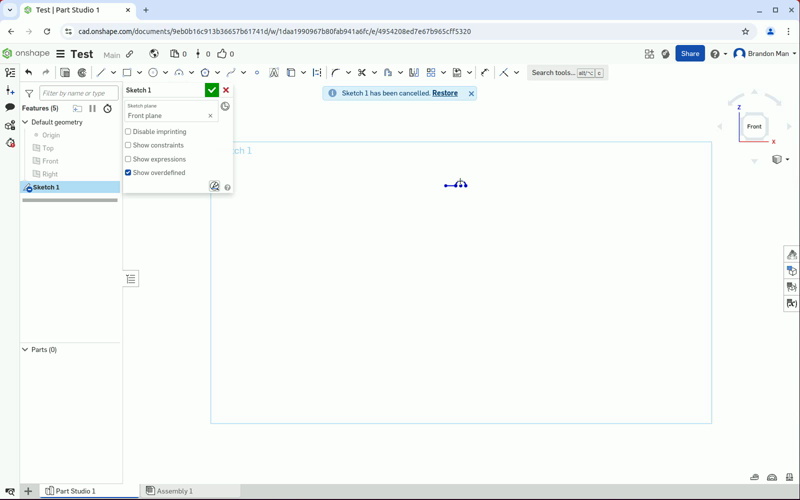
mouse_move(465, 185)
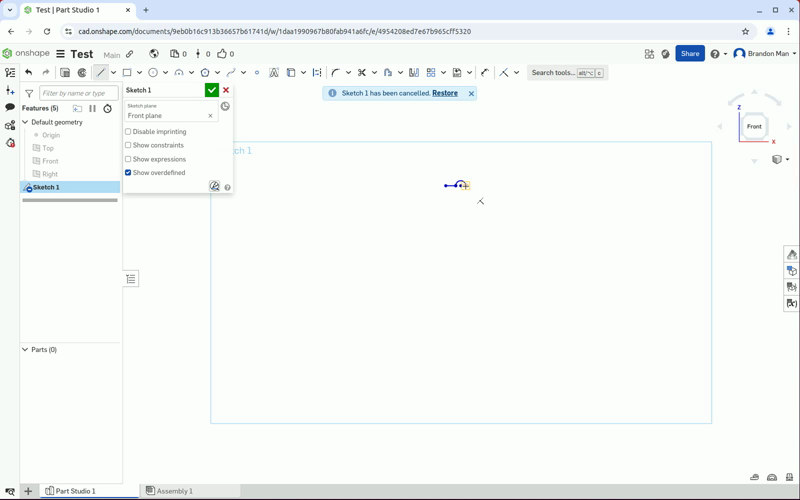
click(465, 185)
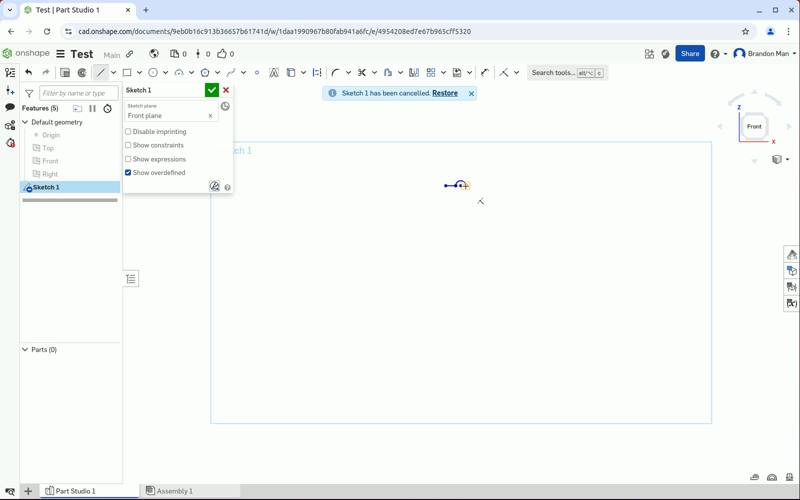
key_down(shift)
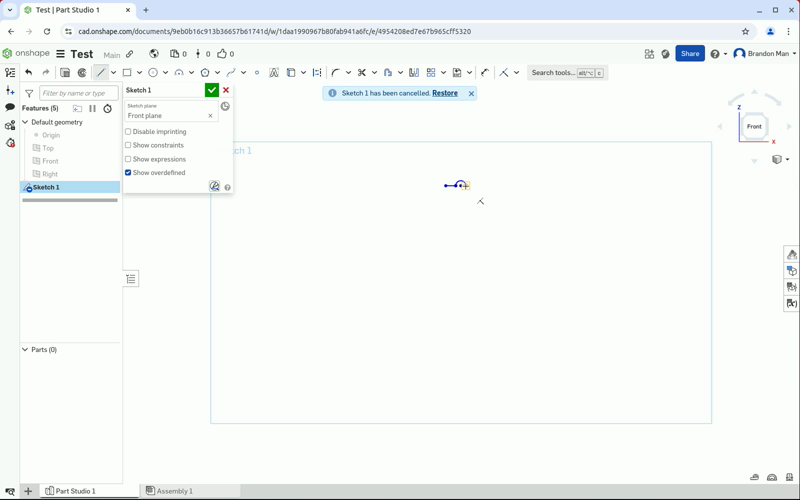
mouse_move(495, 185)
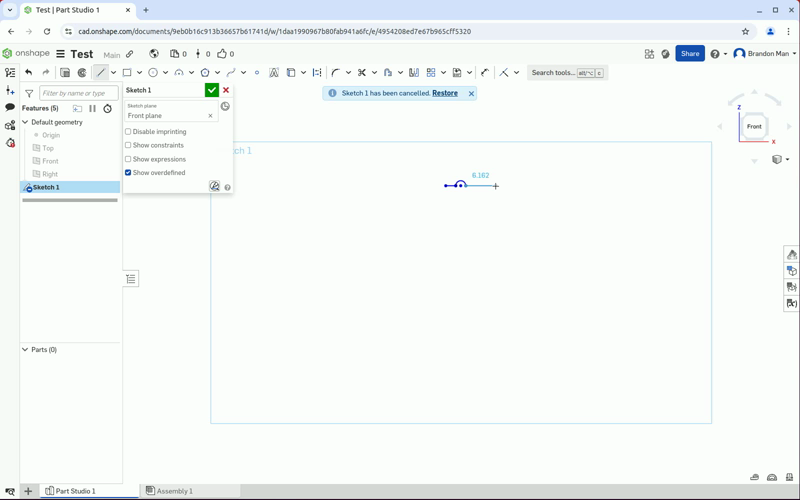
mouse_move(475, 185)
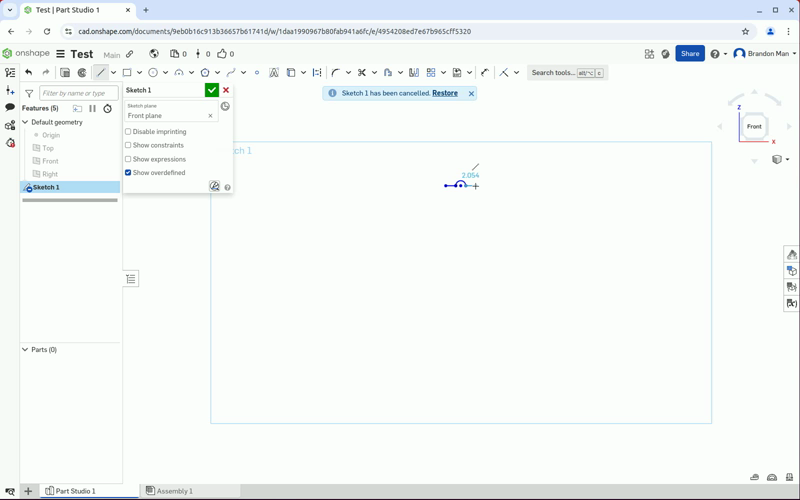
click(475, 185)
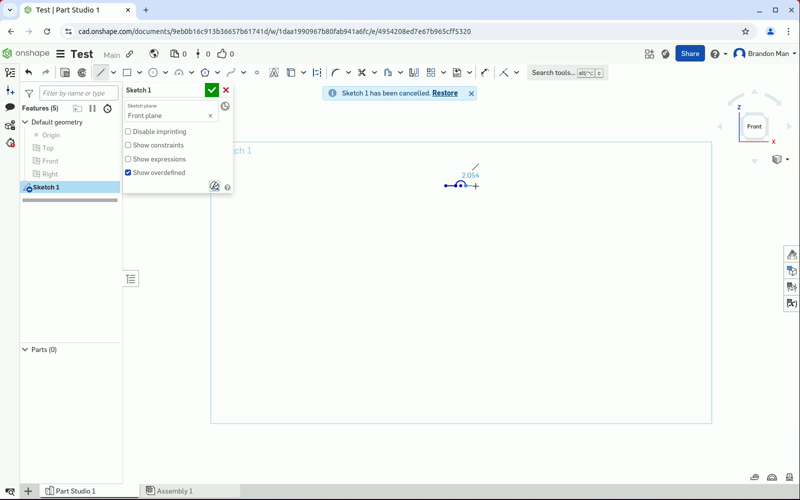
key_up(shift)
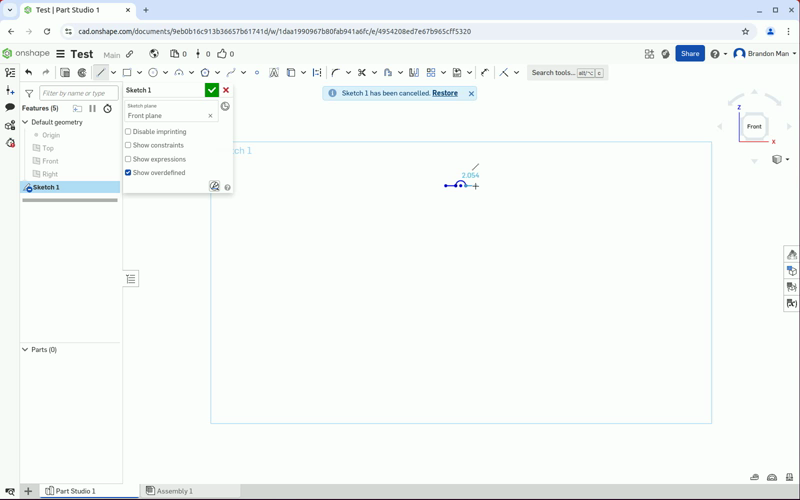
key(esc)
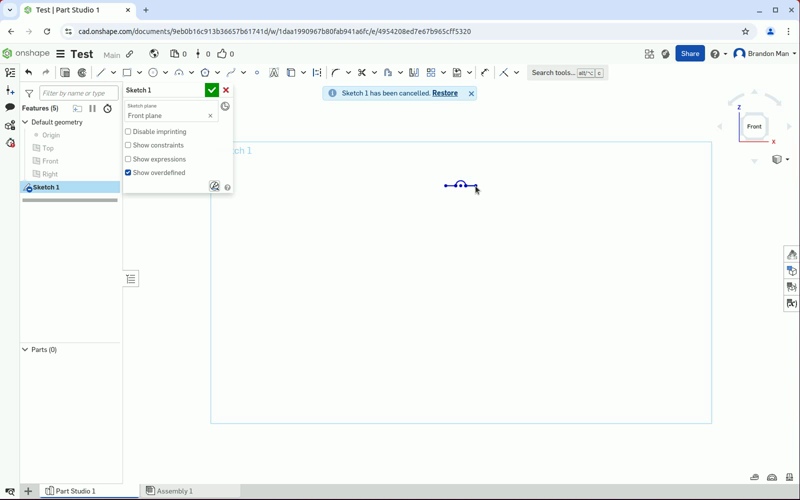
key(a)
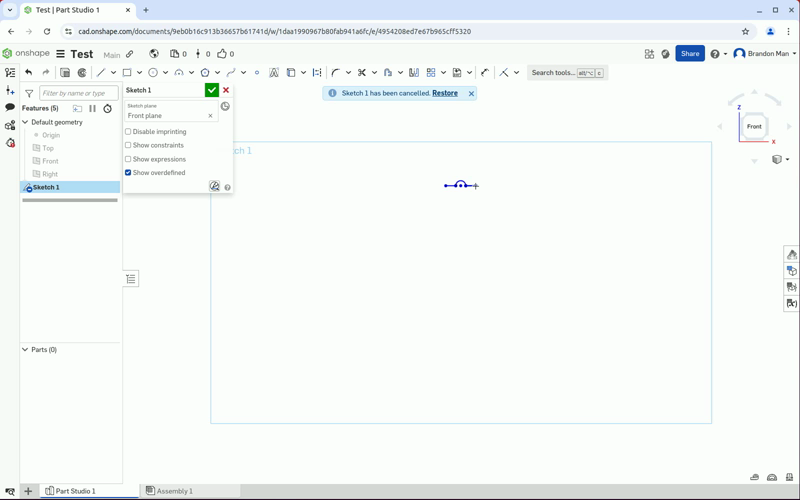
mouse_move(475, 185)
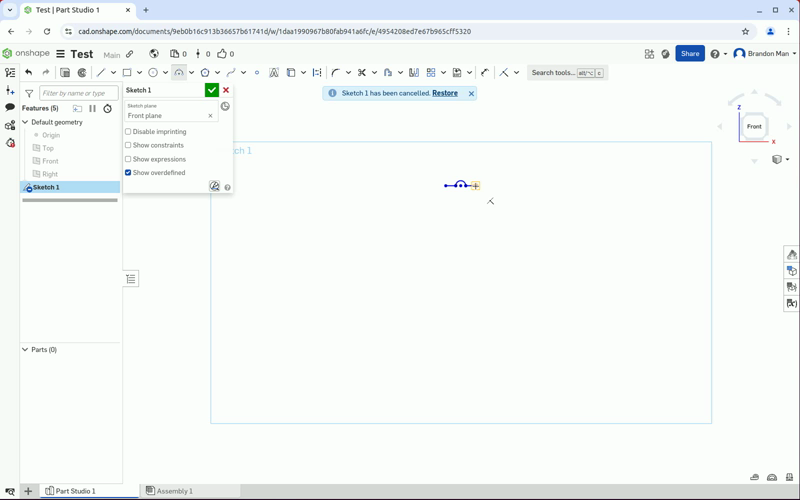
click(475, 185)
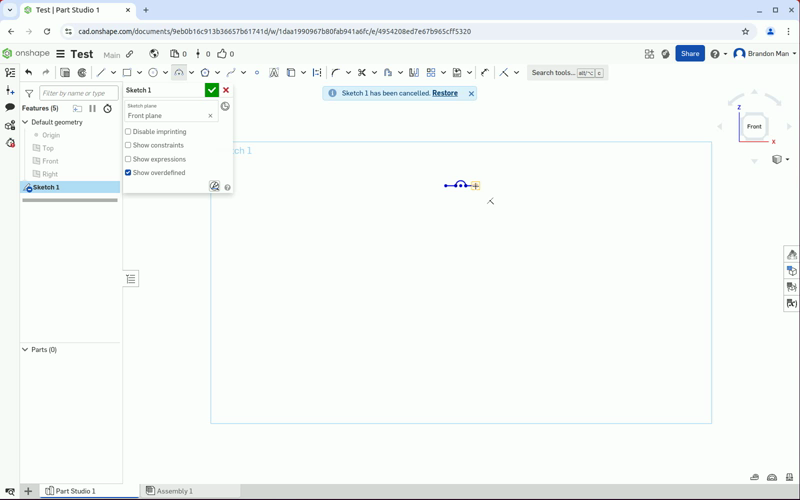
mouse_move(445, 185)
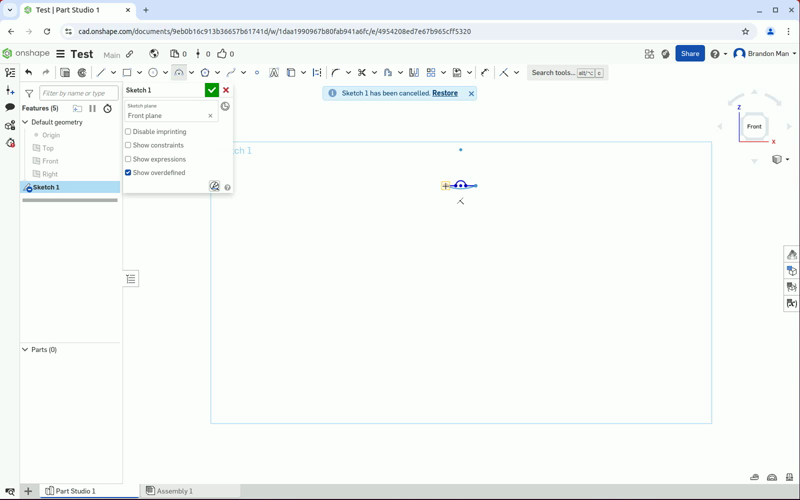
click(445, 185)
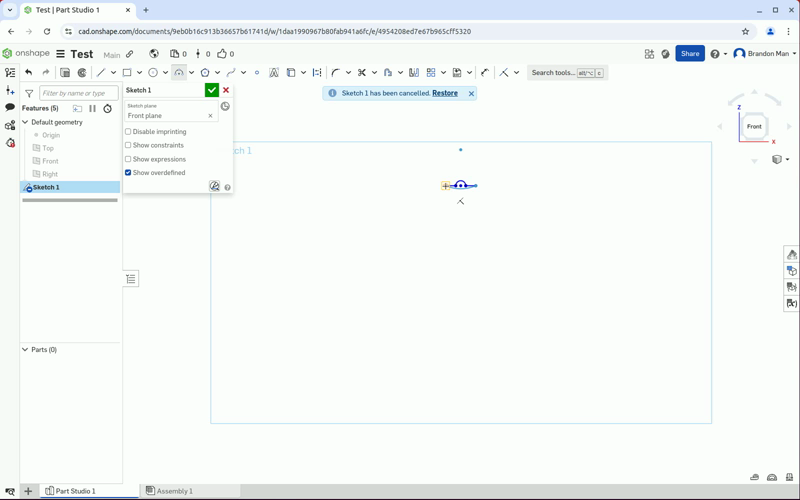
key_down(shift)
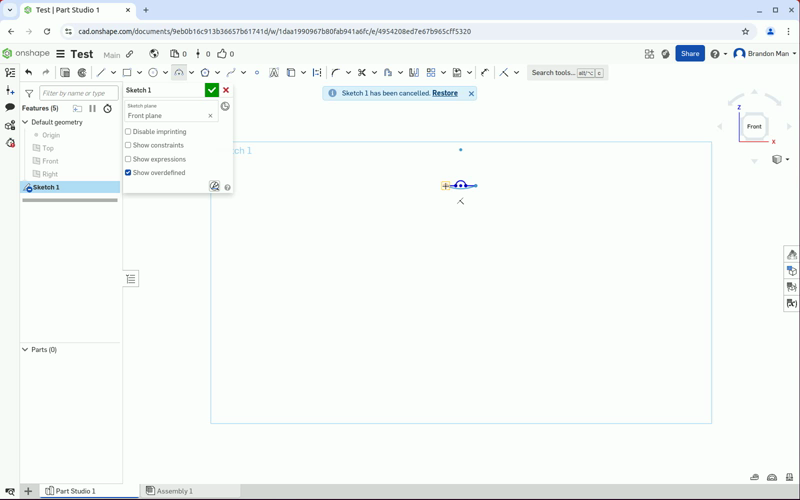
mouse_move(460, 170)
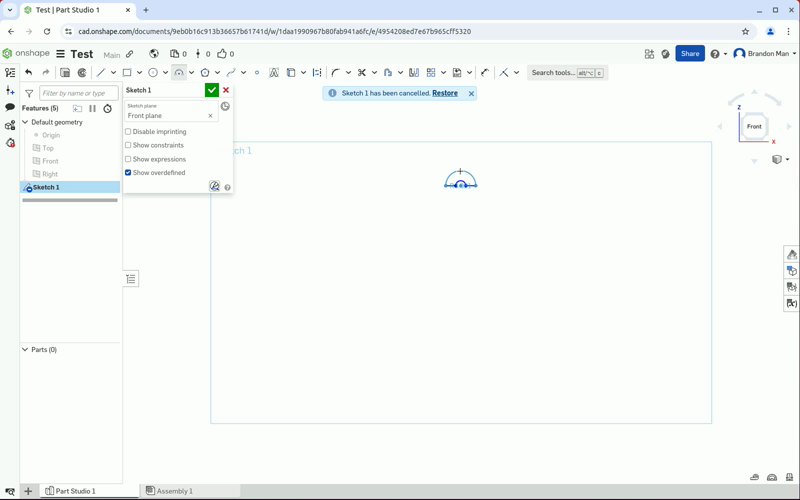
click(460, 170)
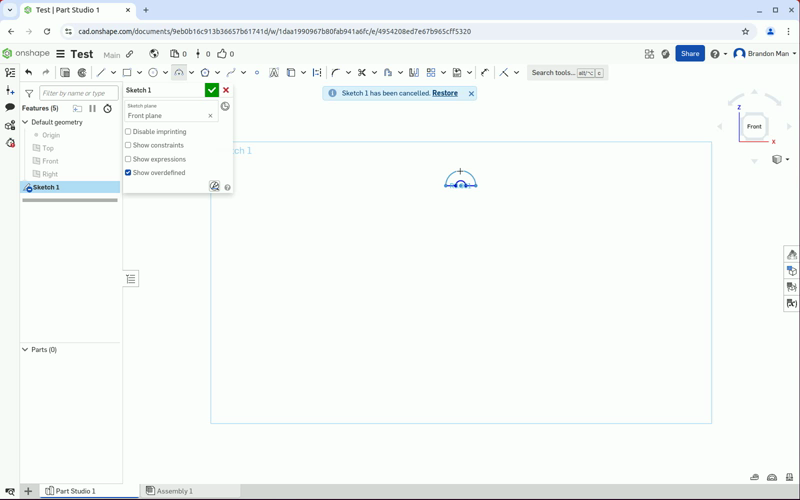
key_up(shift)
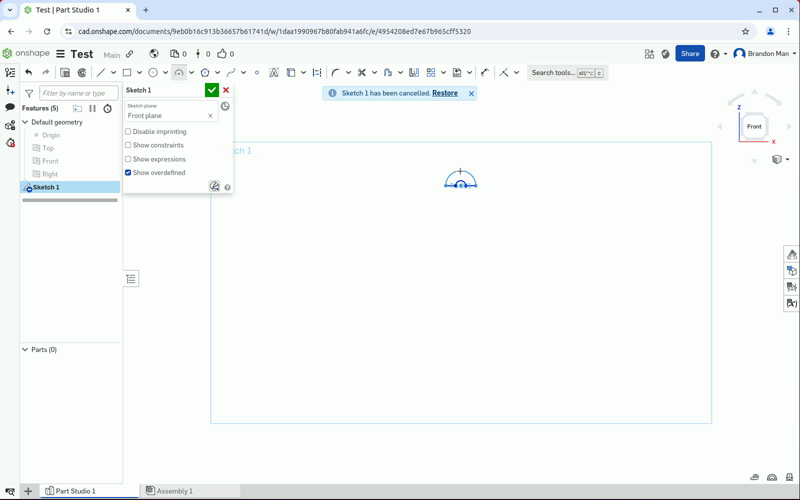
key(esc)
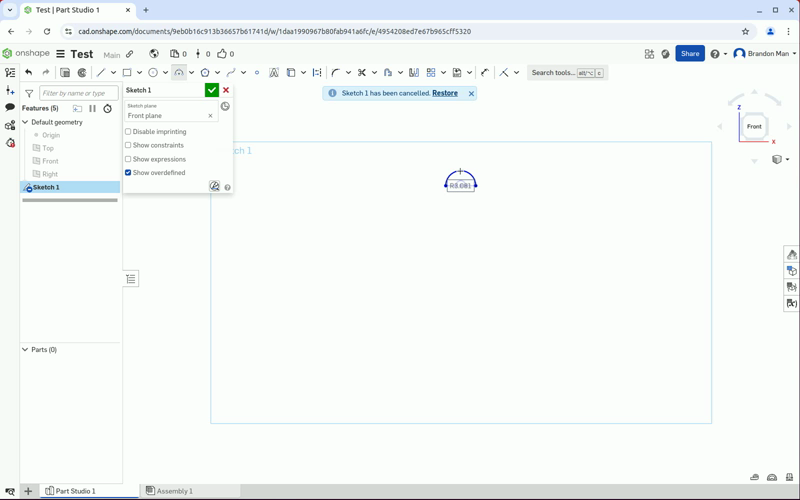
mouse_move(448, 179)
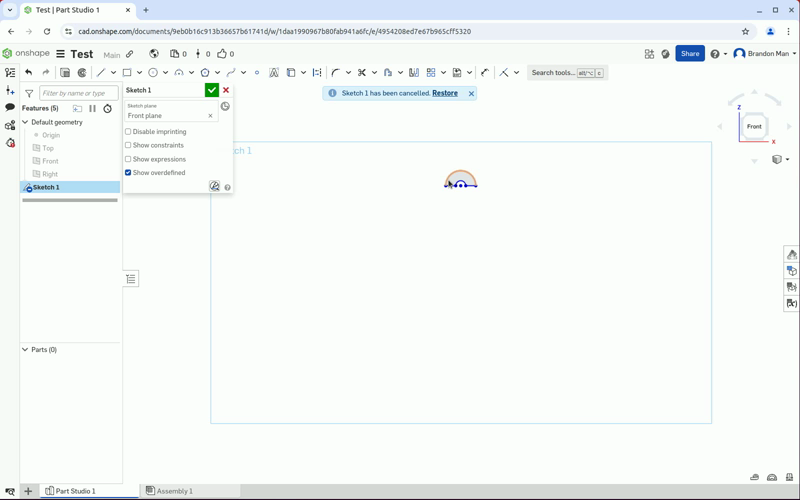
scroll(6)
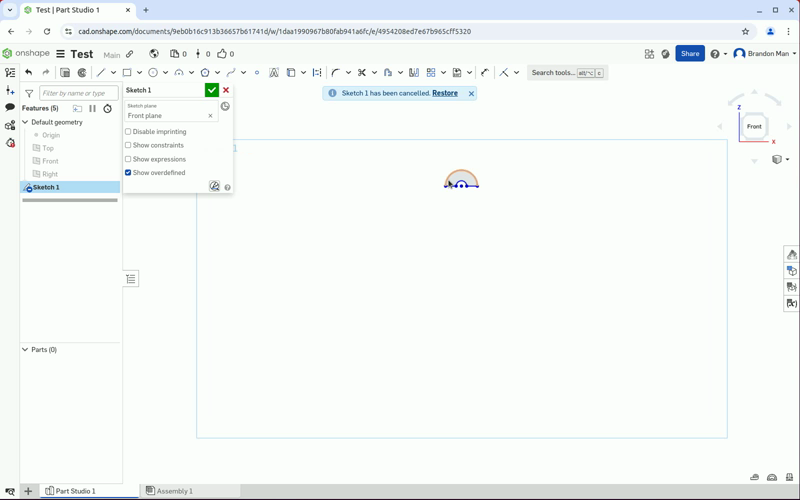
scroll(6)
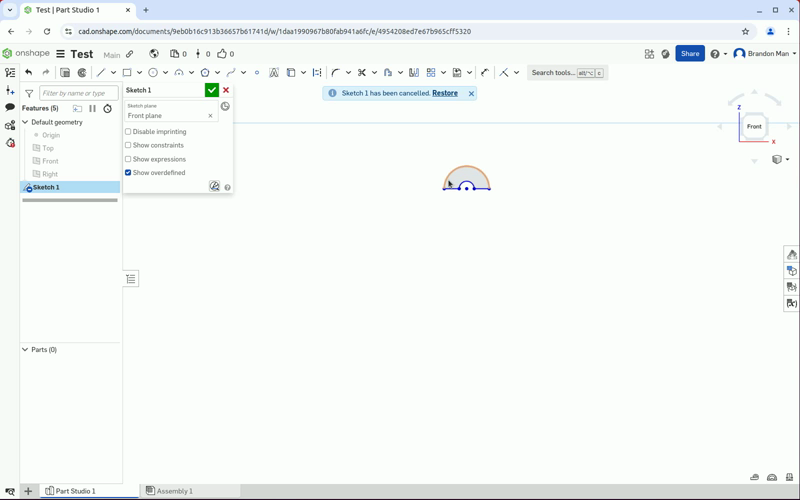
scroll(6)
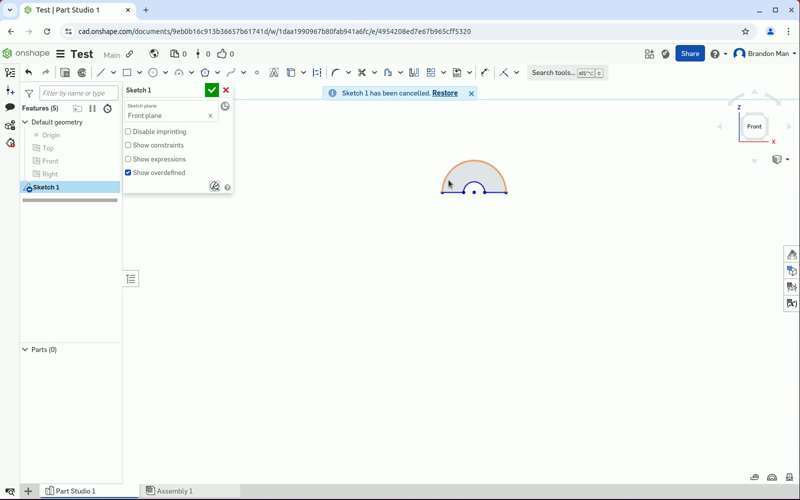
scroll(6)
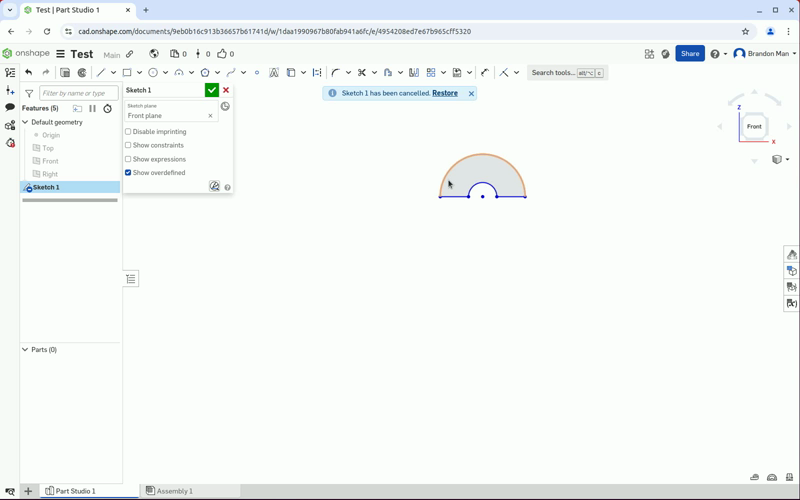
scroll(6)
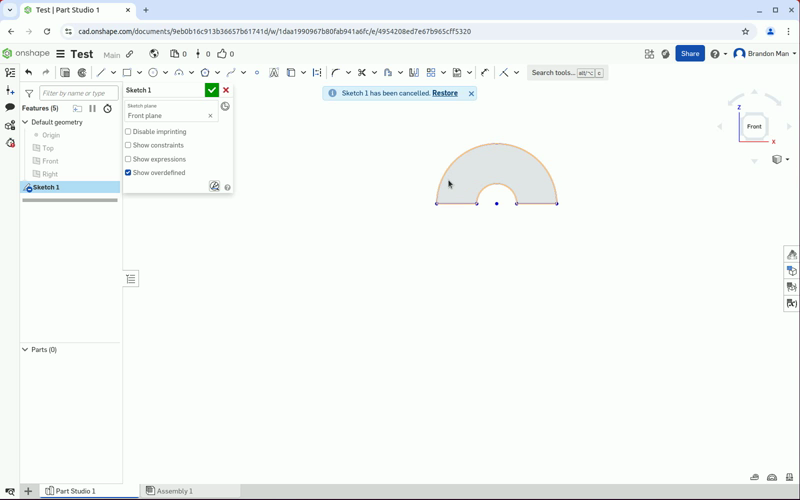
scroll(6)
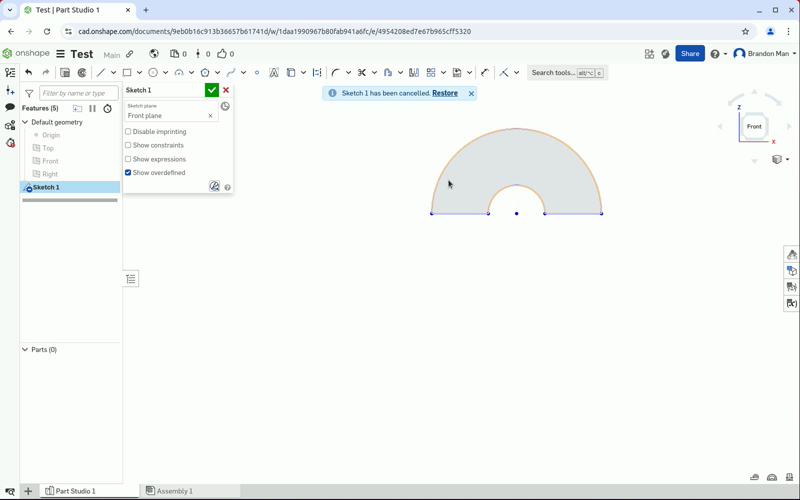
scroll(6)
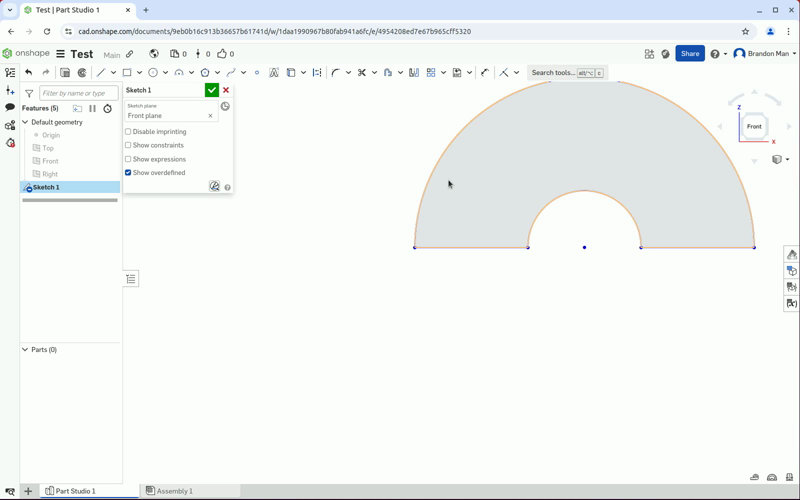
click(448, 179)
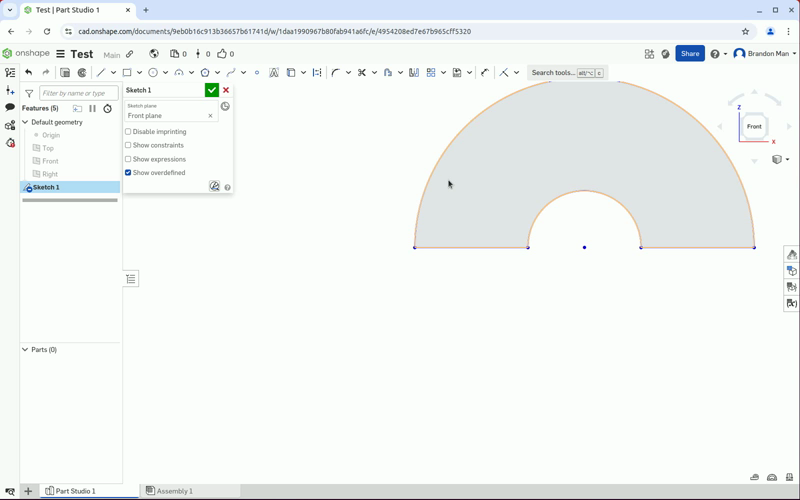
scroll(-6)
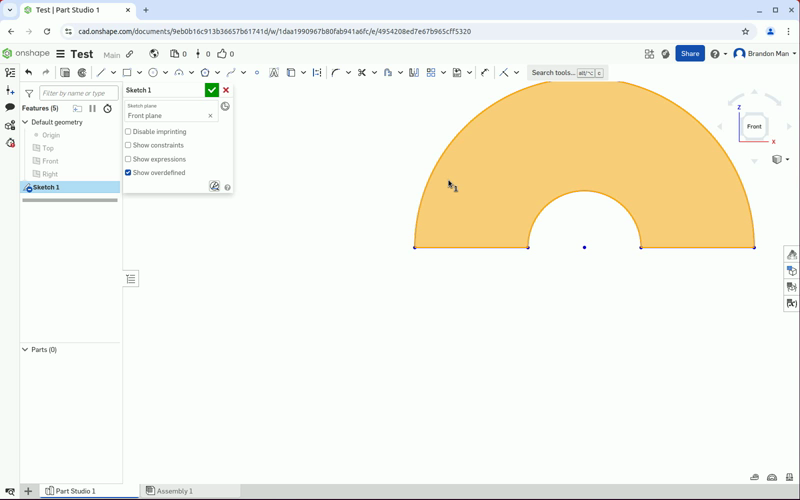
scroll(-6)
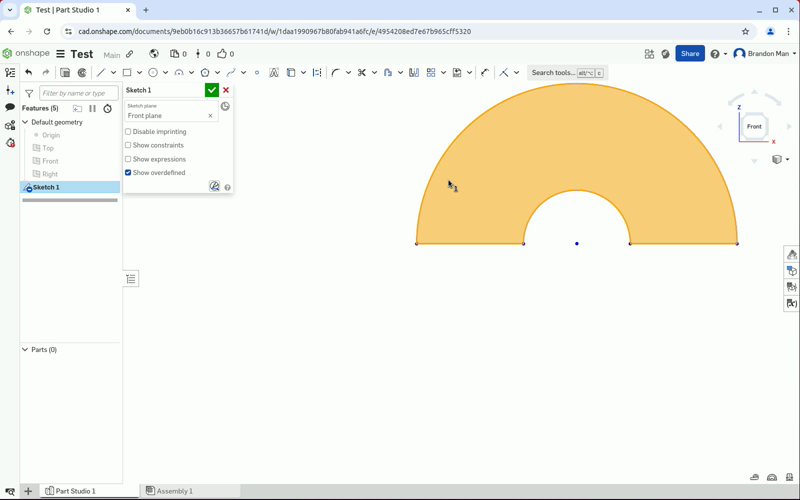
scroll(-6)
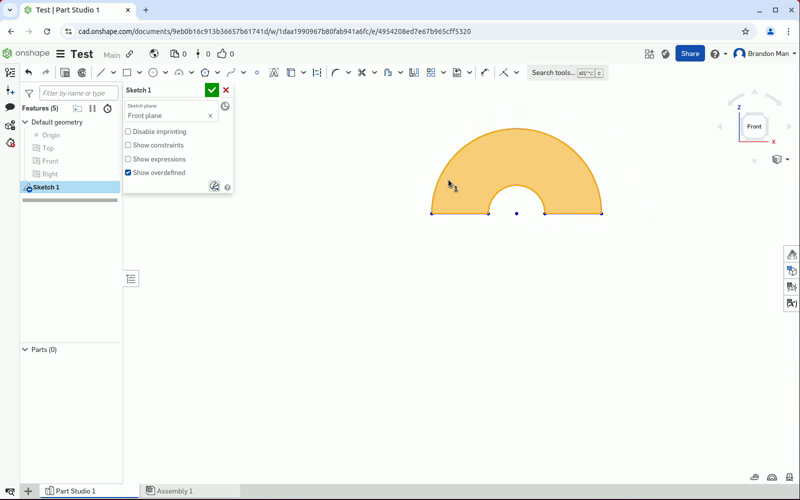
scroll(-6)
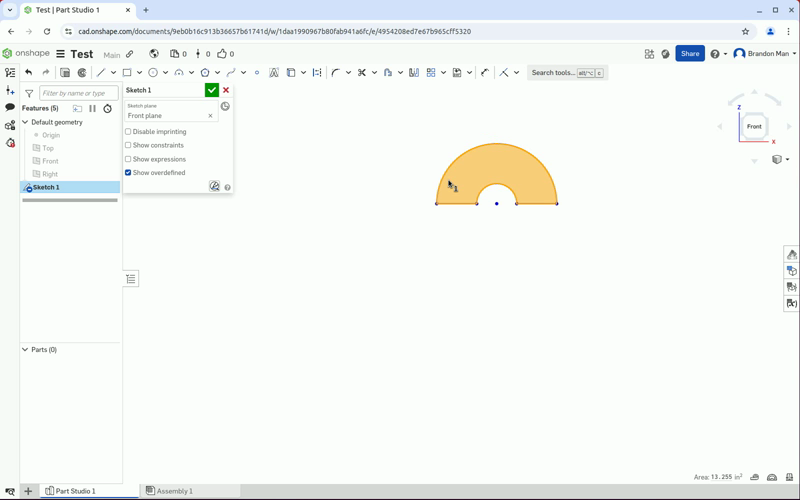
scroll(-6)
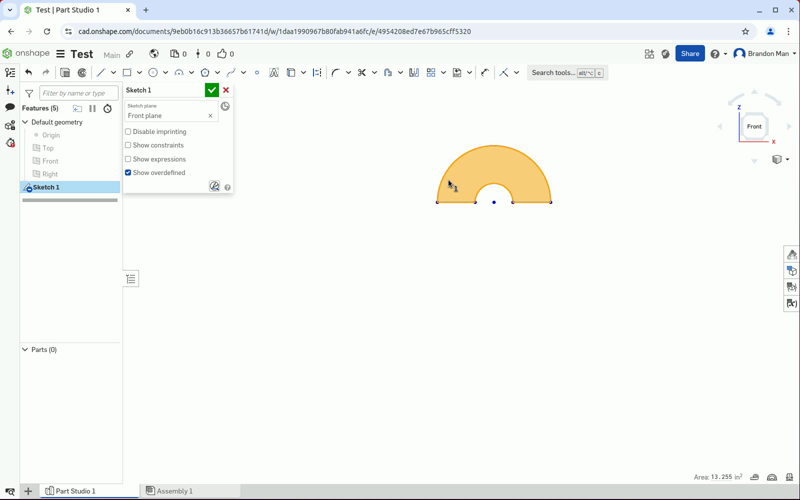
scroll(-6)
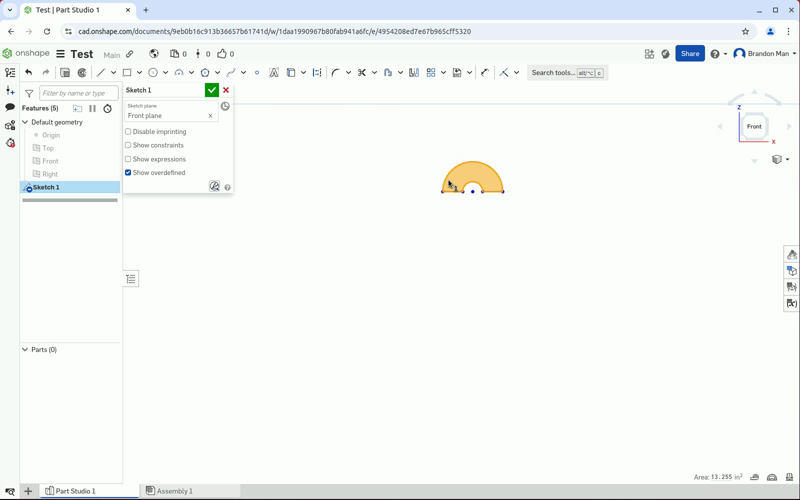
scroll(-6)
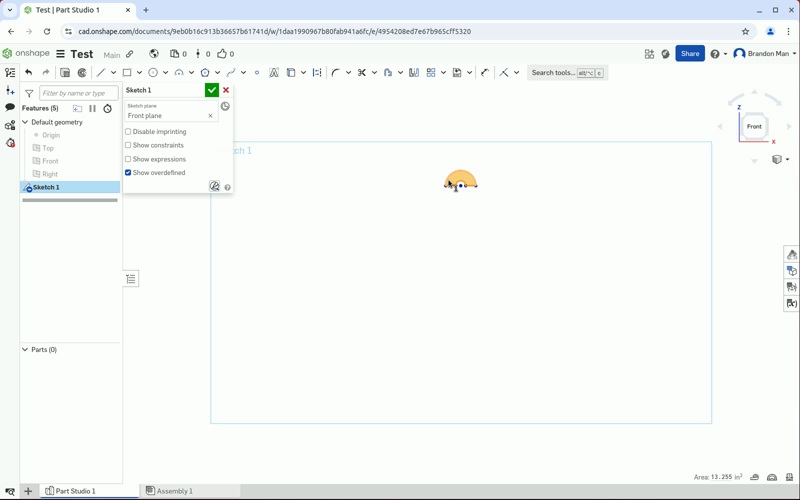
mouse_move(73, 352)
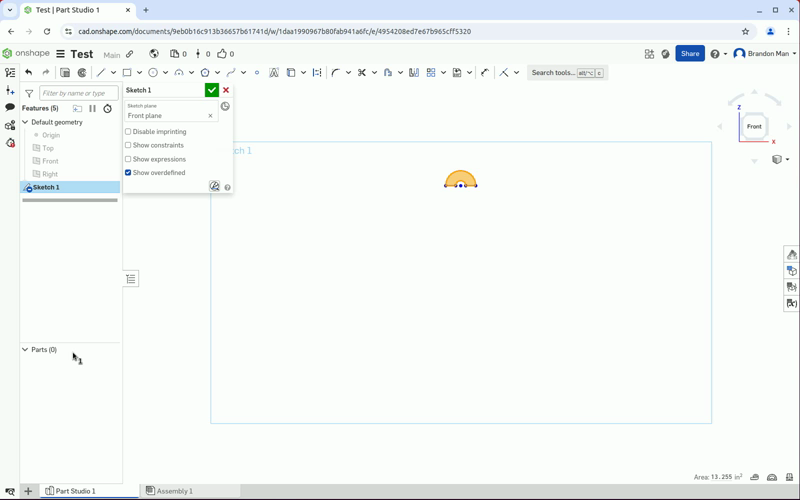
key(shift+y)
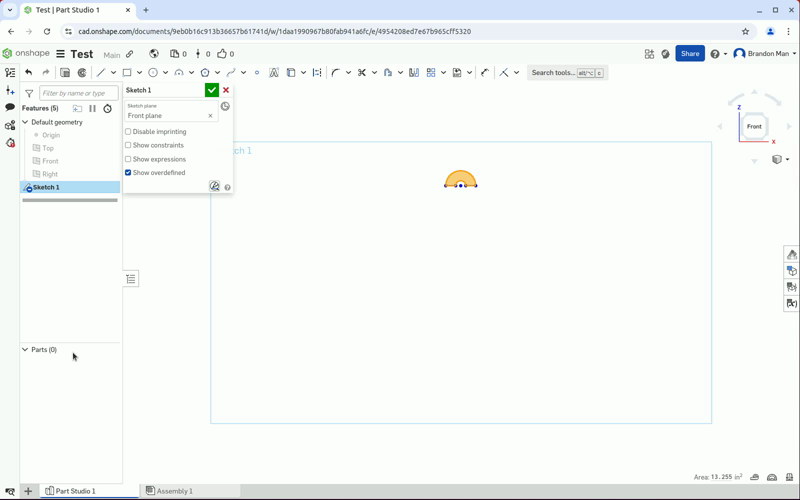
key(shift+e)
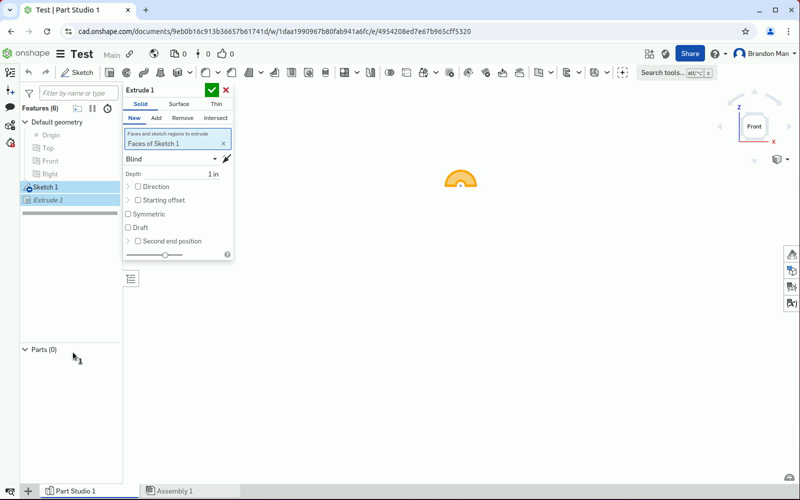
mouse_move(143, 106)
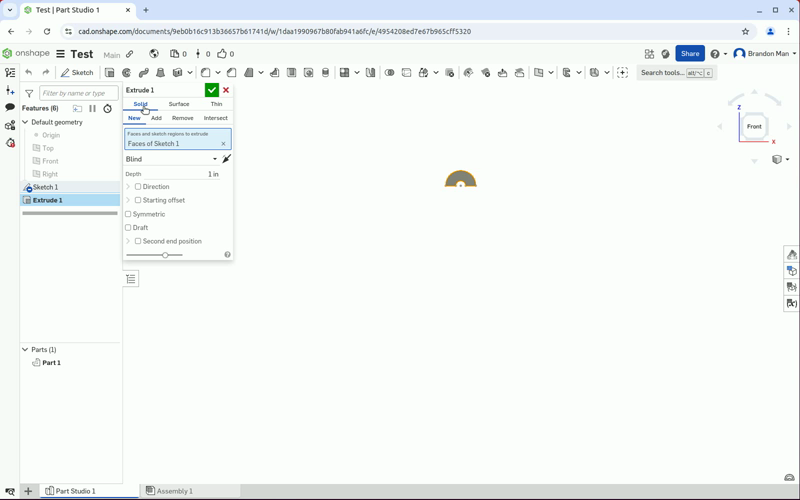
click(143, 106)
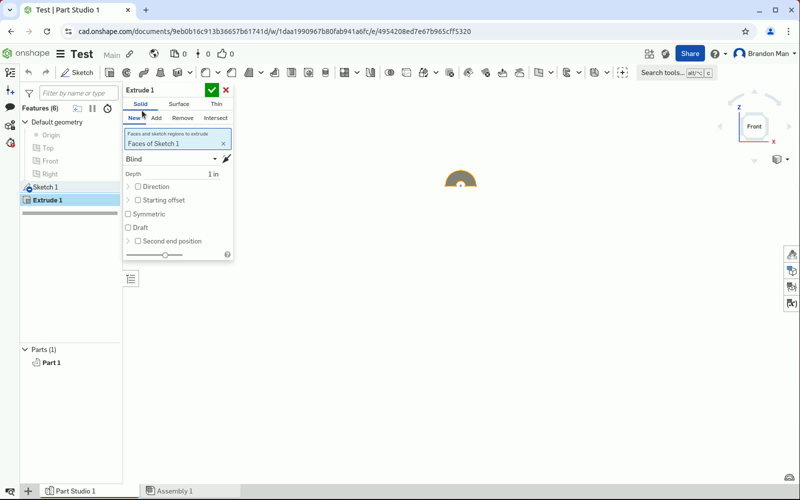
mouse_move(137, 120)
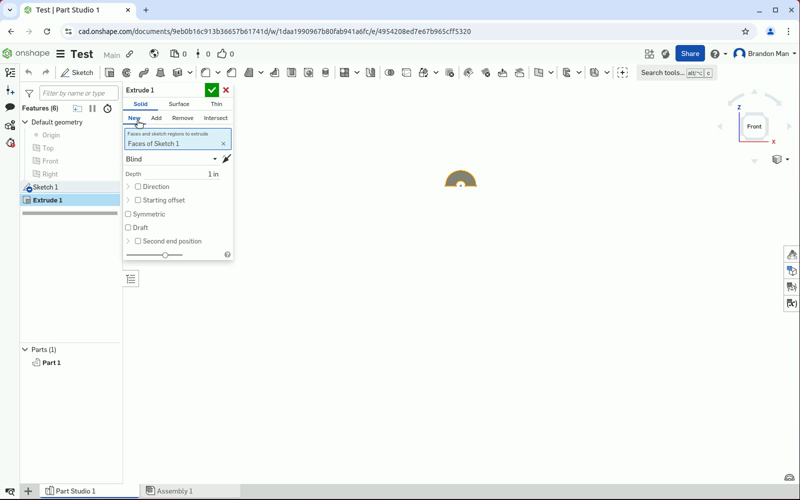
click(137, 120)
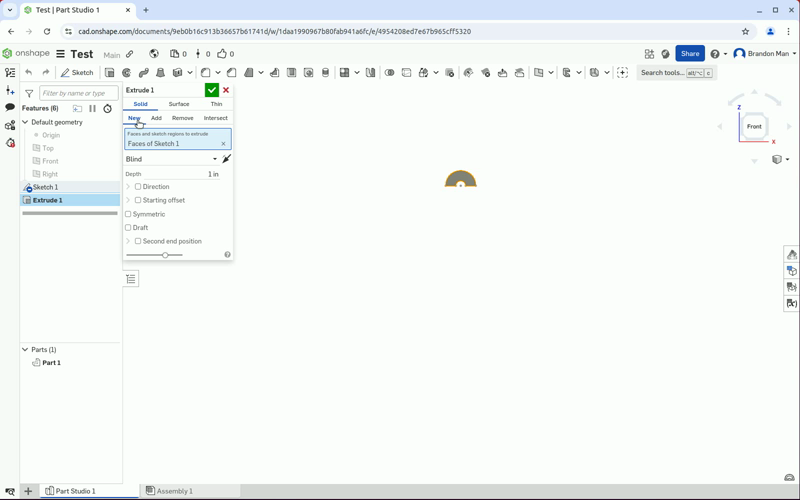
key(tab, 4)
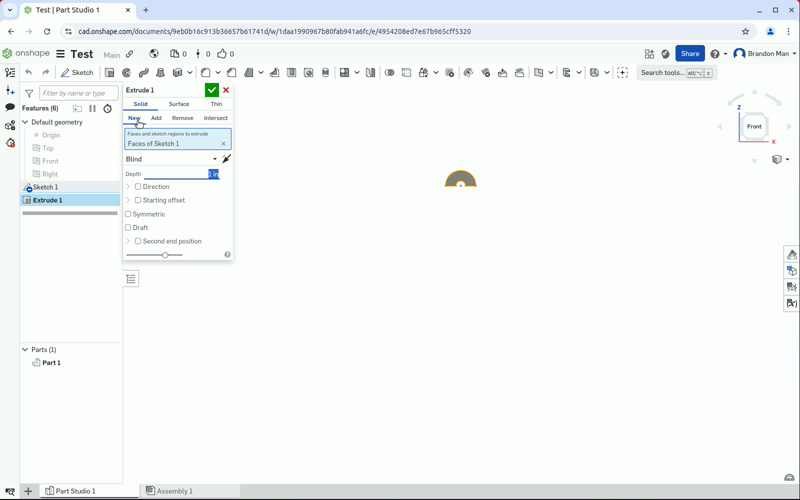
text(1.926)
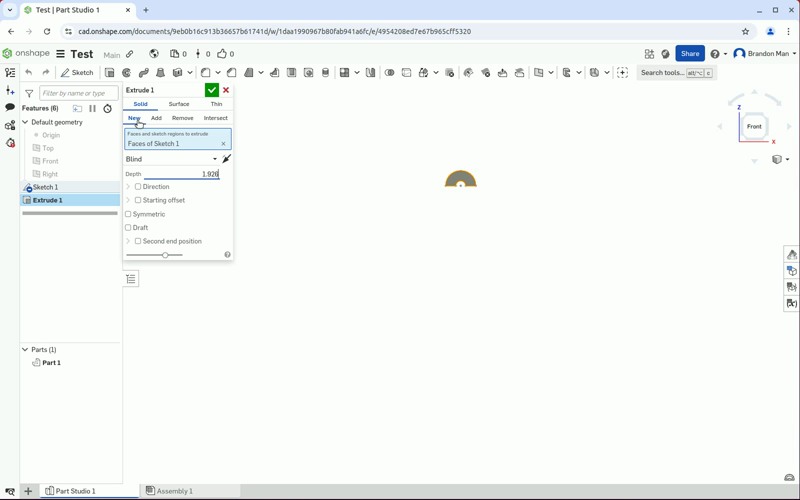
key(enter)
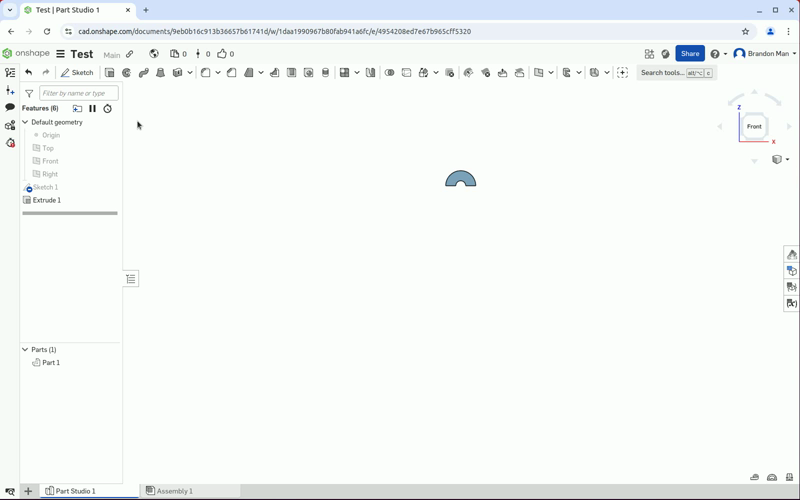
key(shift+h)
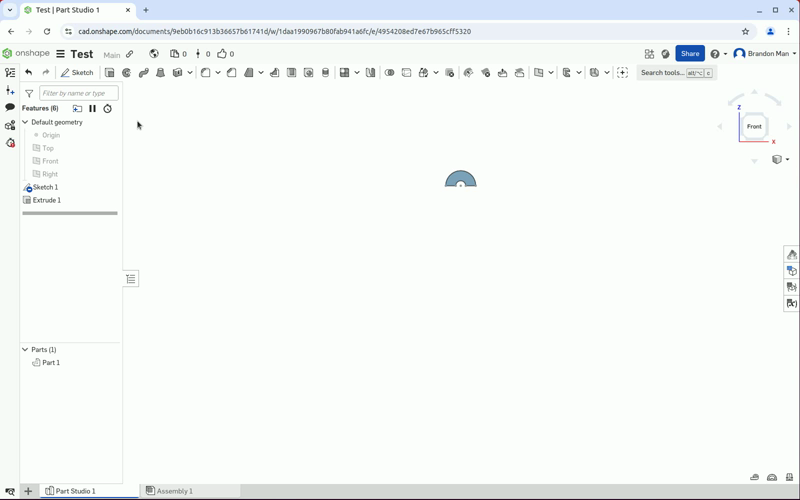
key(shift+h)
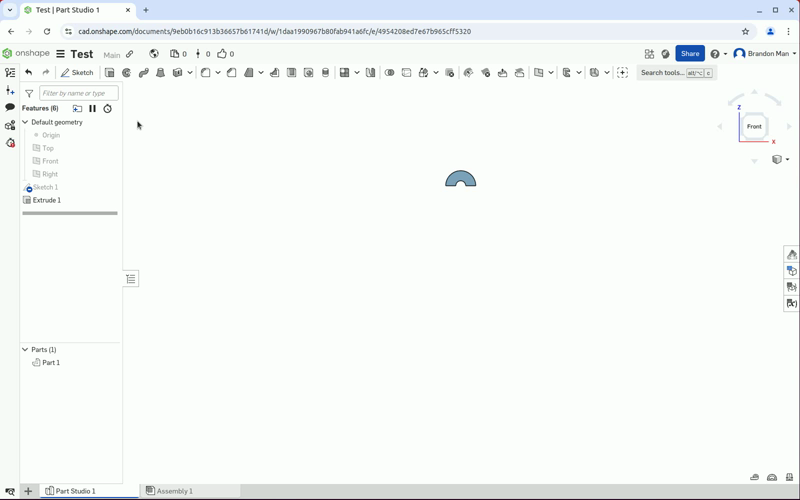
mouse_move(73, 189)
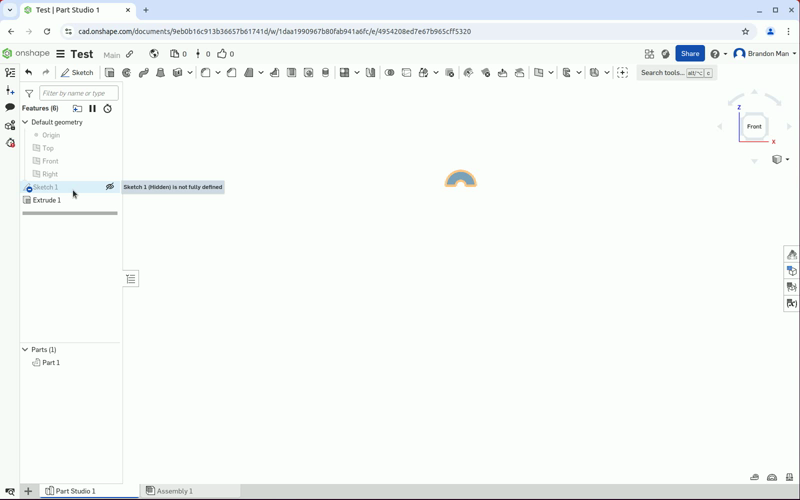
click(73, 189)
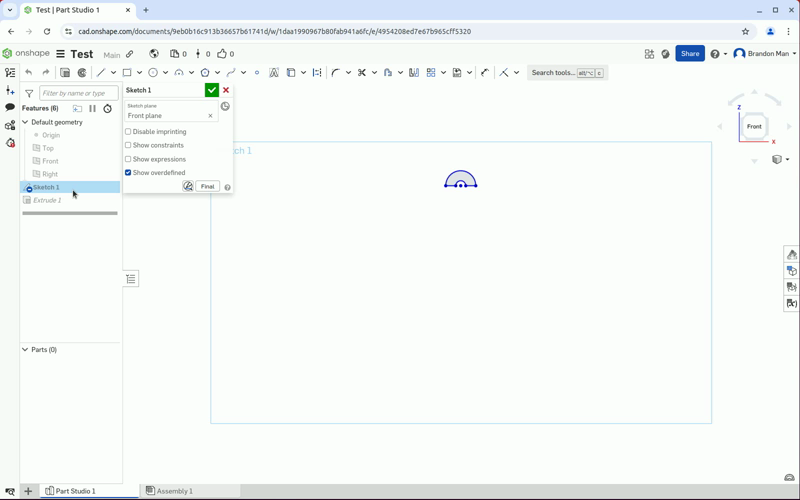
mouse_move(229, 92)
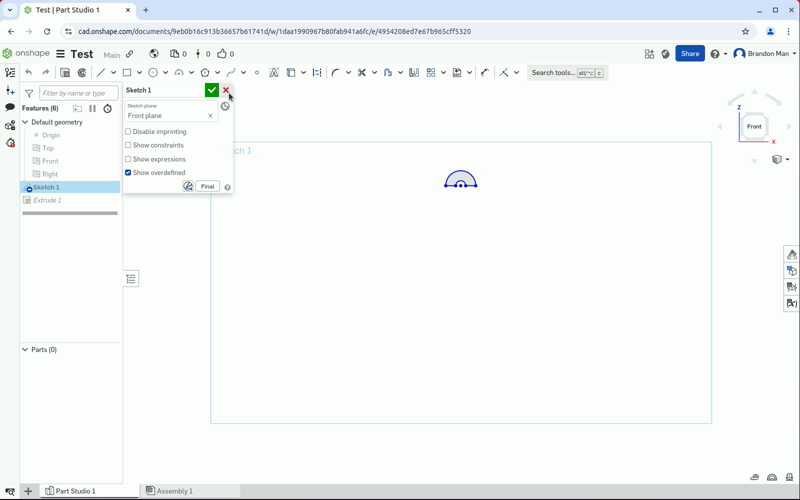
click(229, 92)
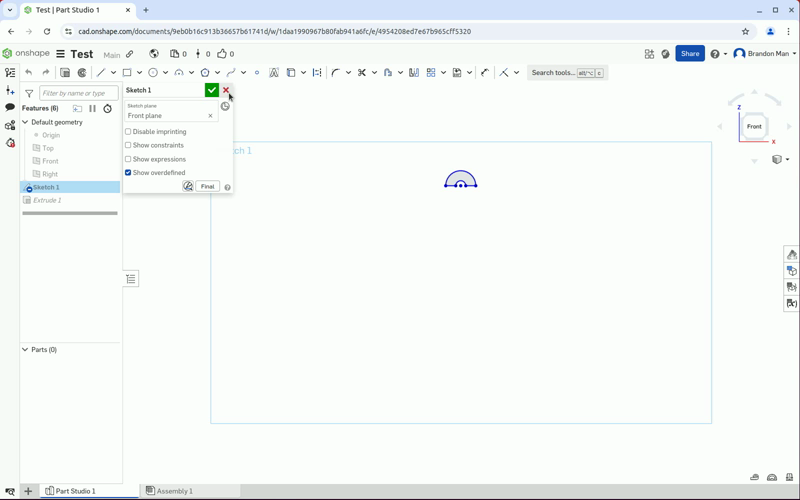
key(shift+s)
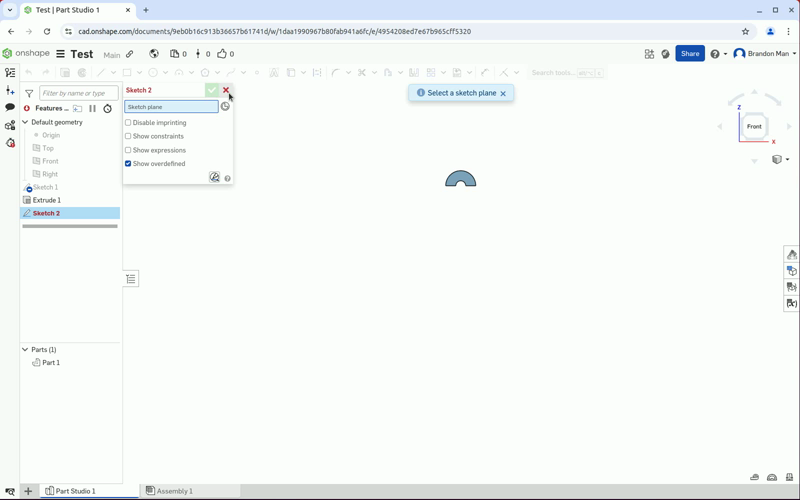
mouse_move(73, 163)
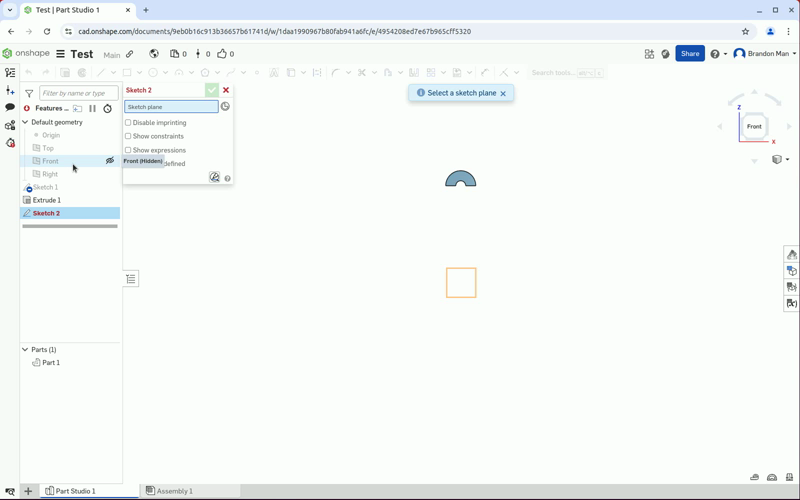
click(73, 163)
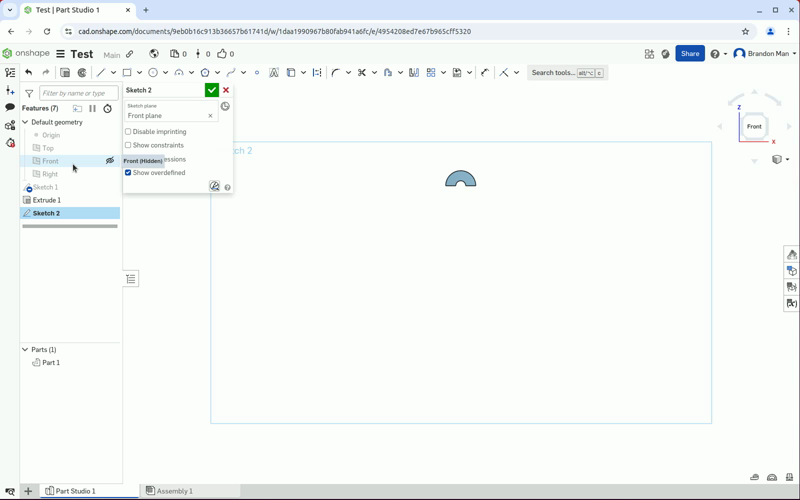
mouse_move(73, 352)
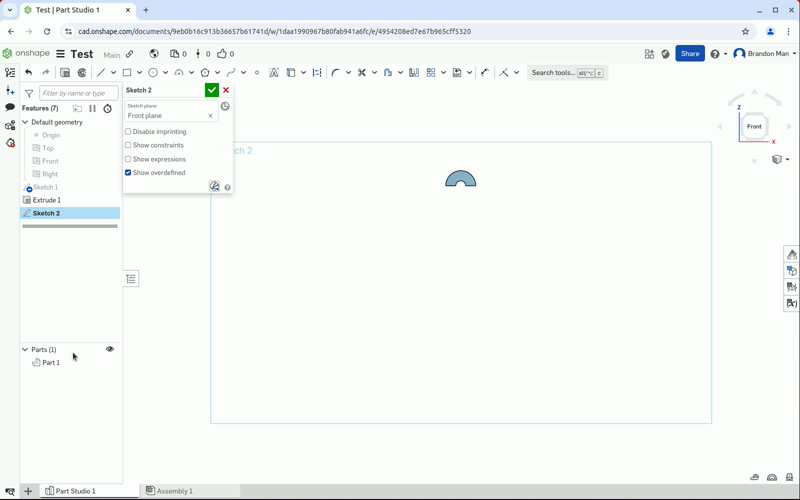
key(y)
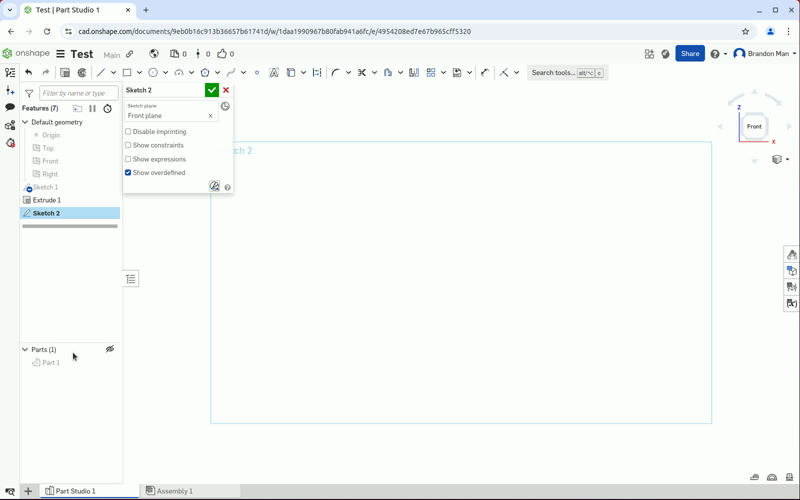
key(a)
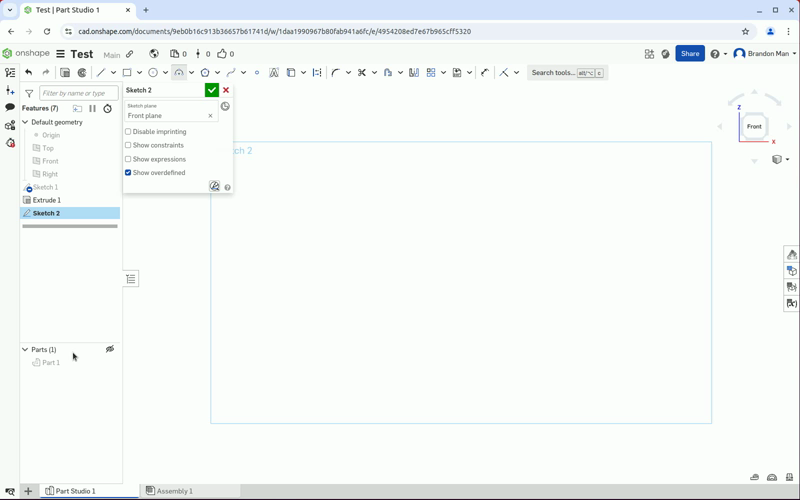
key_down(shift)
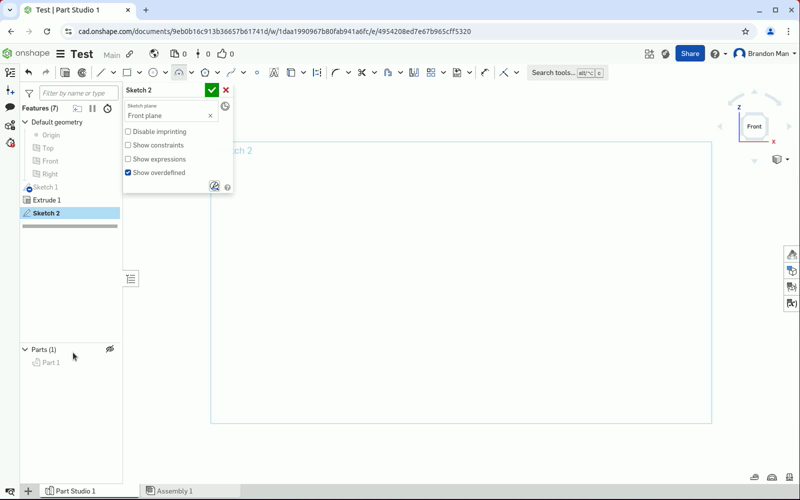
mouse_move(445, 380)
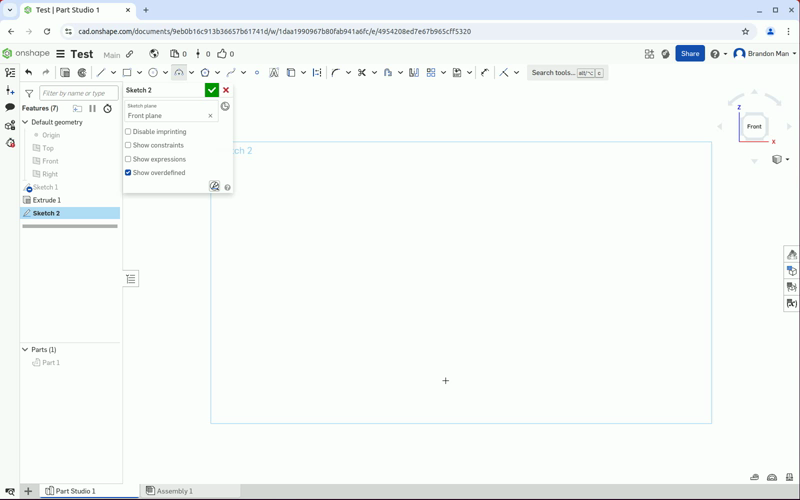
click(445, 380)
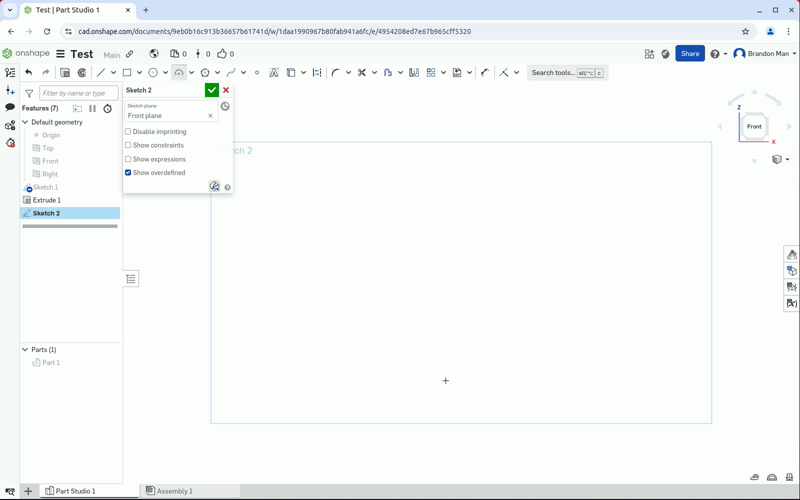
key_up(shift)
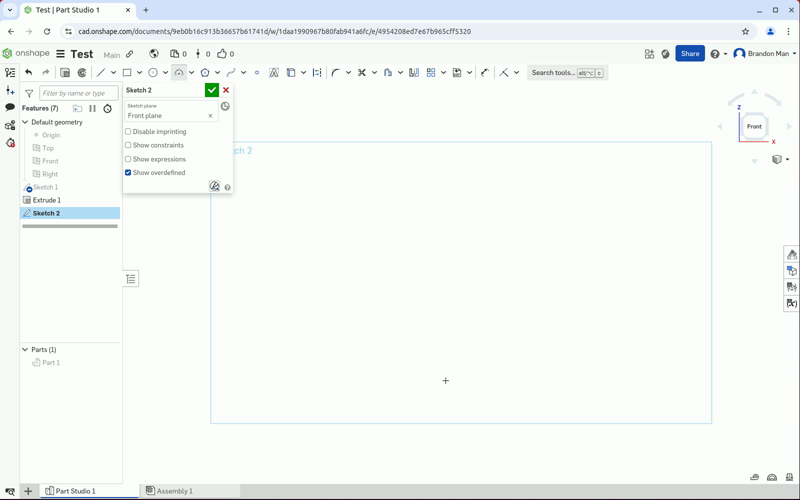
key_down(shift)
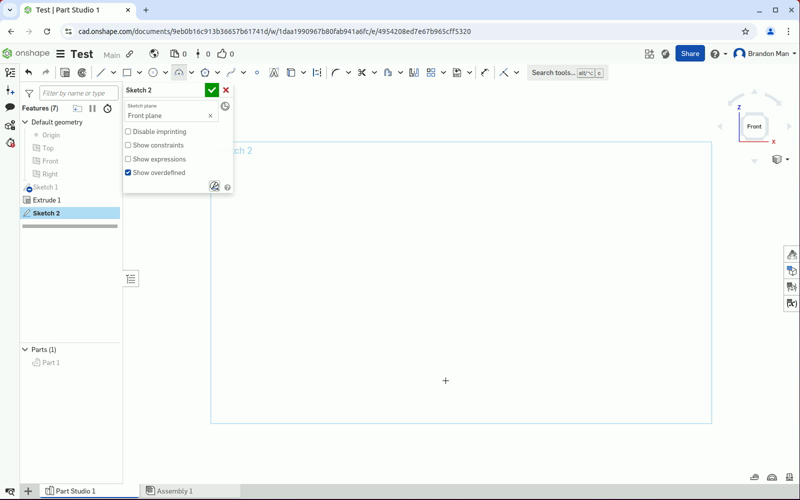
mouse_move(475, 380)
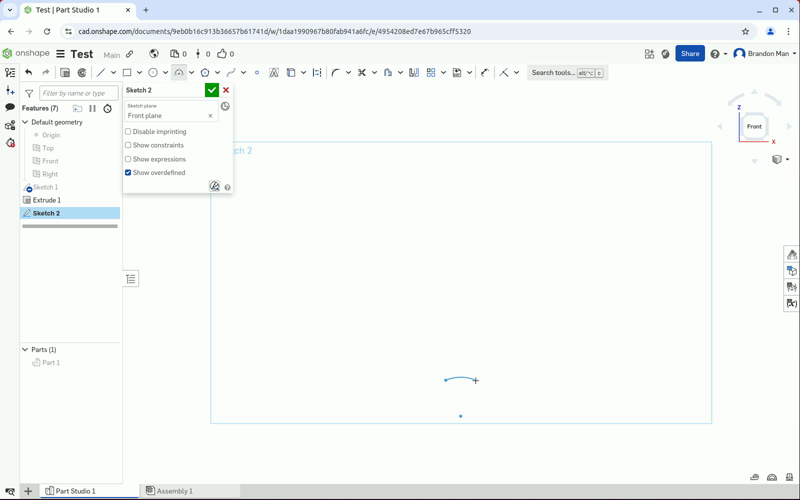
click(475, 380)
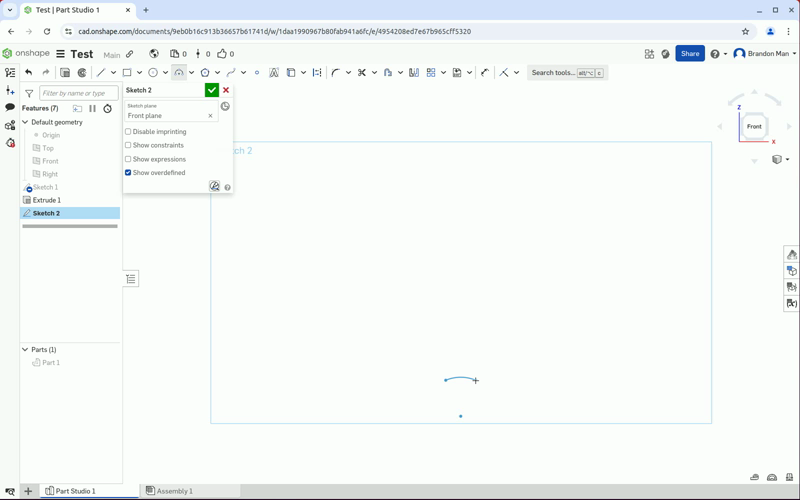
mouse_move(460, 395)
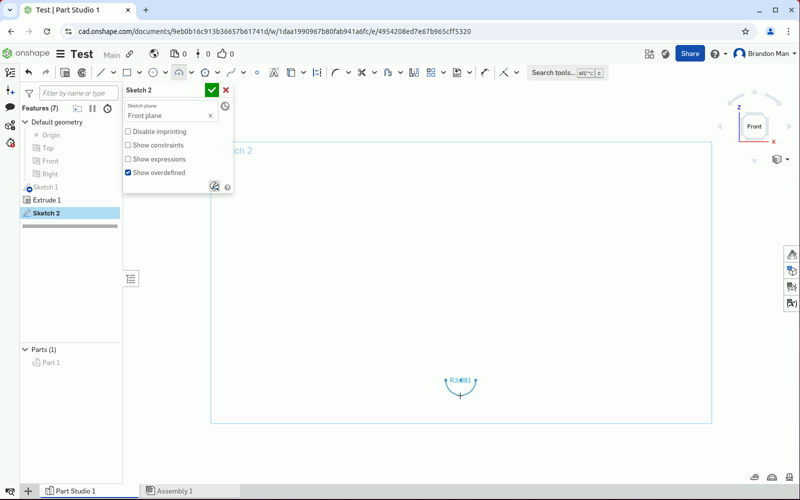
click(460, 395)
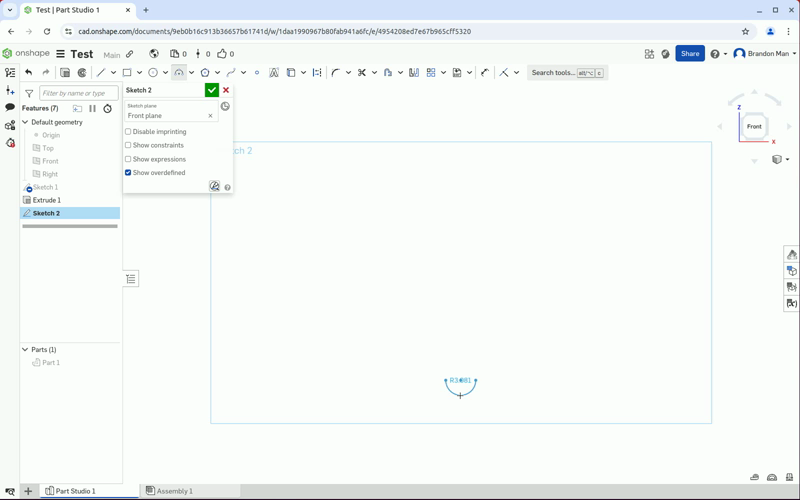
key_up(shift)
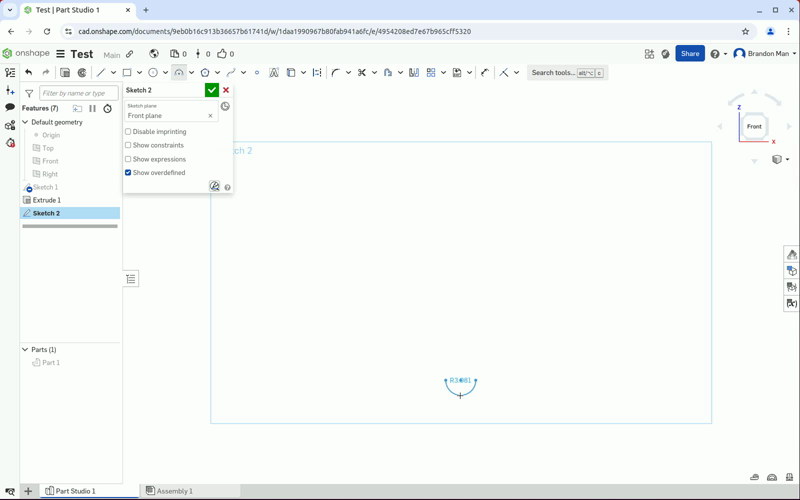
key(esc)
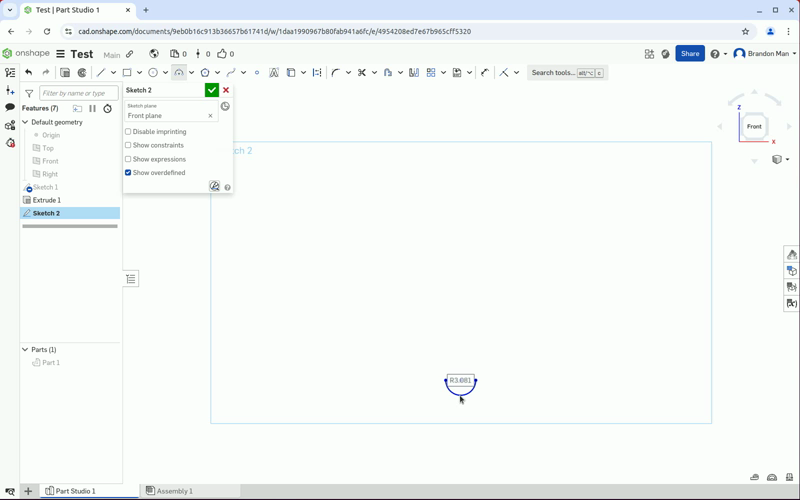
key(l)
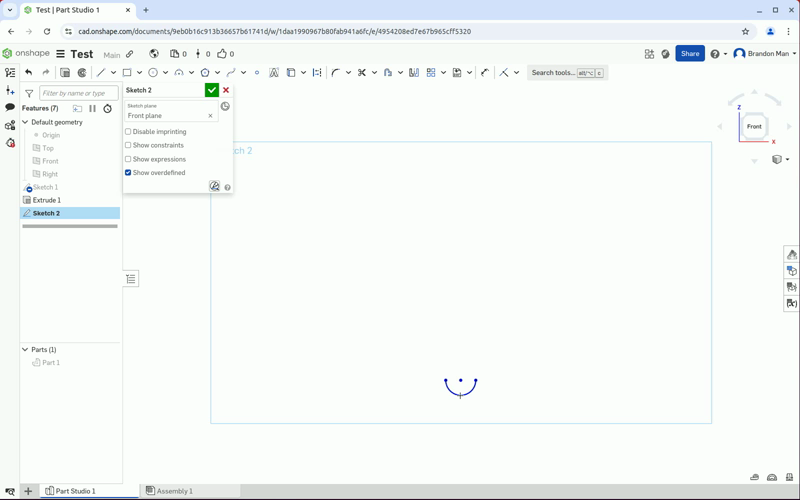
mouse_move(475, 380)
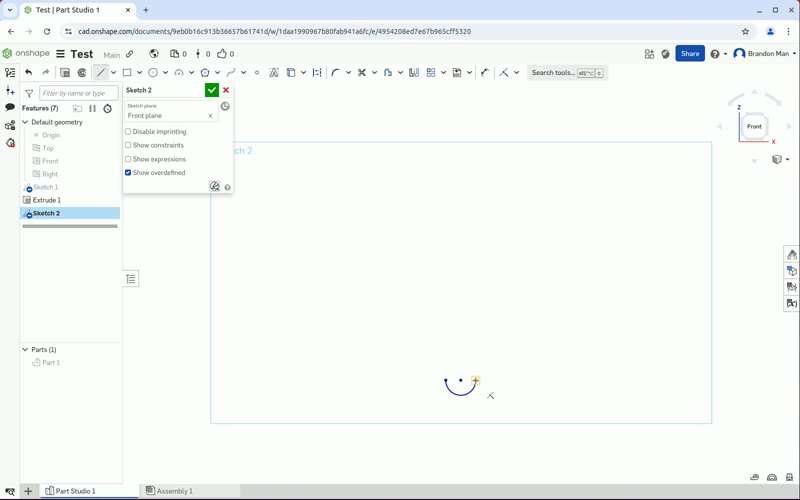
click(475, 380)
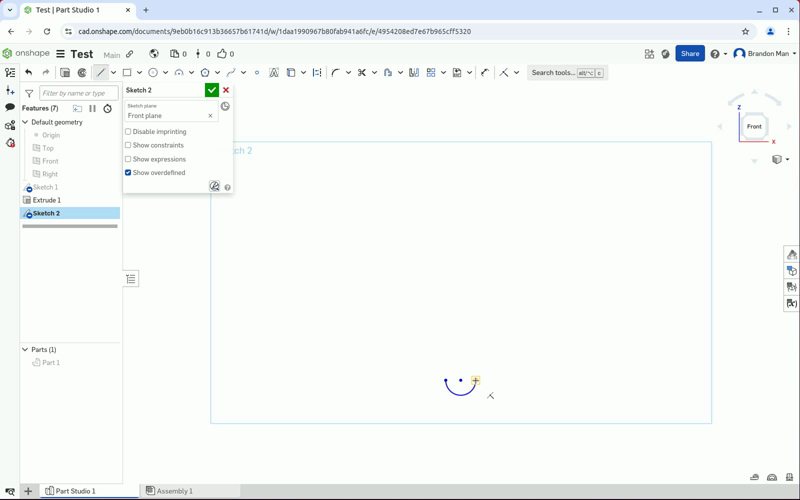
key_down(shift)
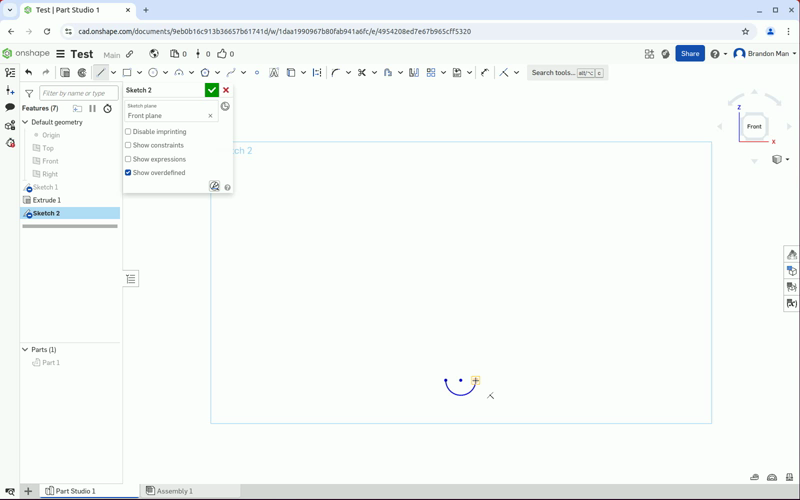
mouse_move(505, 380)
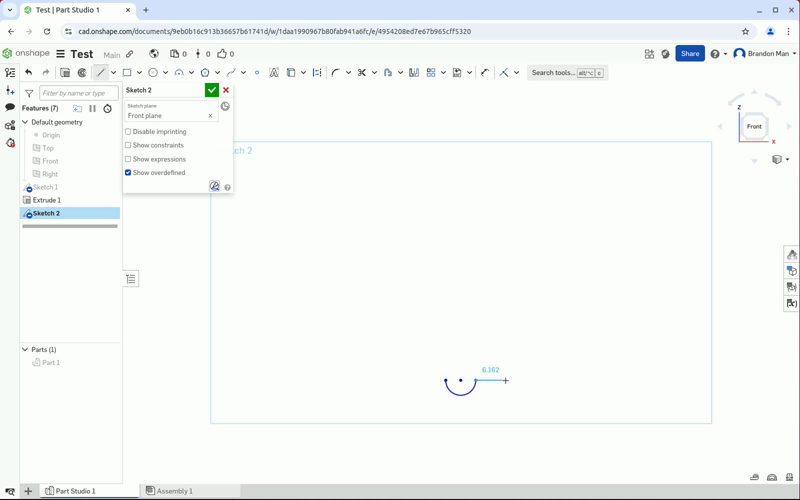
mouse_move(465, 380)
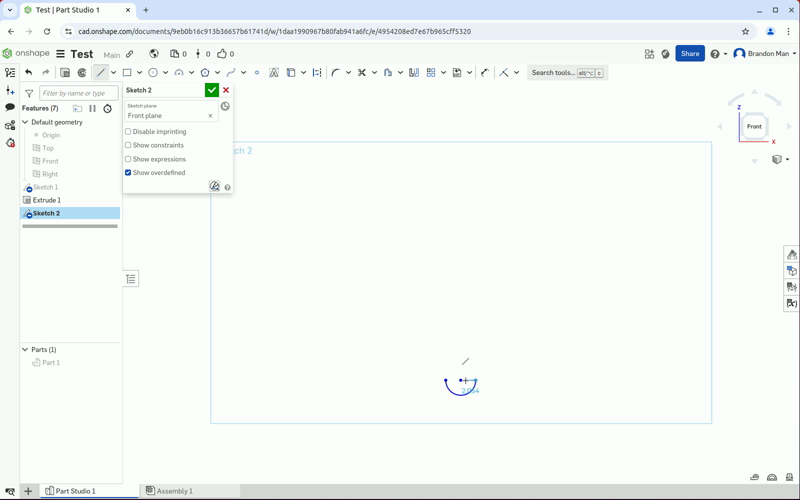
click(465, 380)
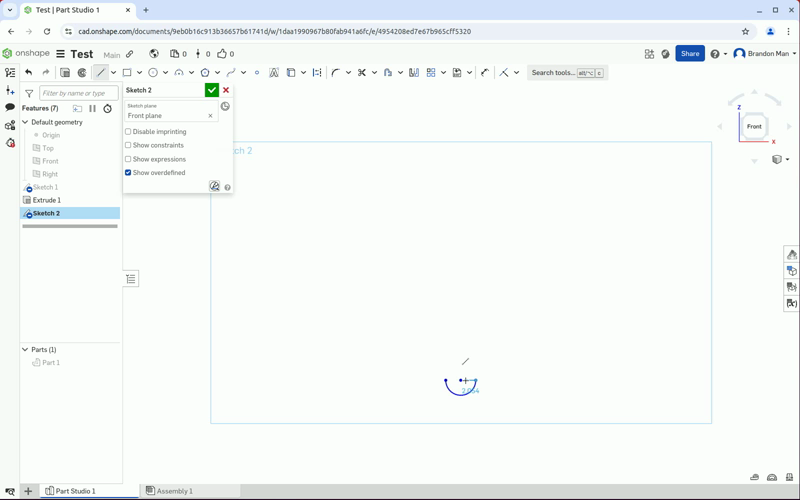
key_up(shift)
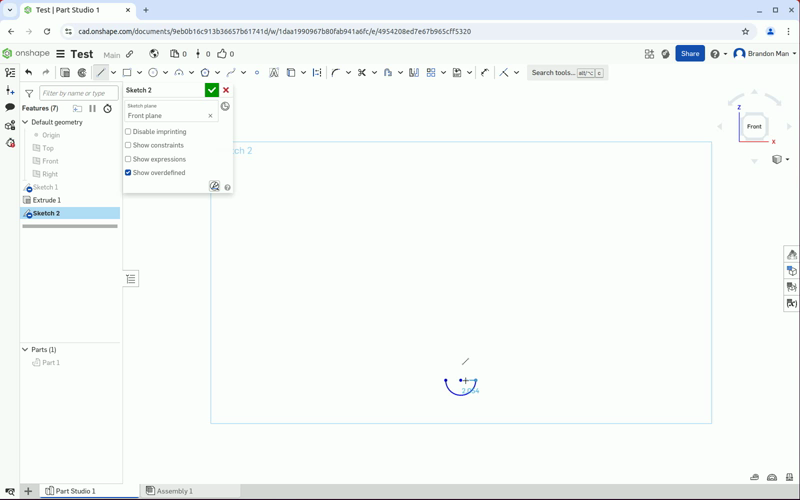
key(esc)
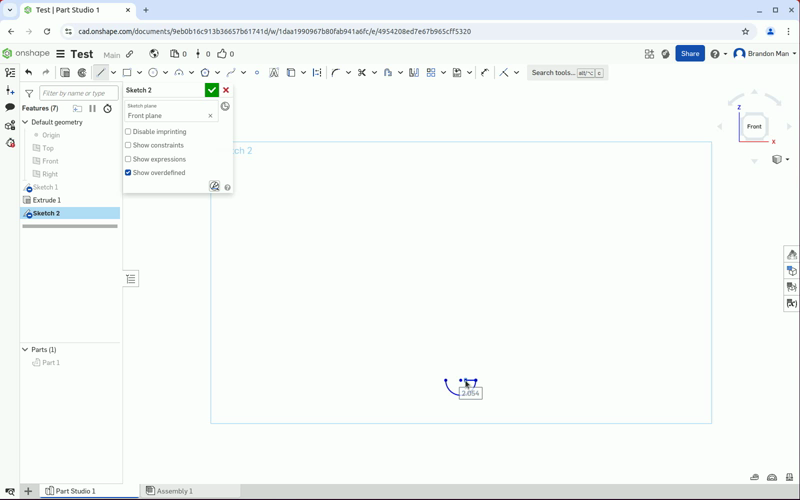
key(a)
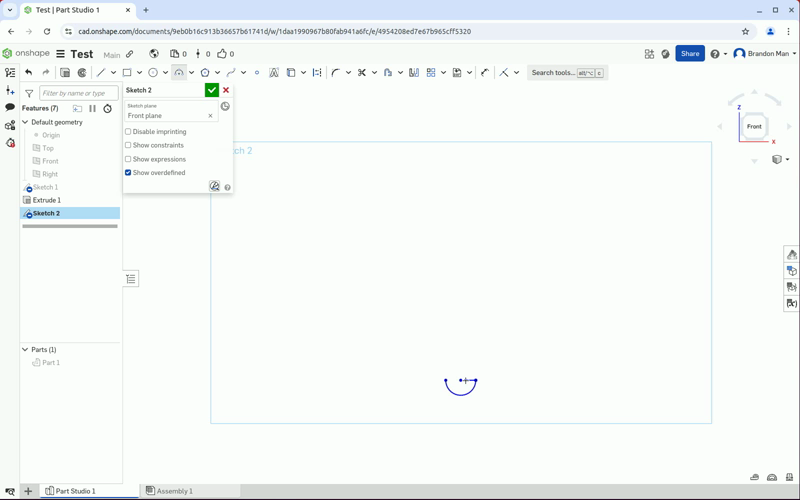
mouse_move(465, 380)
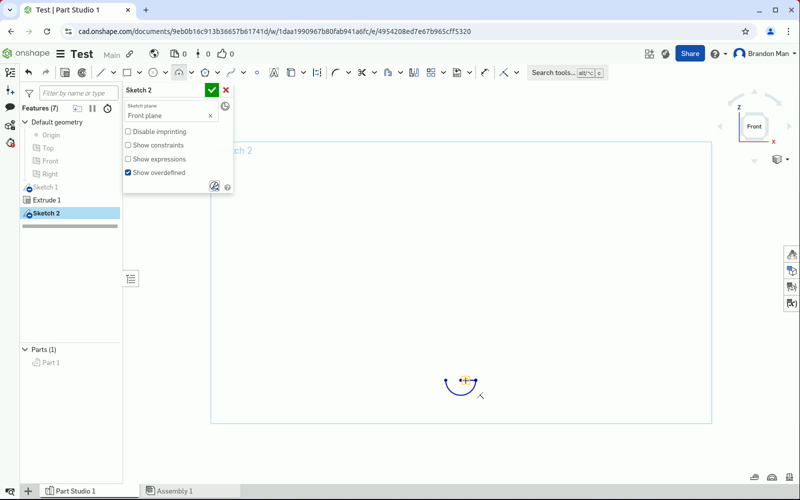
click(465, 380)
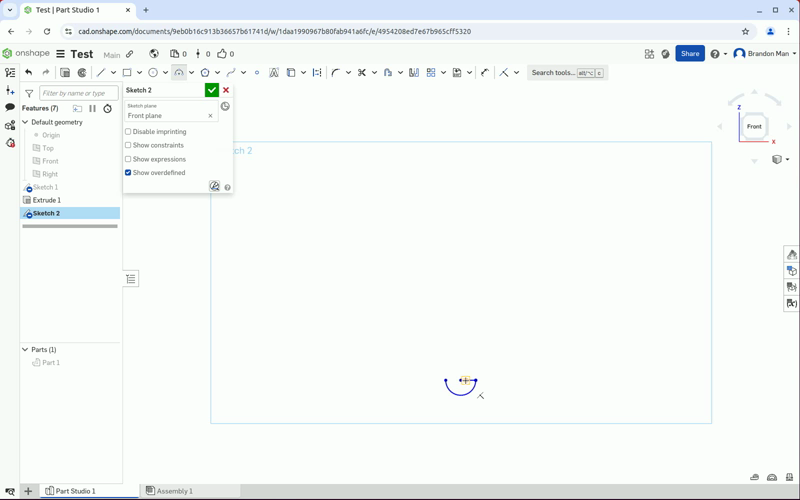
key_down(shift)
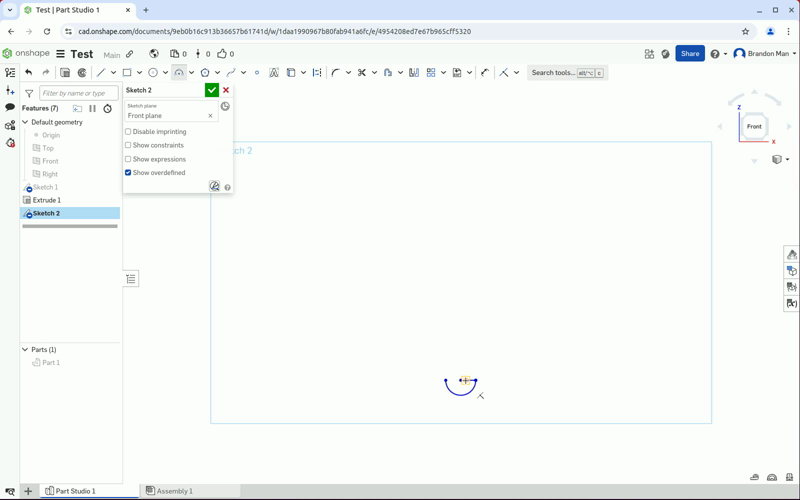
mouse_move(455, 380)
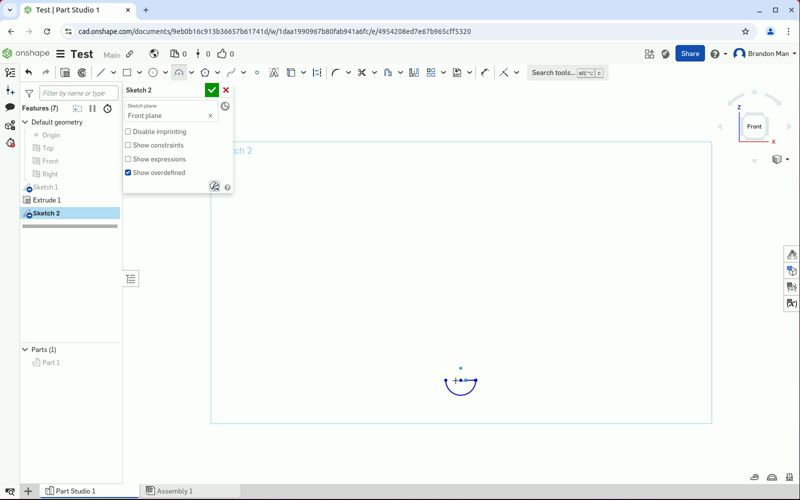
click(455, 380)
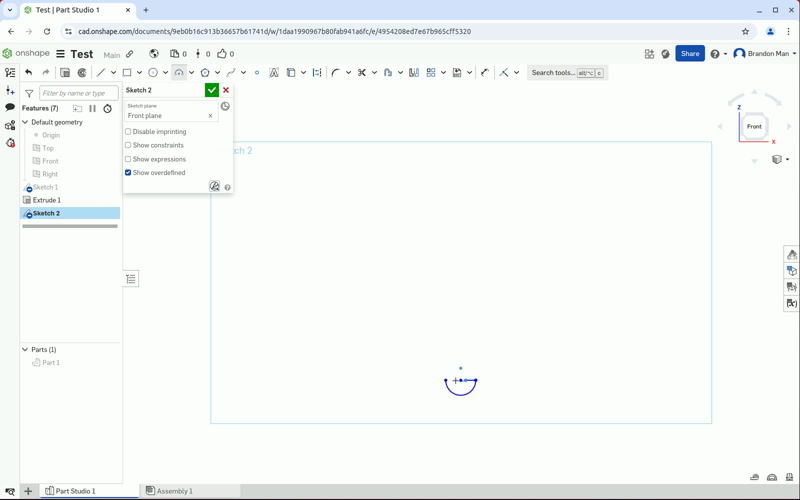
mouse_move(460, 384)
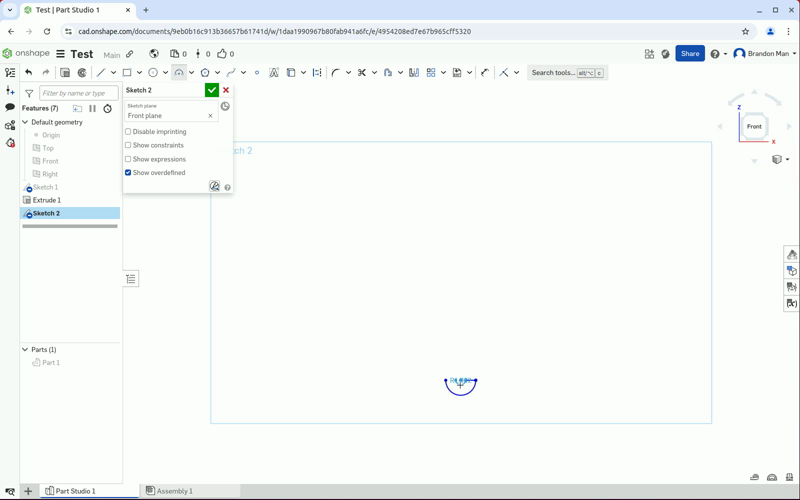
click(460, 384)
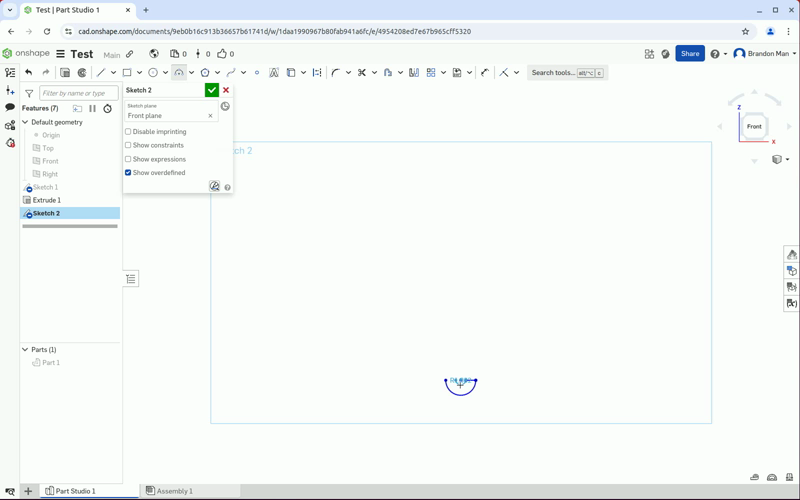
key_up(shift)
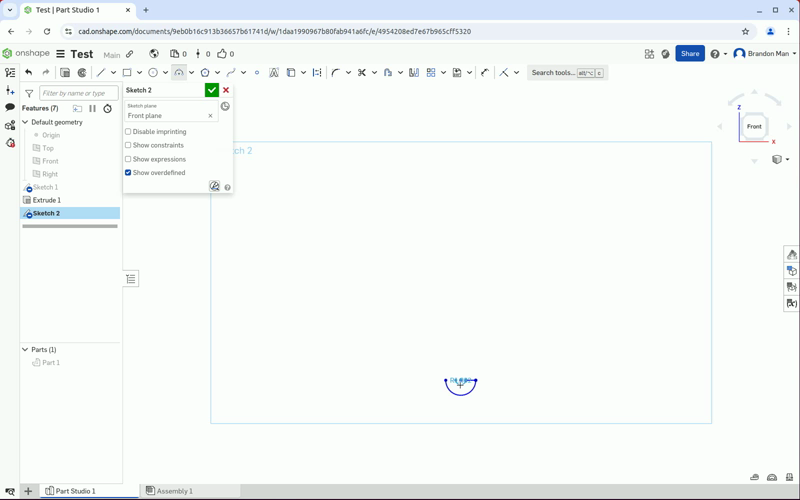
key(esc)
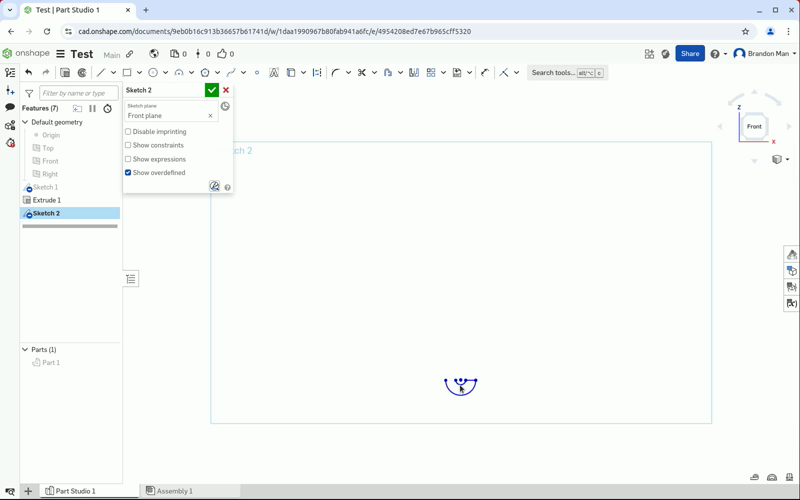
key(l)
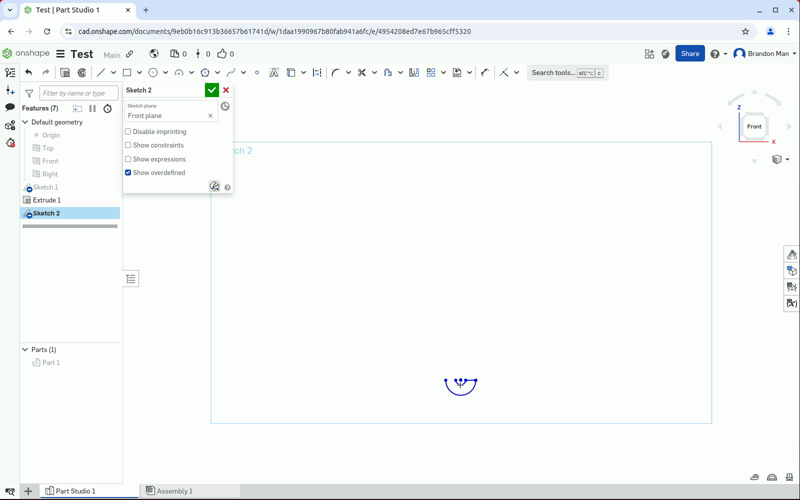
mouse_move(455, 380)
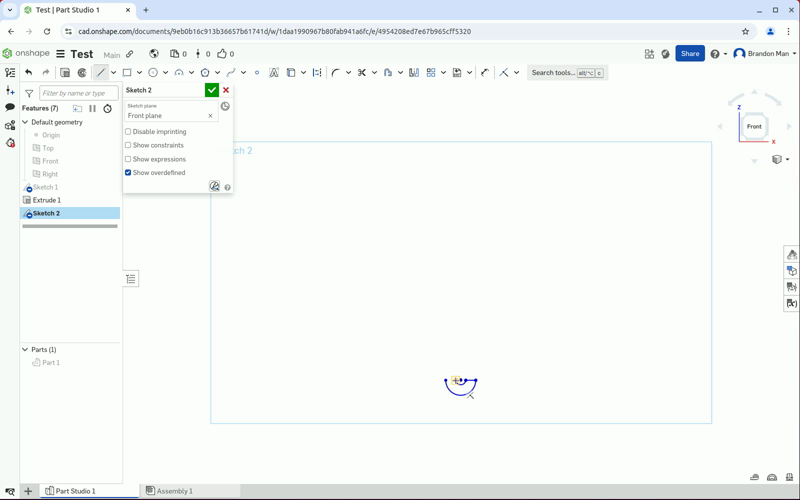
click(455, 380)
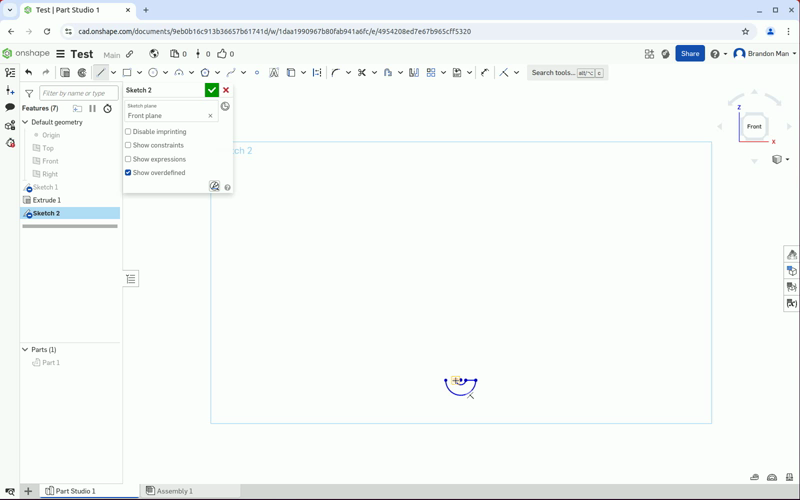
mouse_move(485, 380)
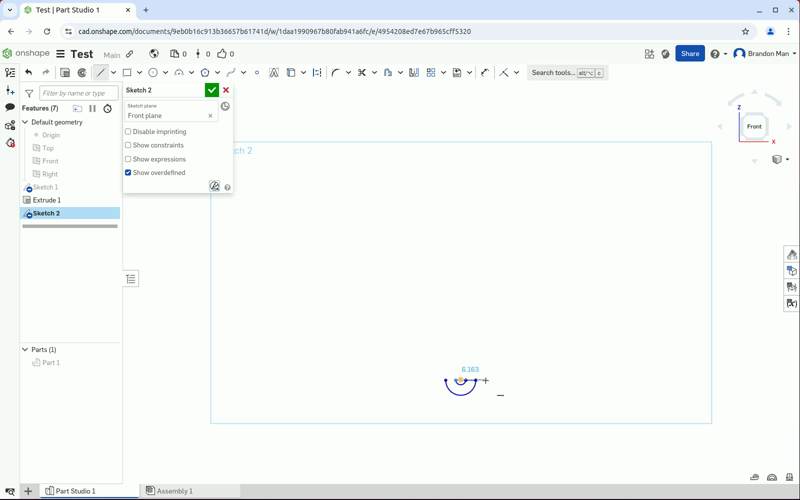
key_down(shift)
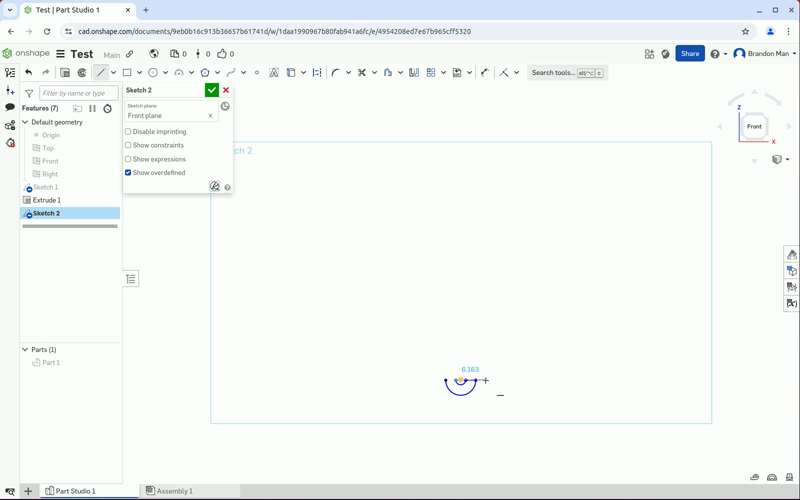
mouse_move(445, 380)
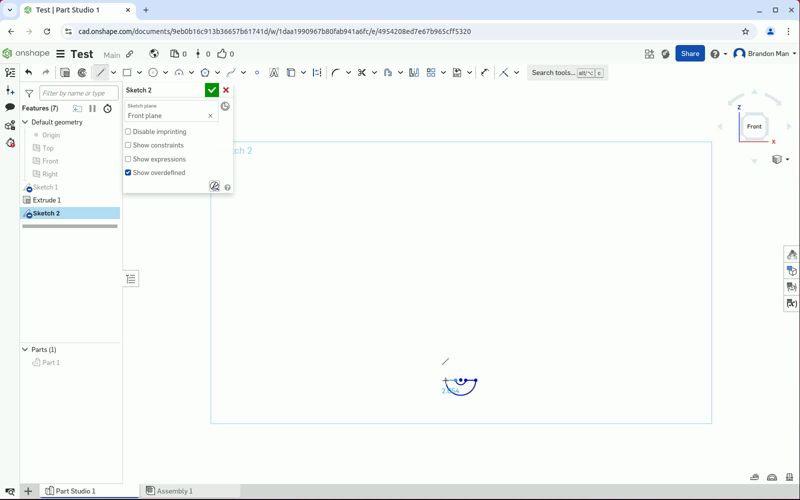
key_up(shift)
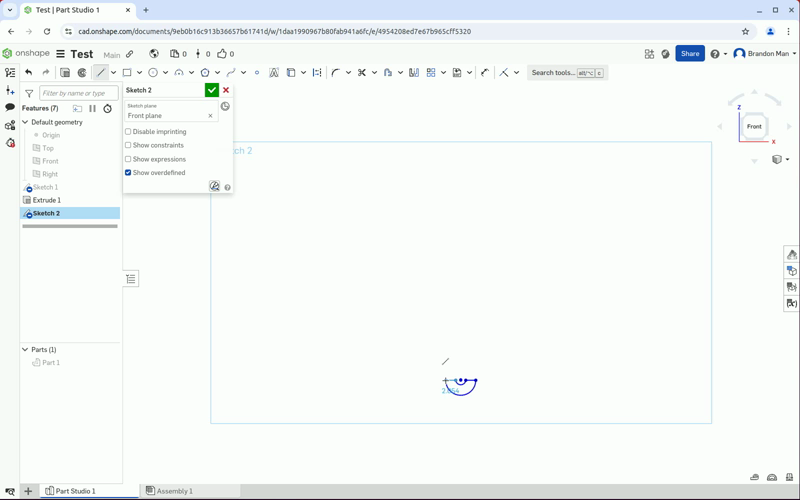
click(445, 380)
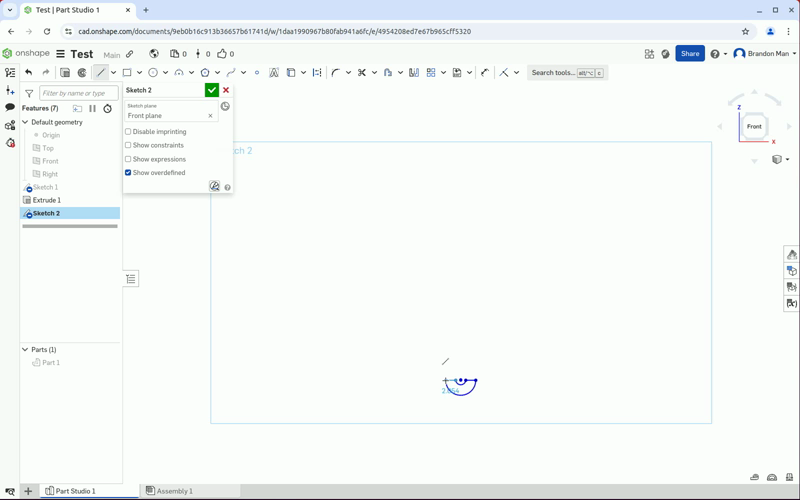
key(esc)
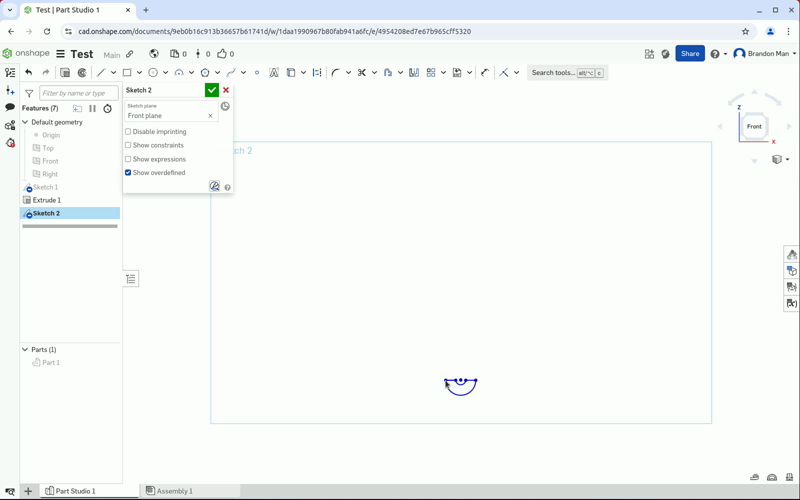
mouse_move(461, 392)
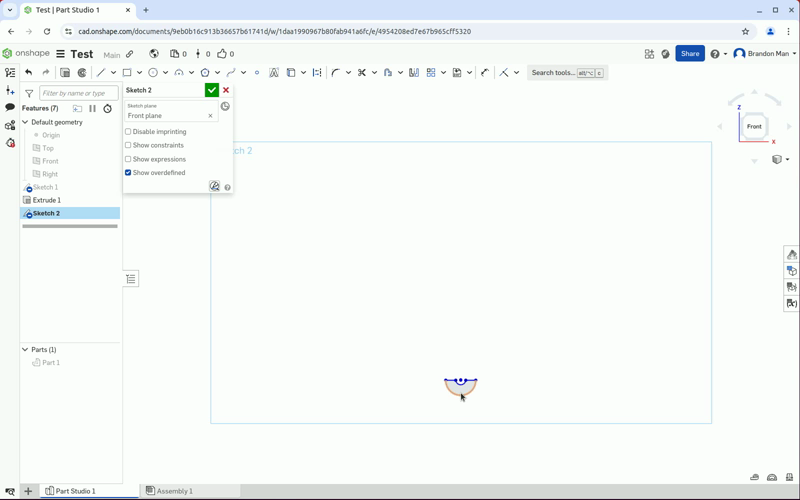
scroll(6)
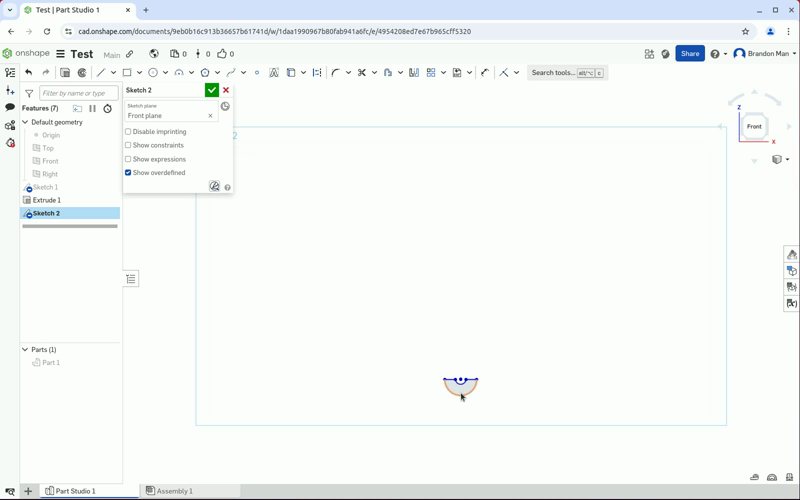
scroll(6)
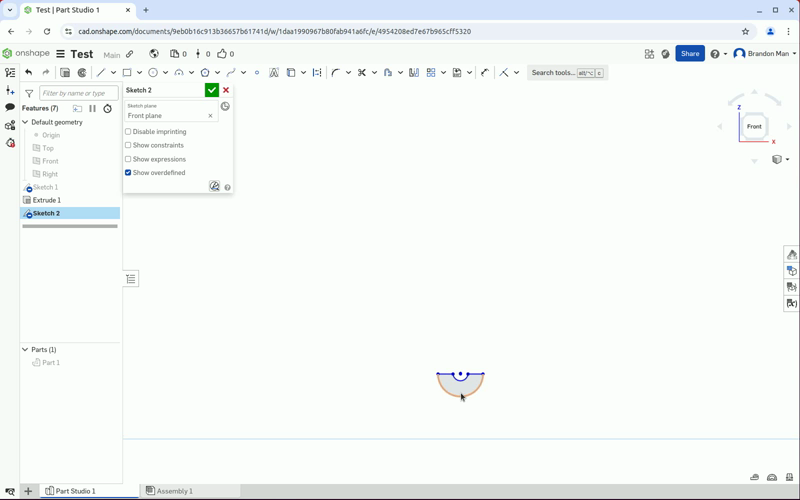
scroll(6)
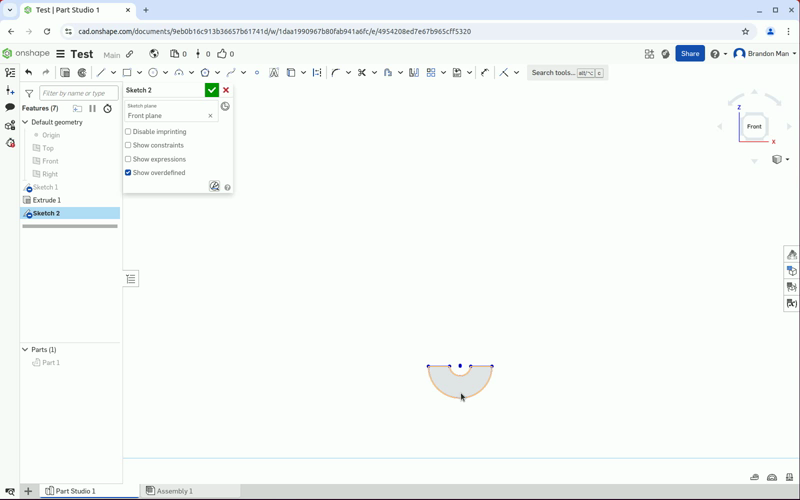
scroll(6)
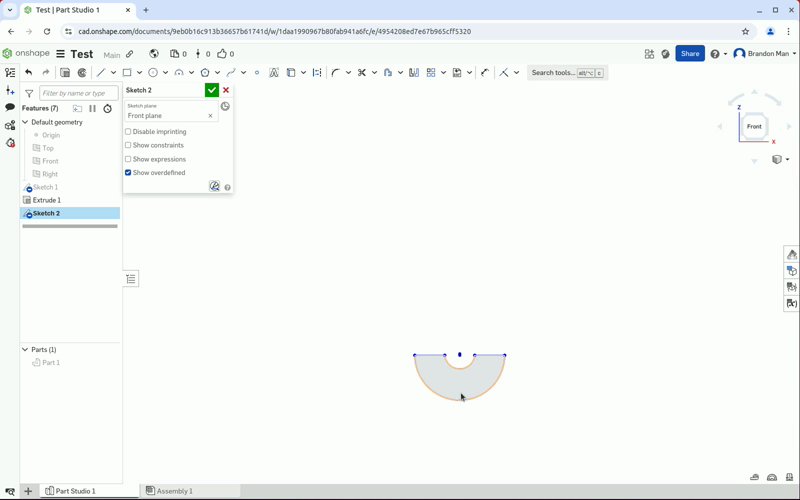
scroll(6)
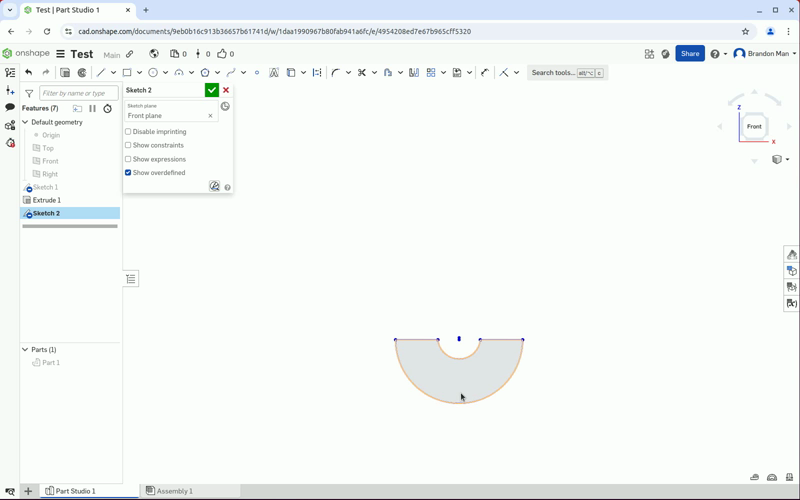
scroll(6)
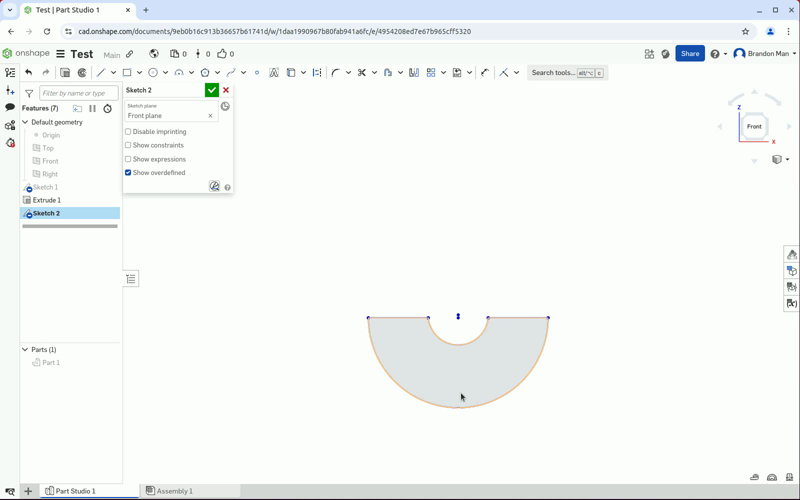
scroll(6)
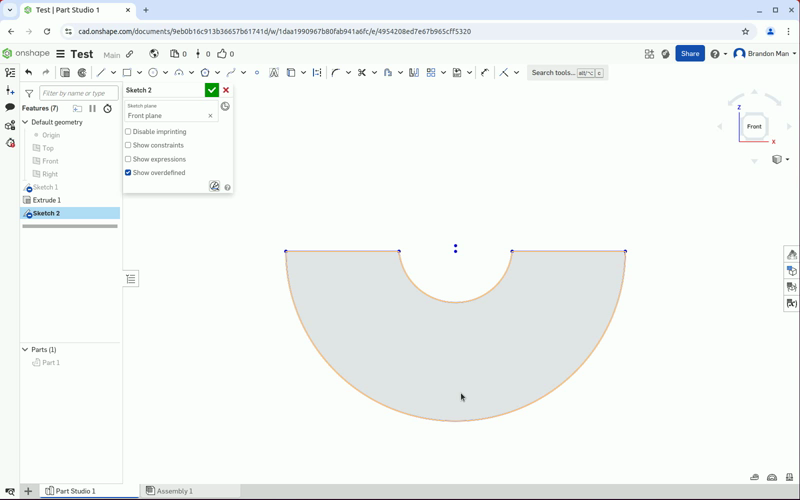
click(461, 392)
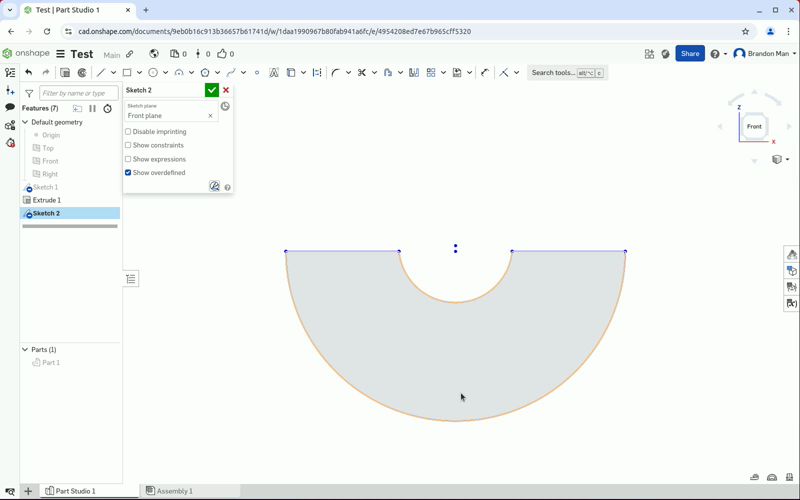
scroll(-6)
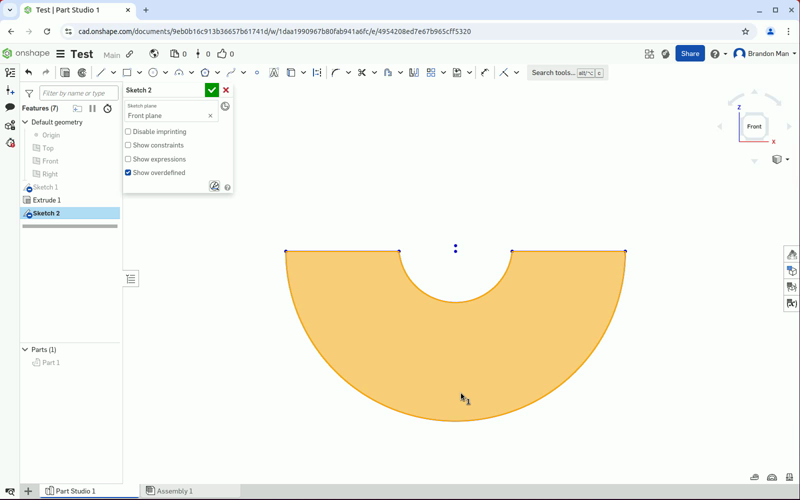
scroll(-6)
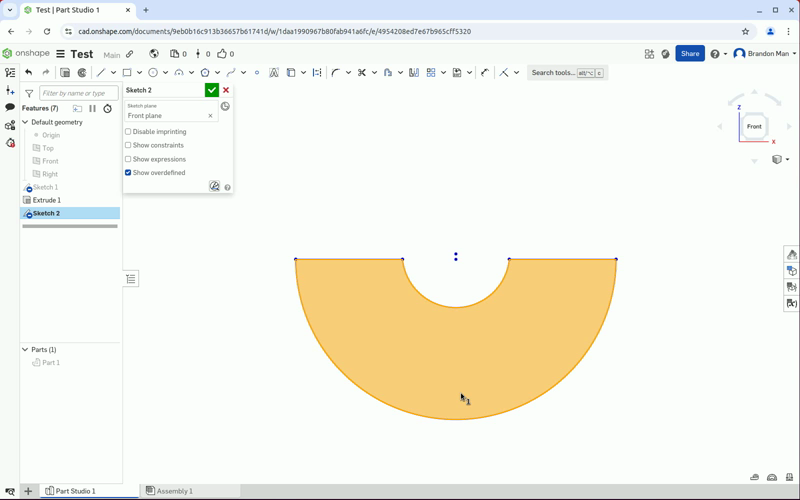
scroll(-6)
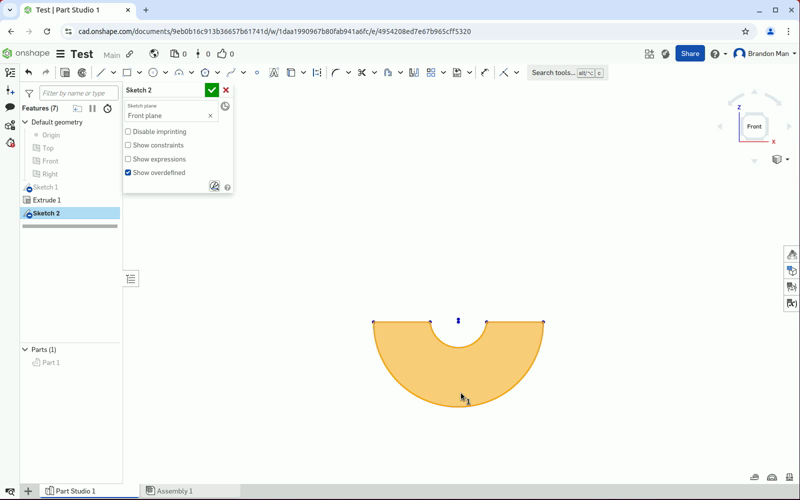
scroll(-6)
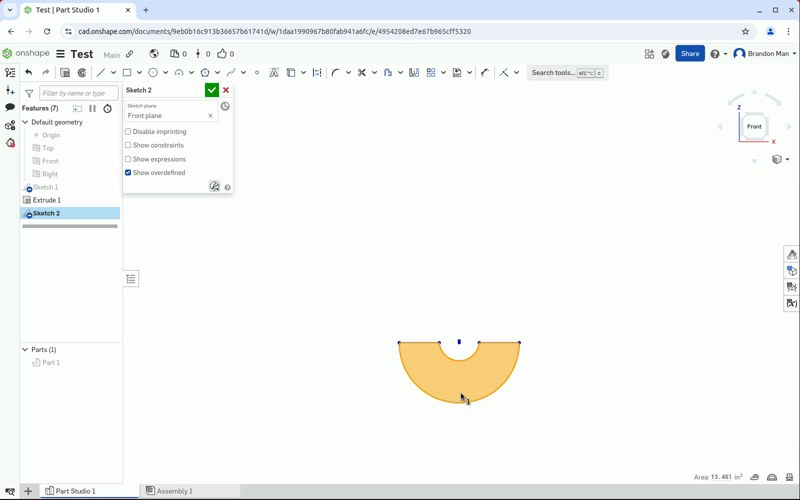
scroll(-6)
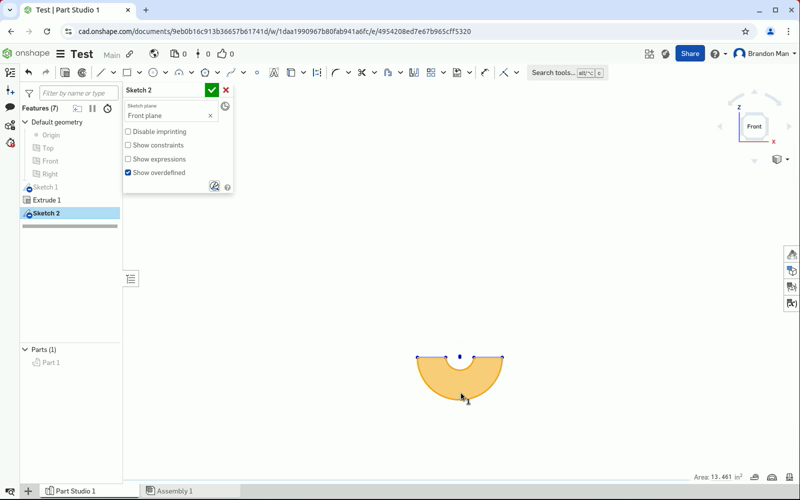
scroll(-6)
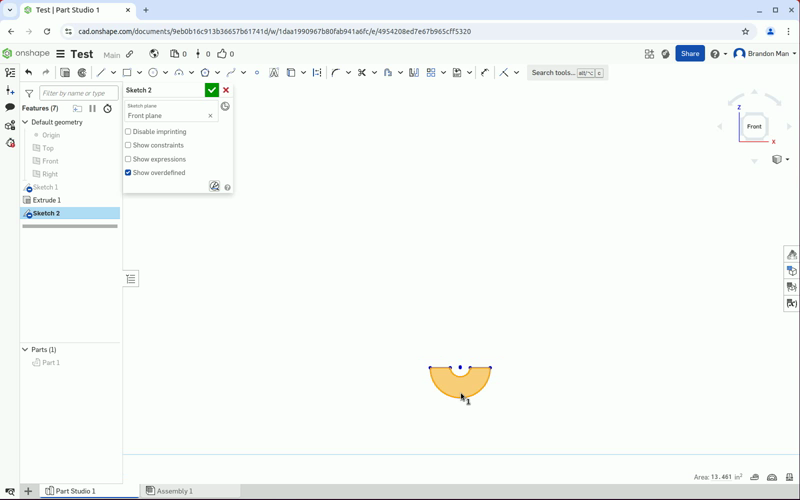
scroll(-6)
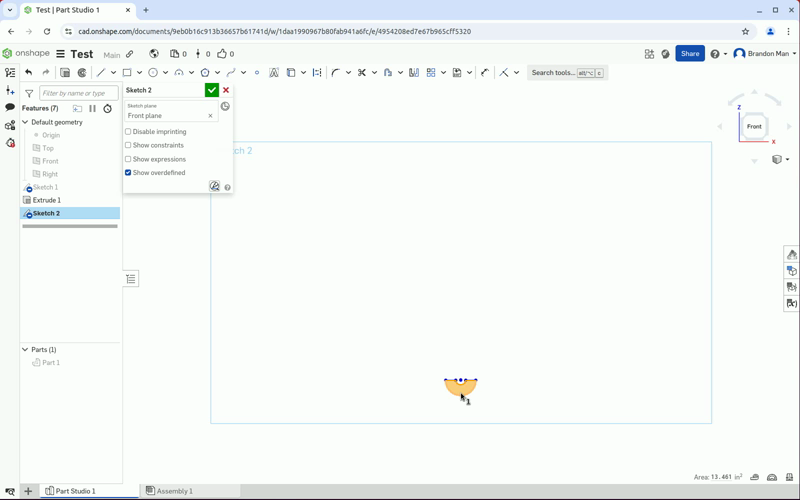
mouse_move(73, 352)
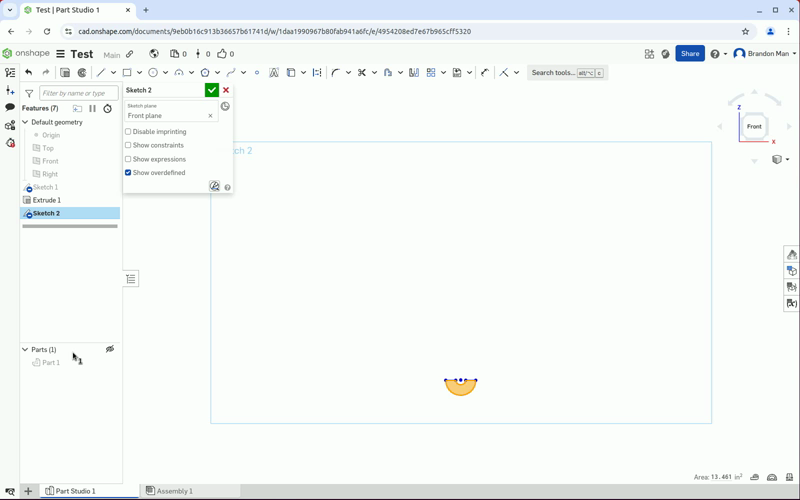
key(shift+y)
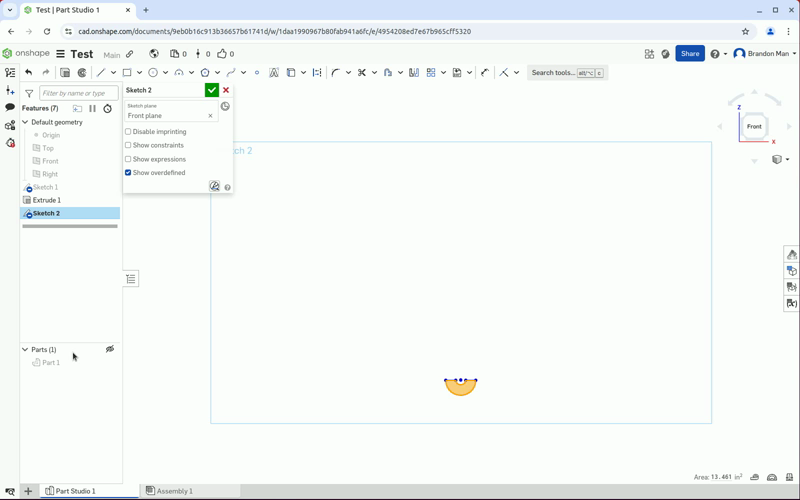
key(shift+e)
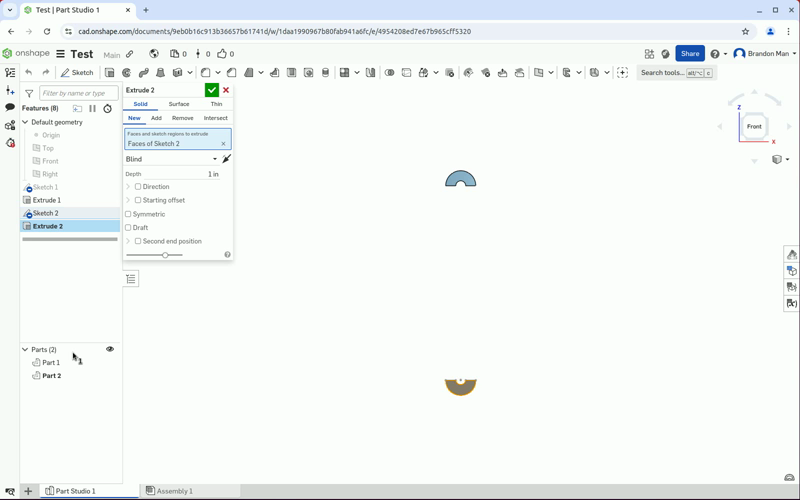
mouse_move(143, 106)
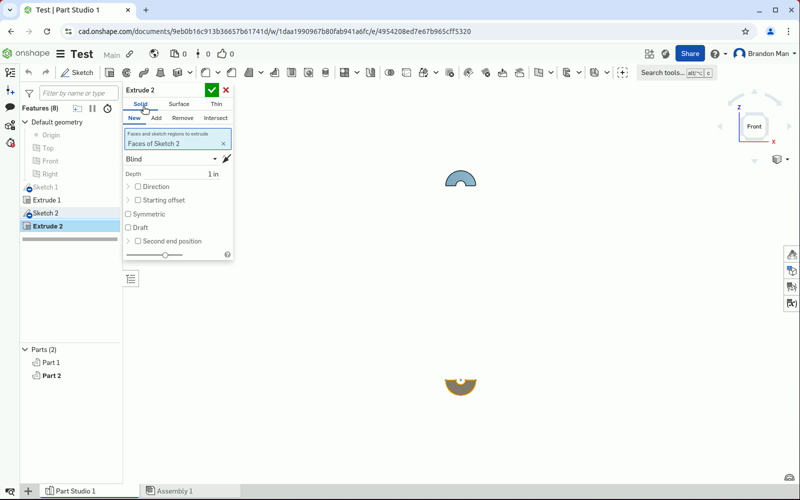
click(143, 106)
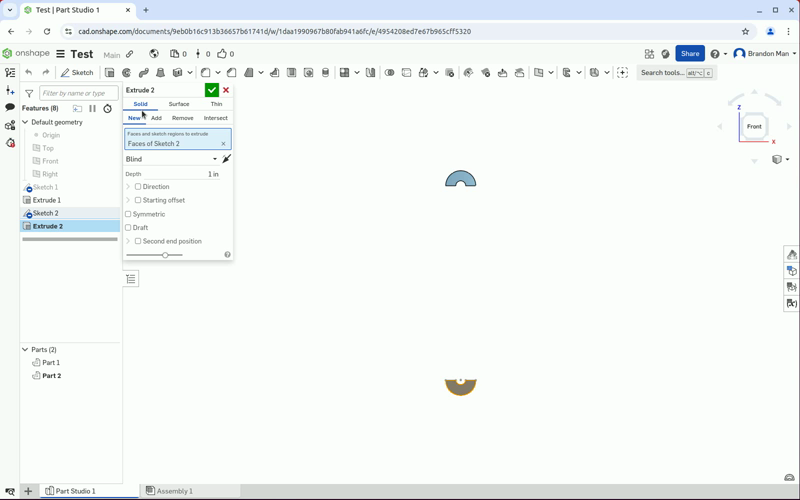
mouse_move(137, 120)
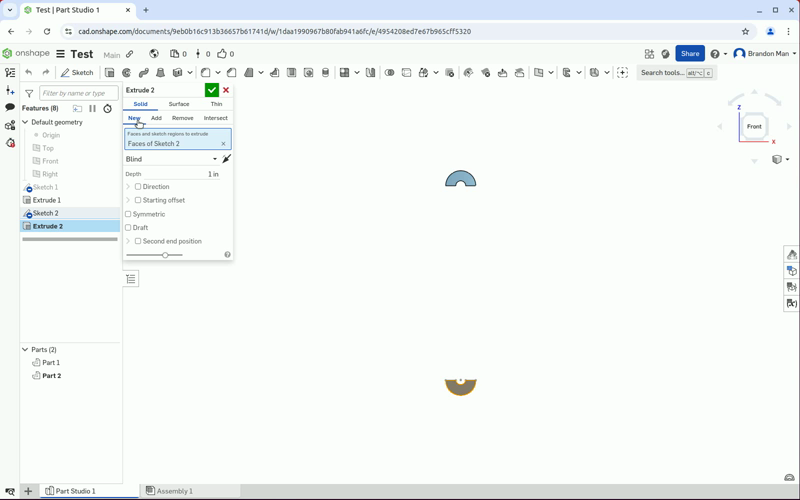
click(137, 120)
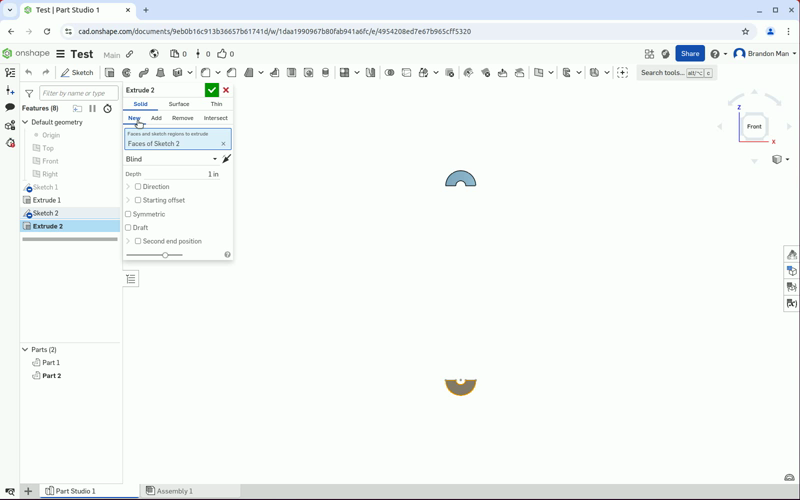
key(tab, 4)
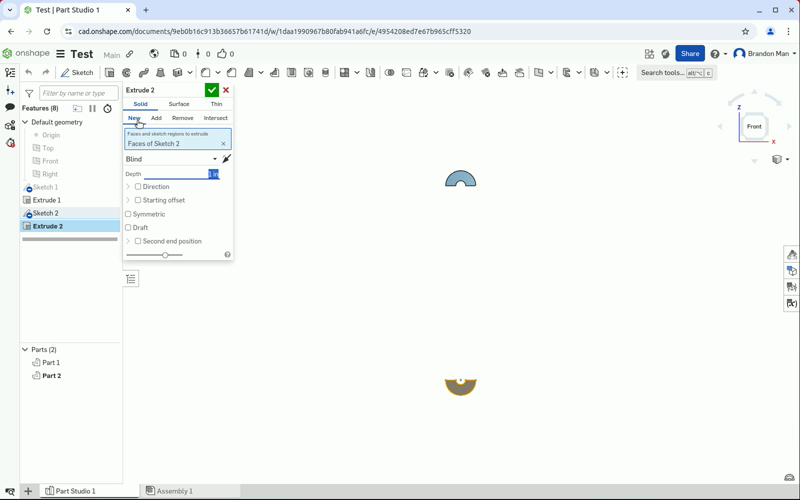
text(1.926)
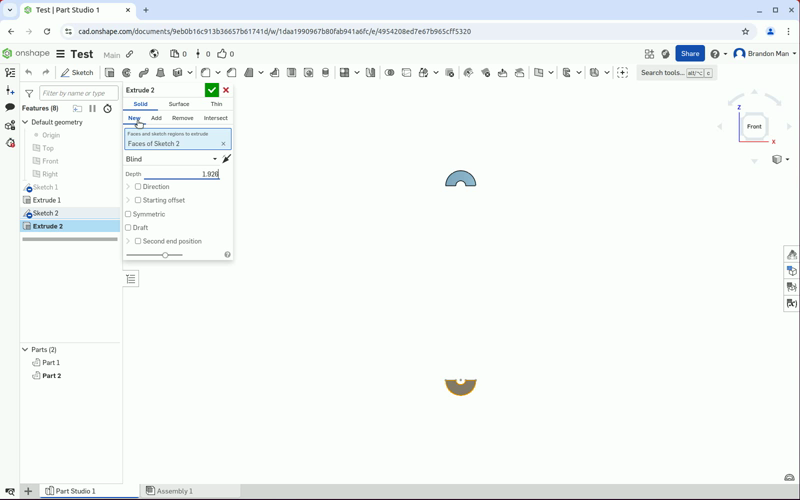
key(enter)
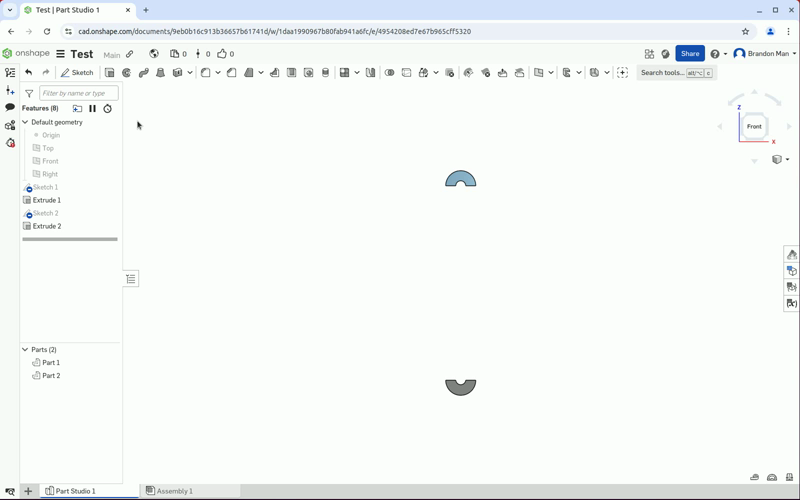
key(shift+h)
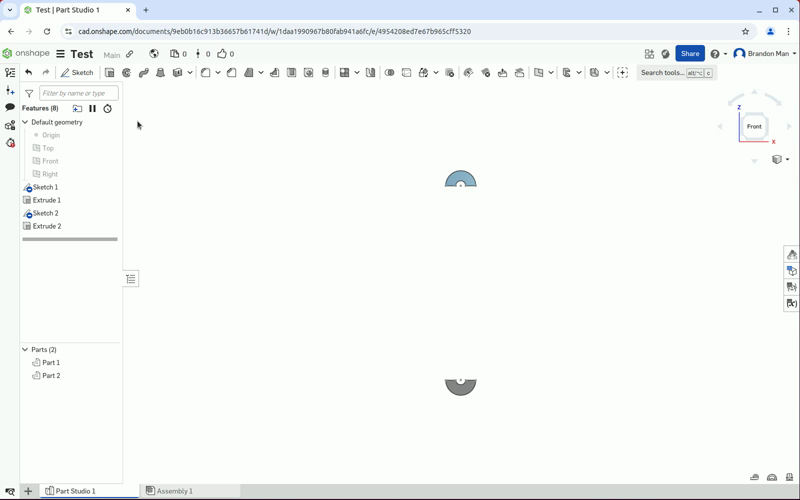
key(shift+h)
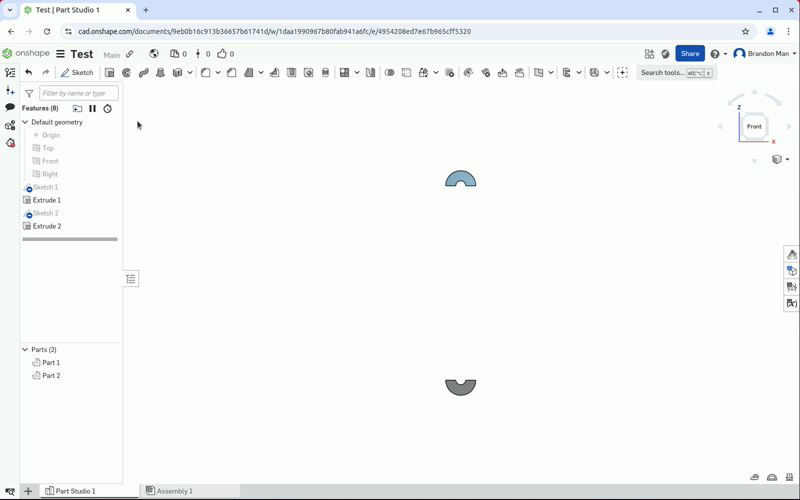
mouse_move(73, 189)
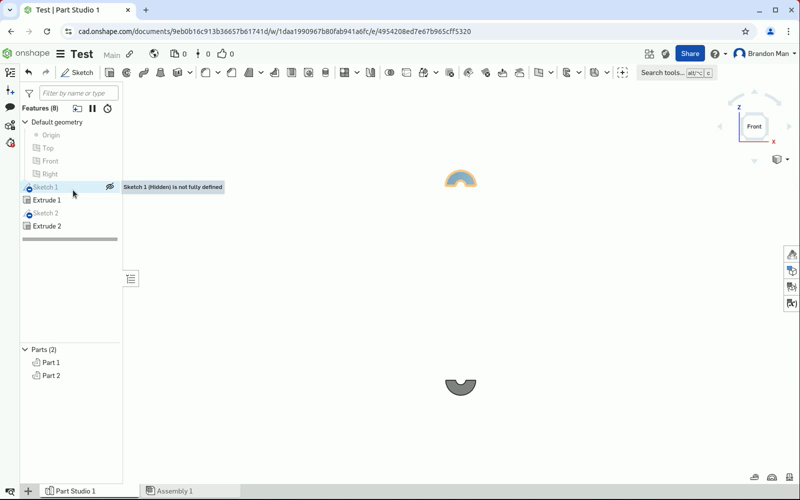
click(73, 189)
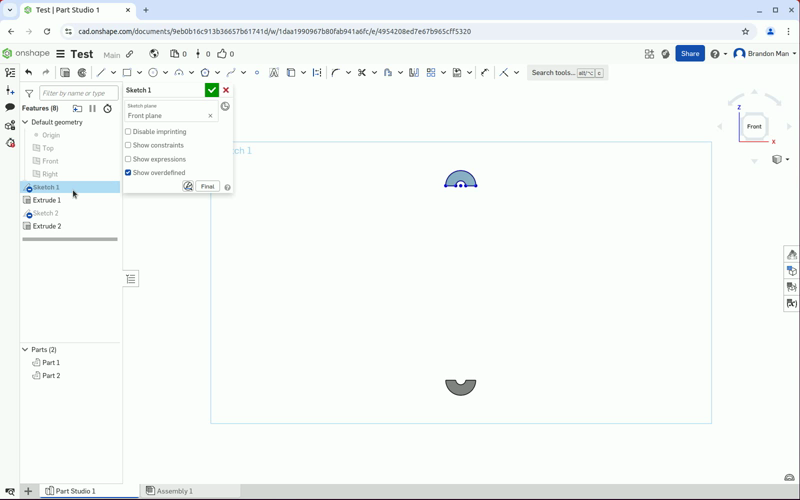
mouse_move(229, 92)
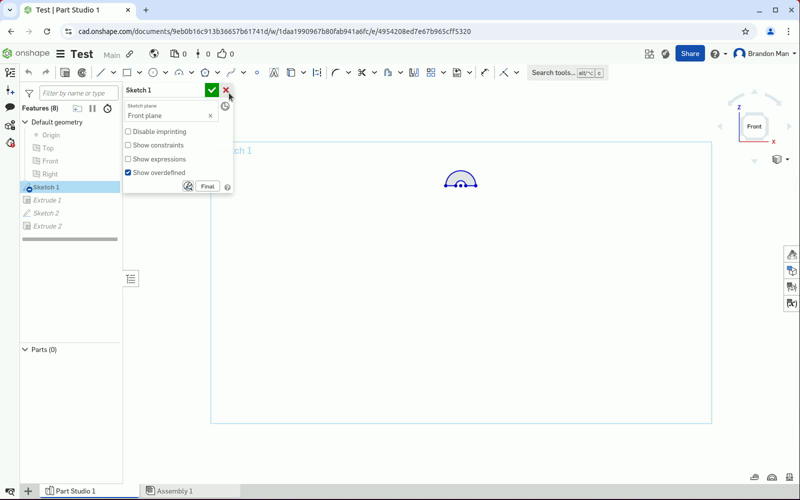
click(229, 92)
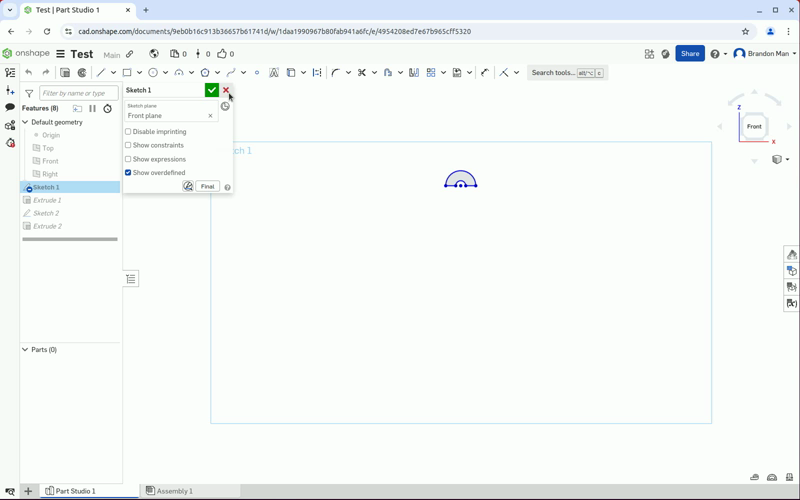
key(shift+s)
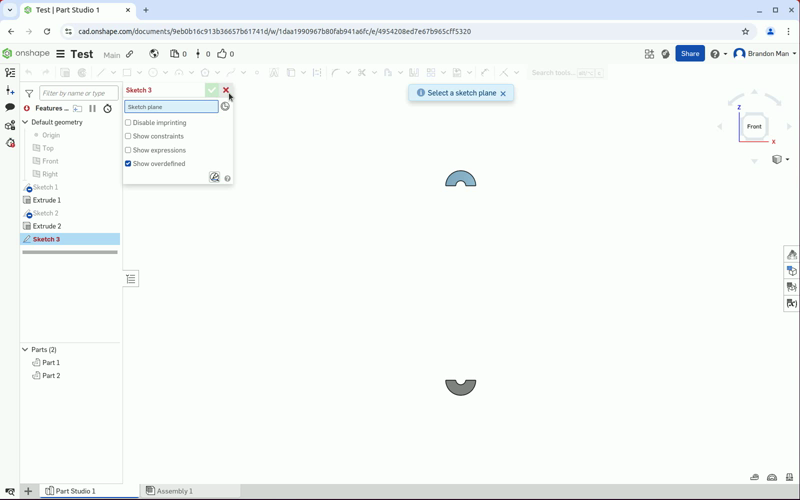
mouse_move(73, 163)
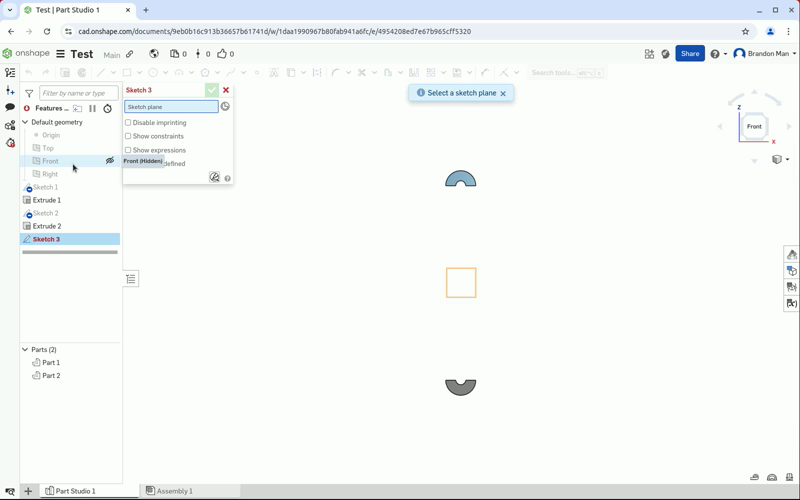
click(73, 163)
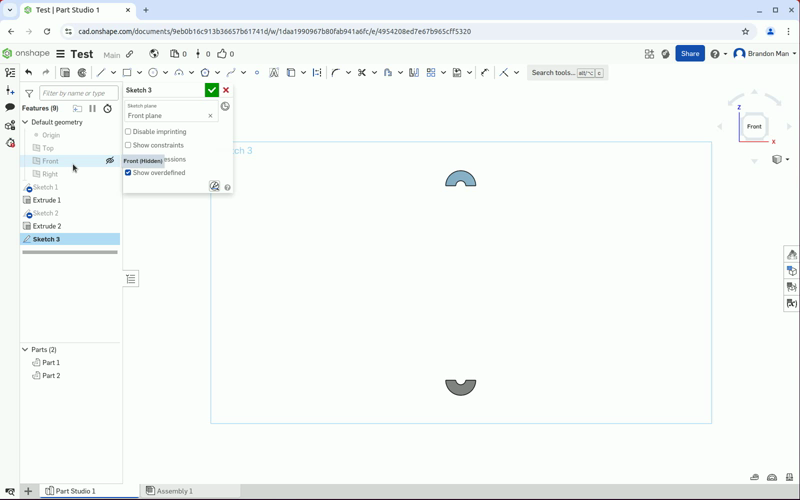
mouse_move(73, 352)
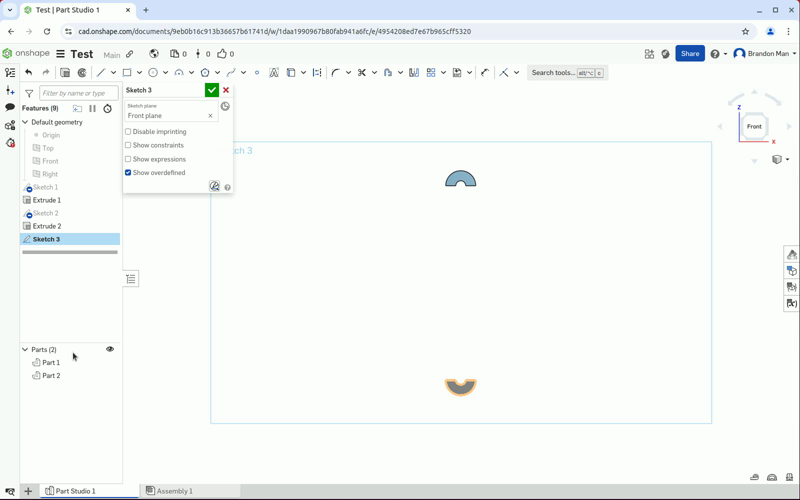
key(y)
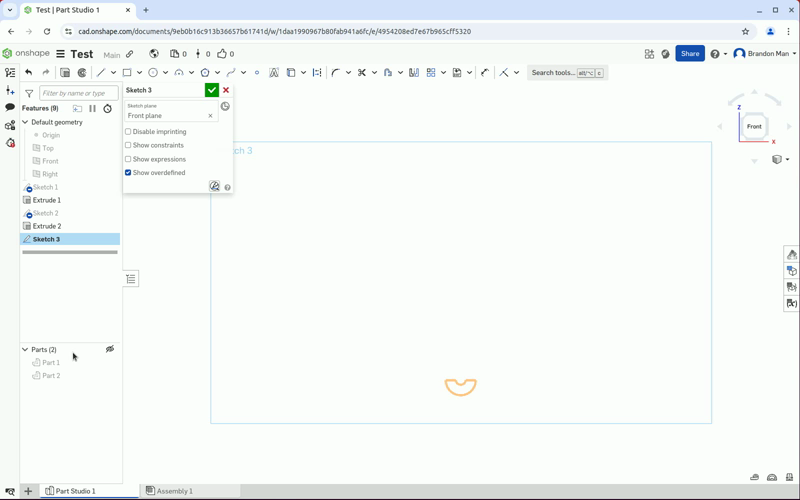
key(l)
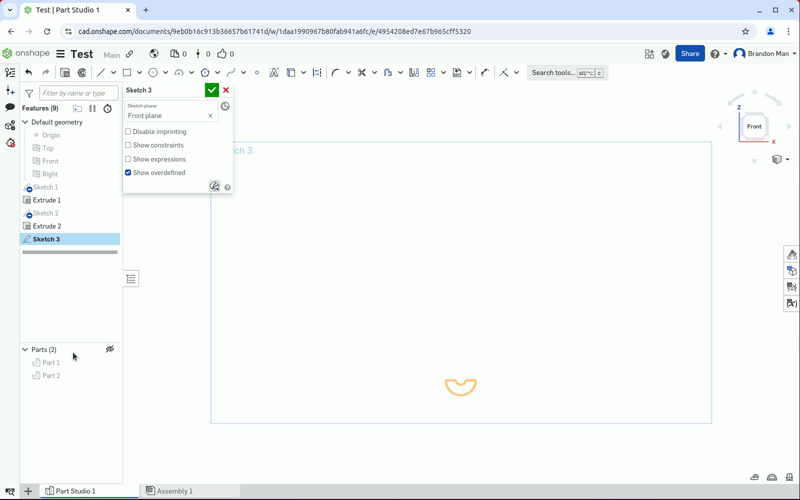
key_down(shift)
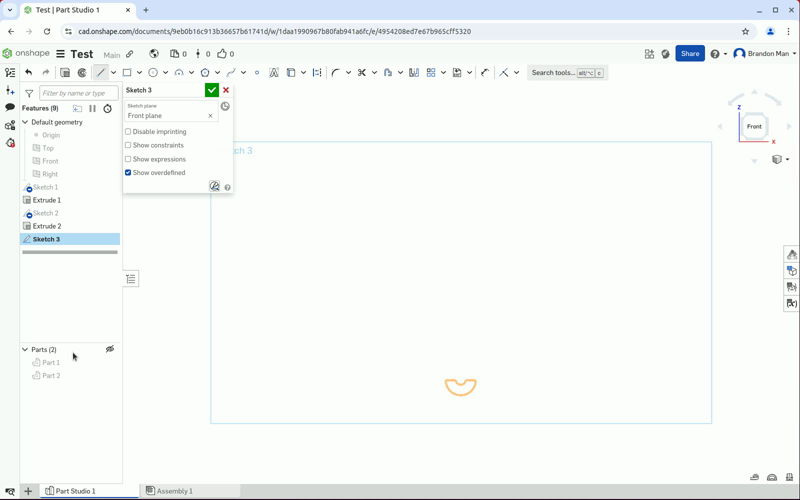
mouse_move(445, 380)
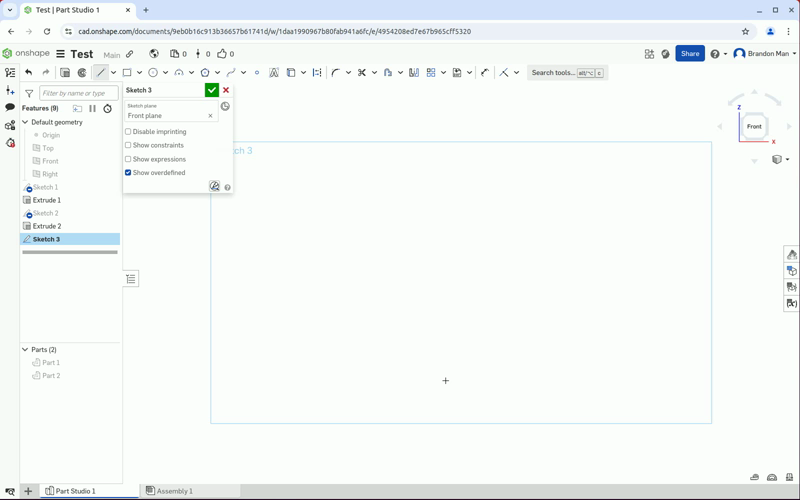
click(445, 380)
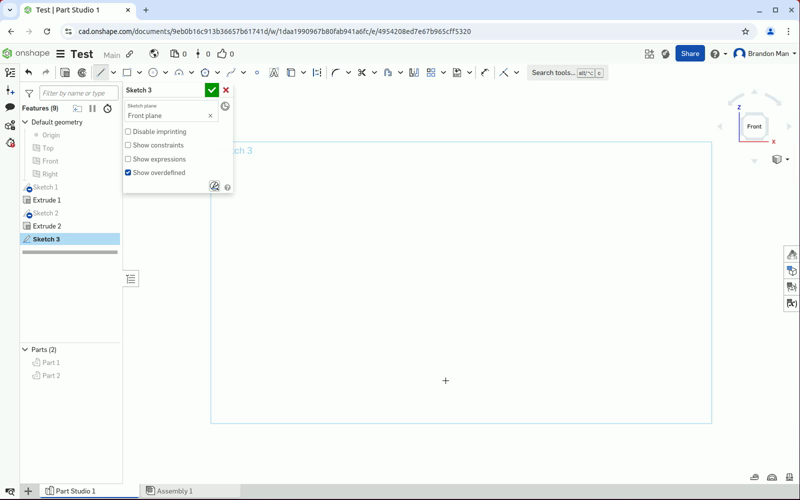
key_up(shift)
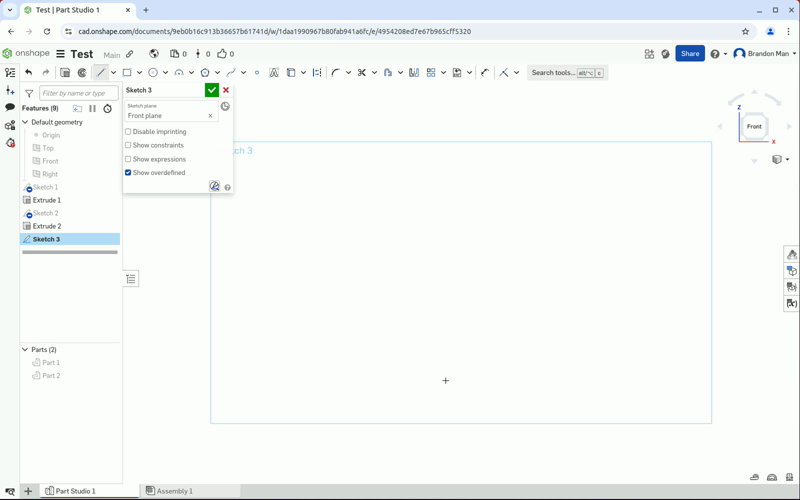
key_down(shift)
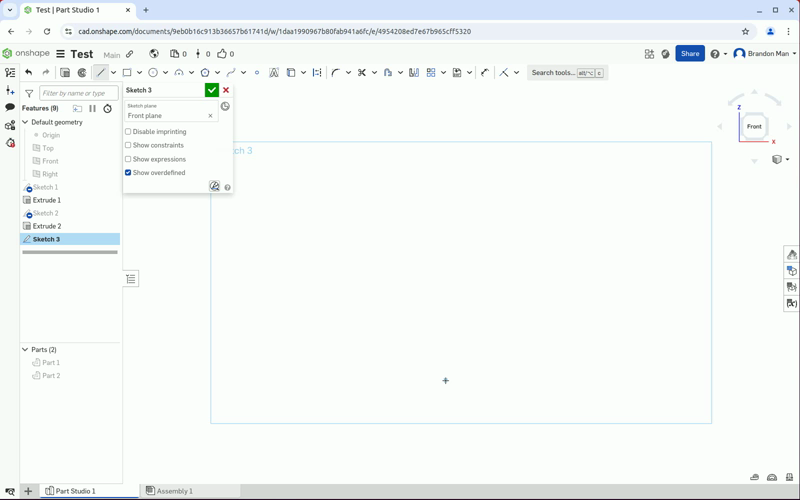
mouse_move(475, 380)
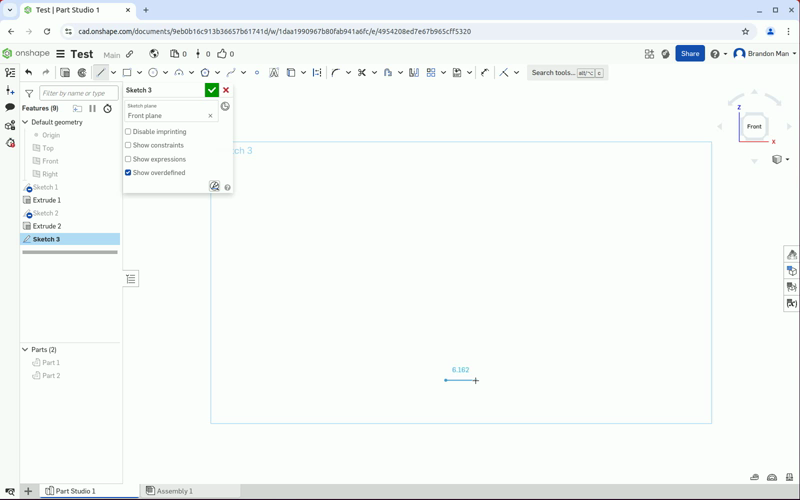
mouse_move(455, 380)
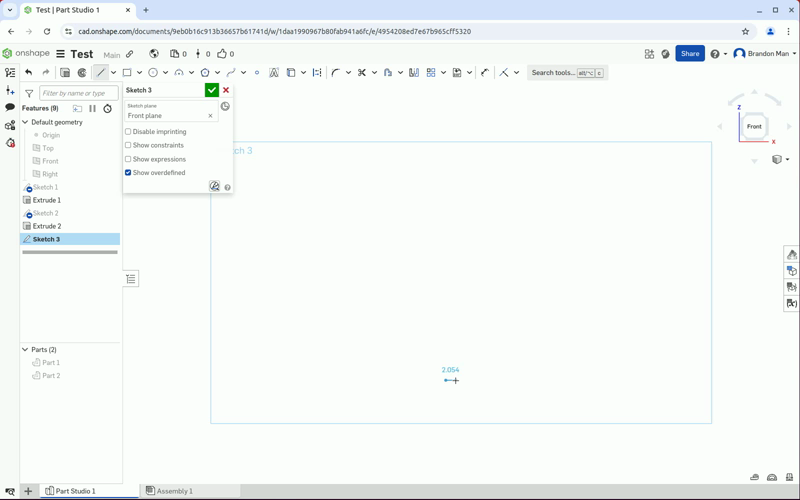
click(455, 380)
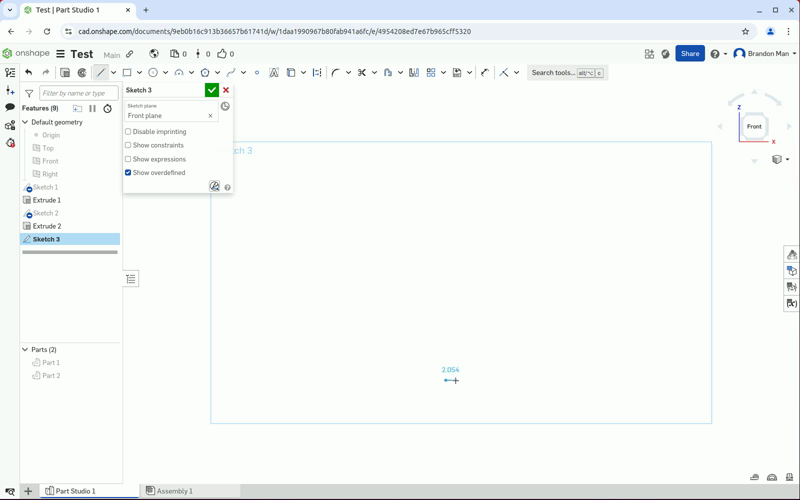
key_up(shift)
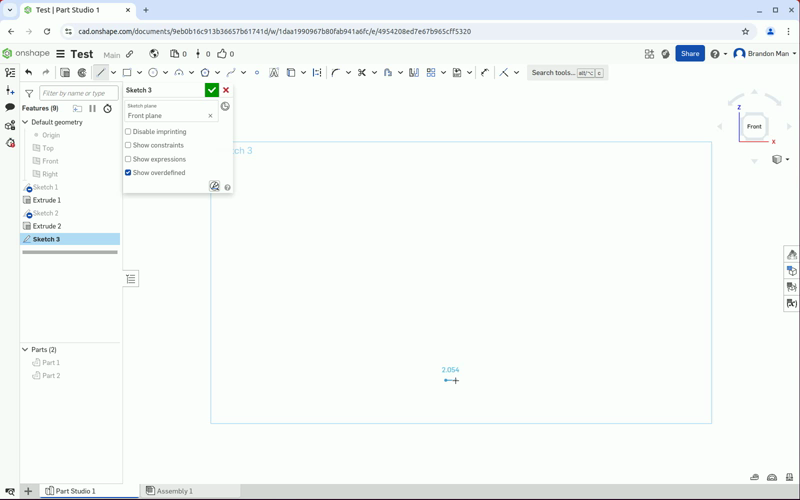
key(esc)
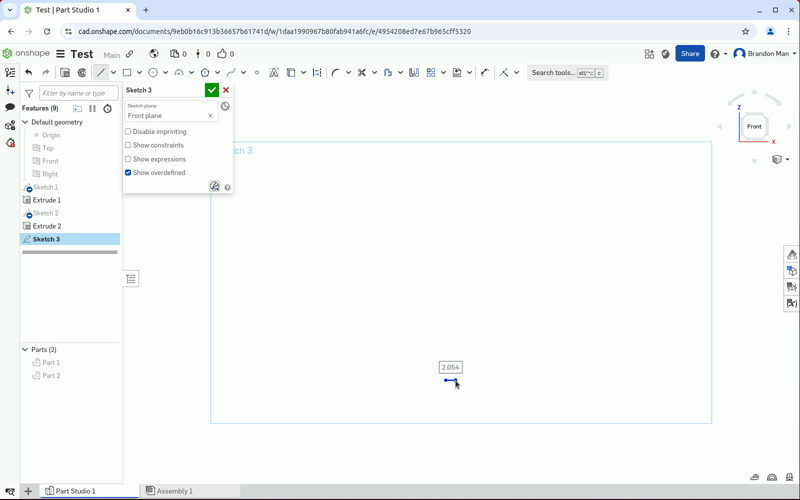
key(a)
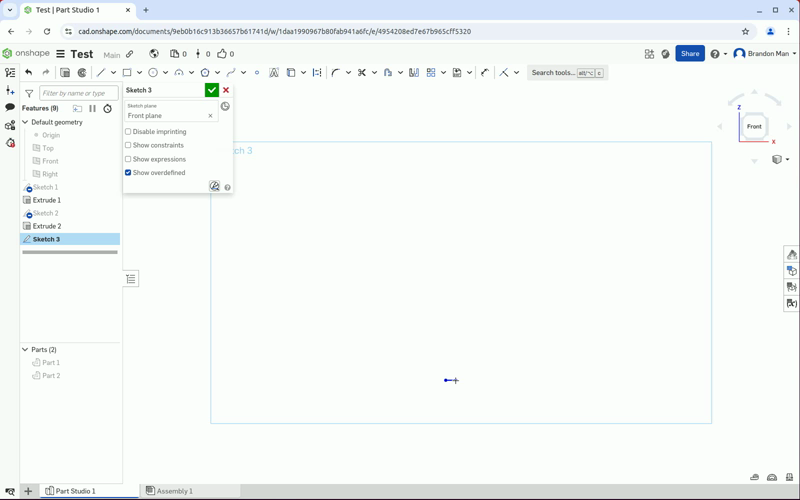
mouse_move(455, 380)
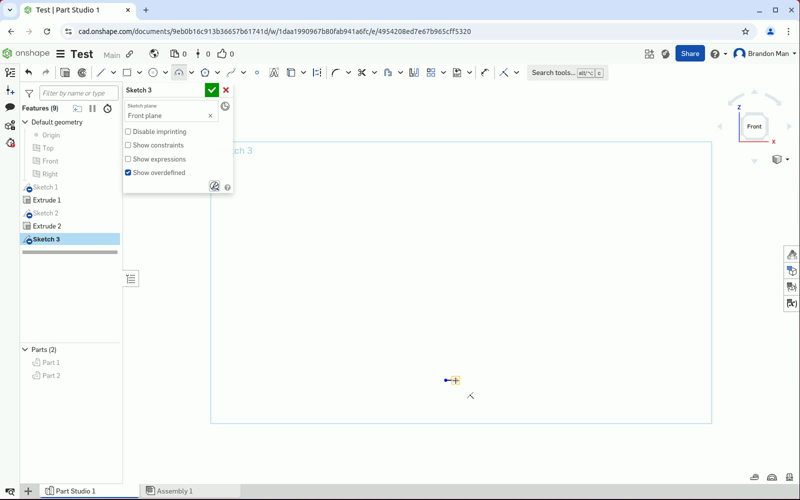
click(455, 380)
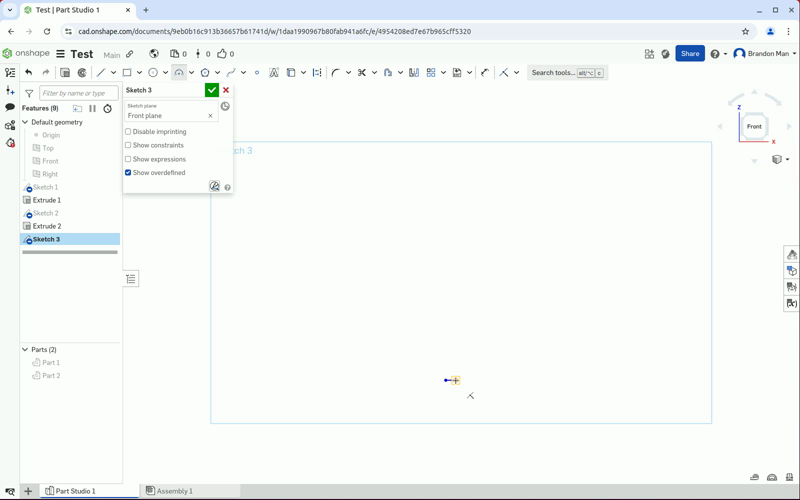
key_down(shift)
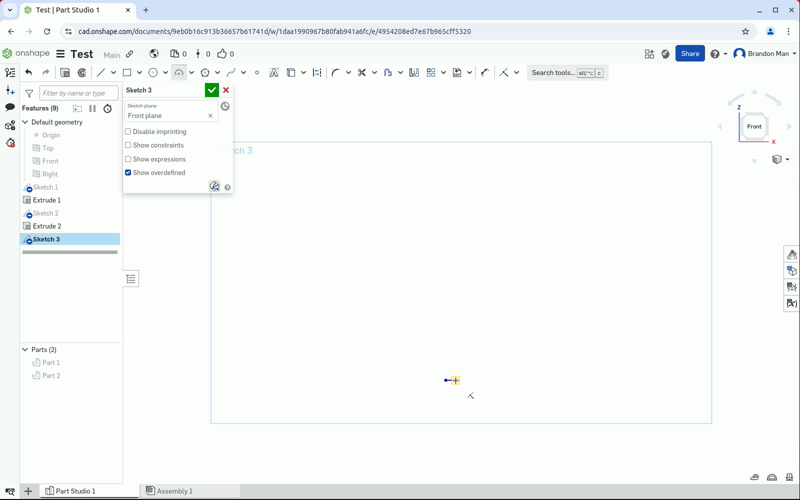
mouse_move(465, 380)
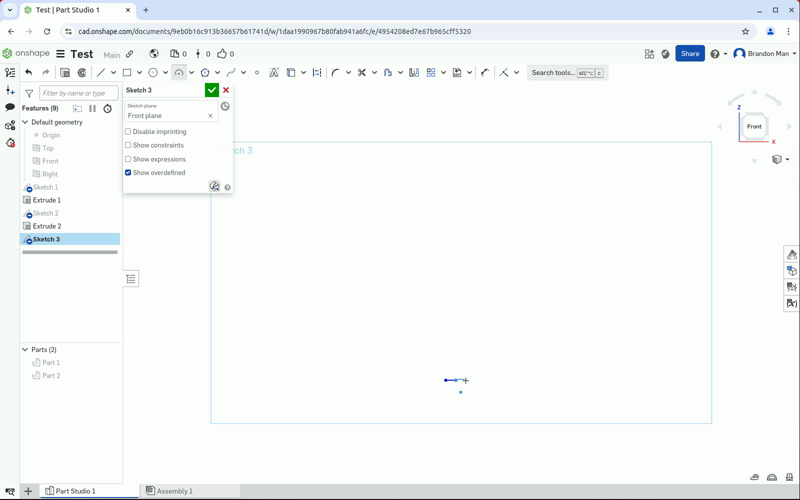
click(465, 380)
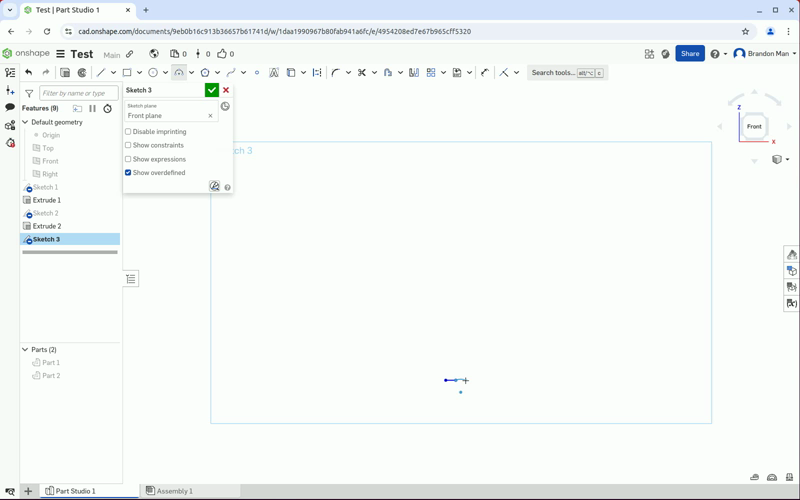
mouse_move(460, 375)
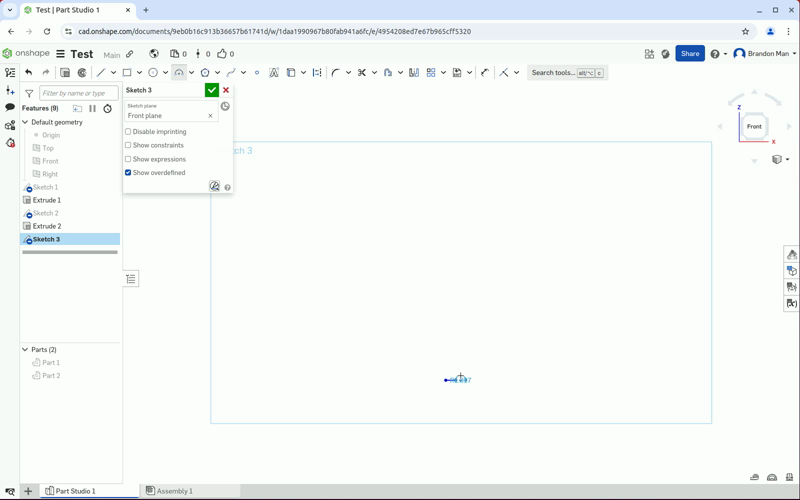
click(460, 375)
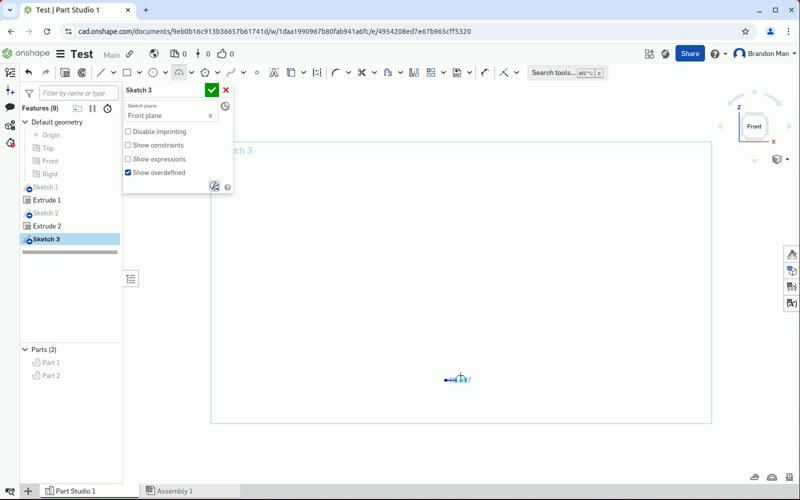
key_up(shift)
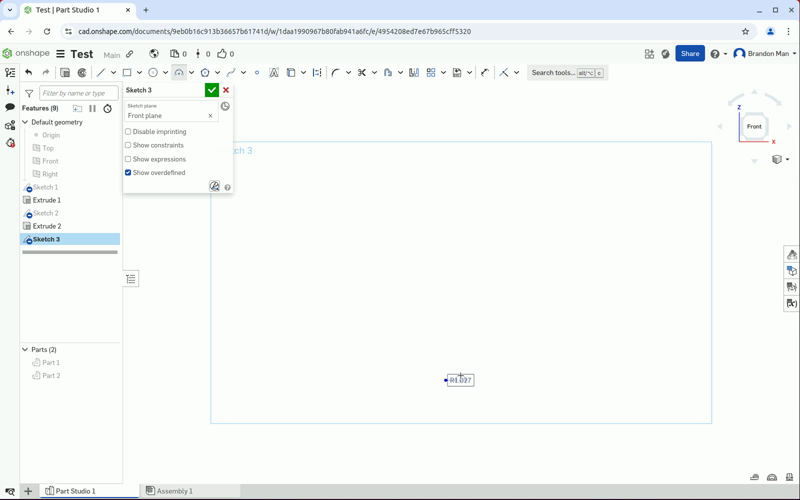
key(esc)
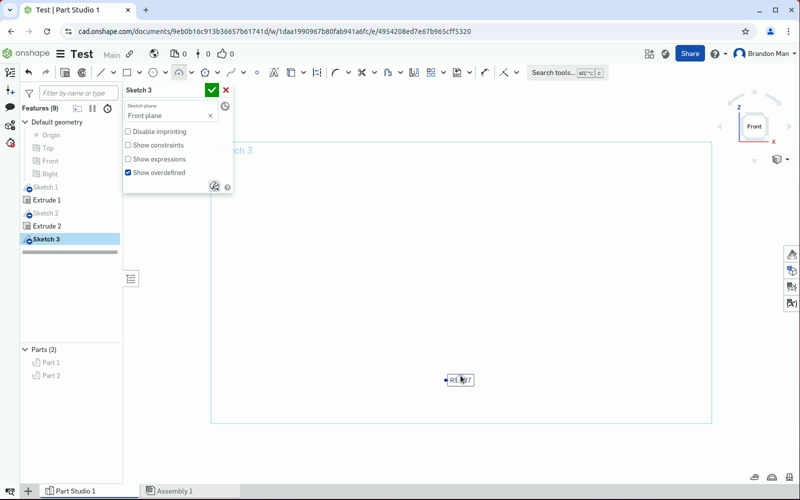
key(l)
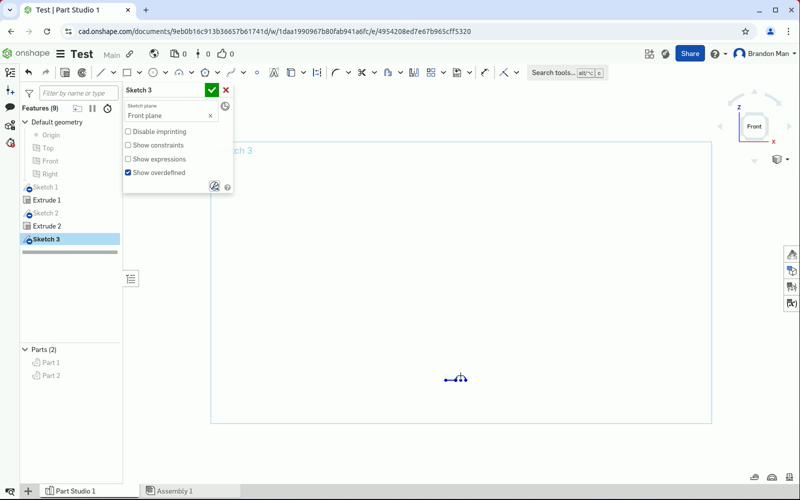
mouse_move(465, 380)
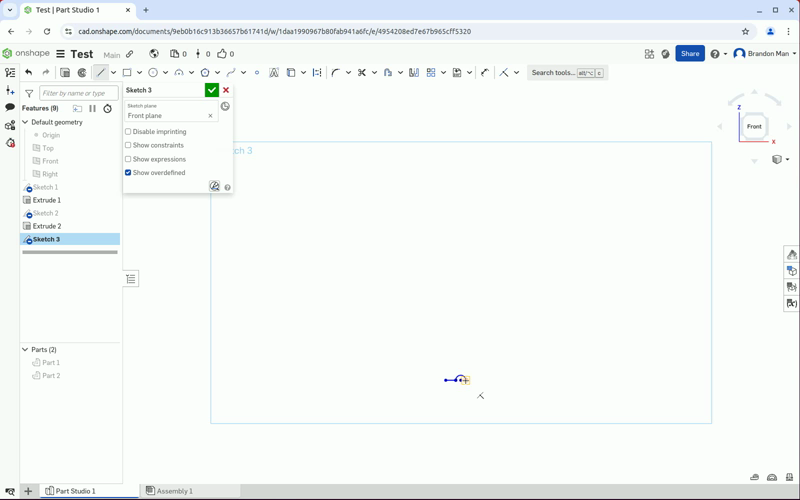
click(465, 380)
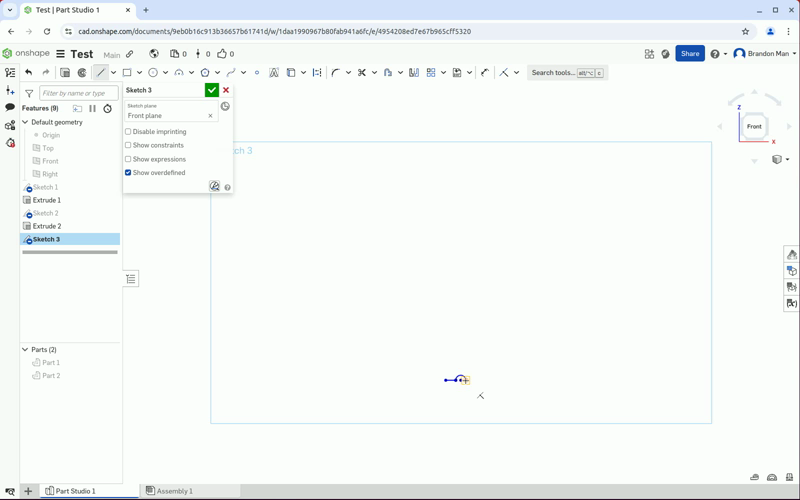
key_down(shift)
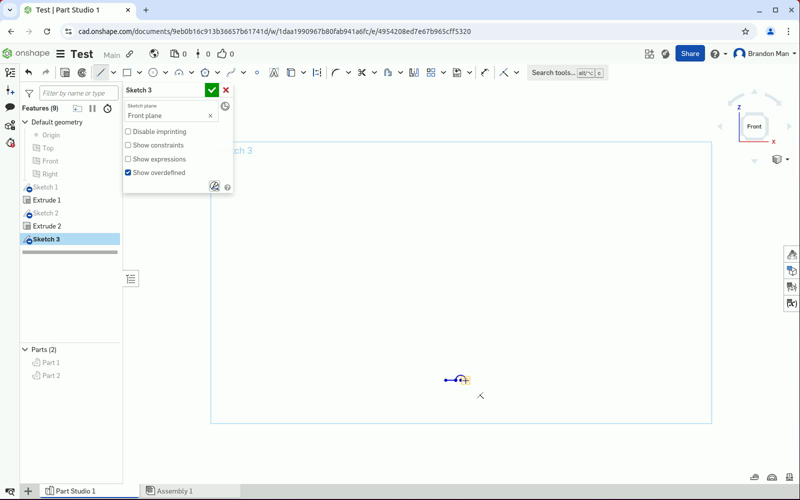
mouse_move(495, 380)
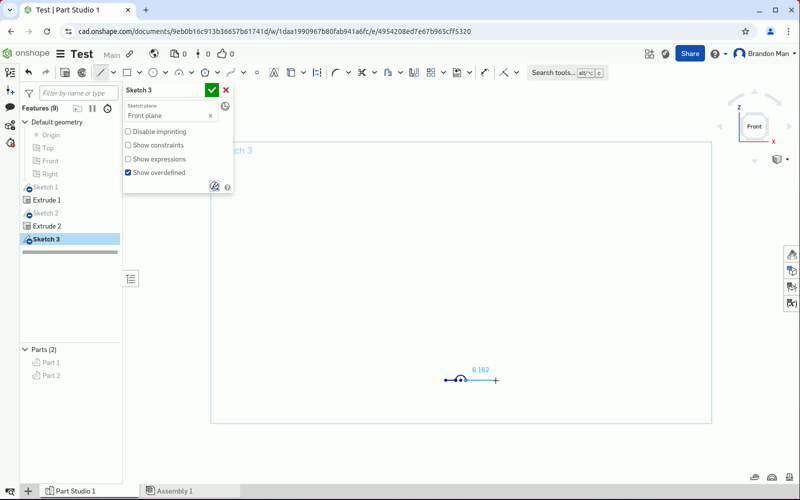
mouse_move(474, 380)
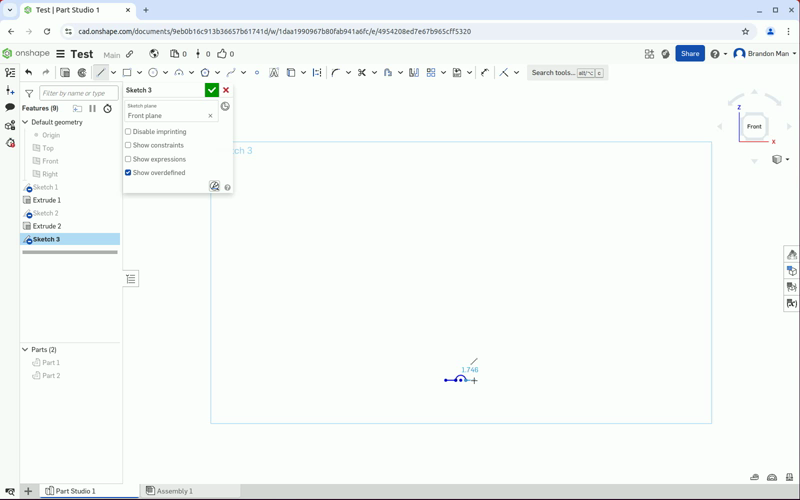
click(474, 380)
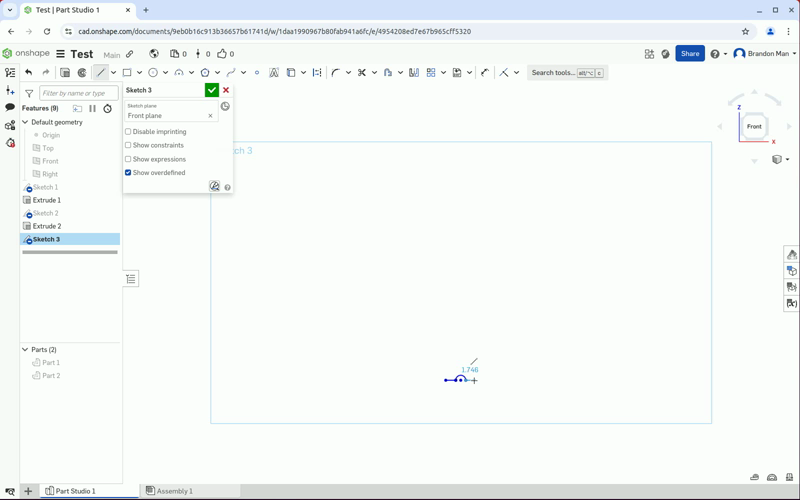
key_up(shift)
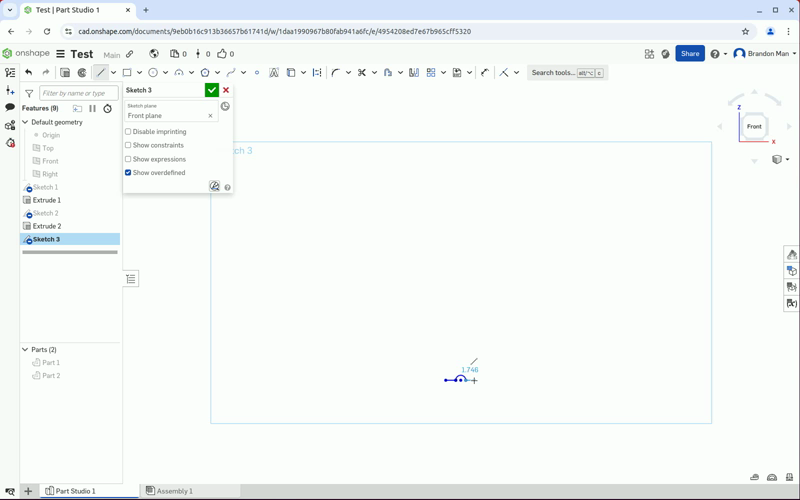
key_down(shift)
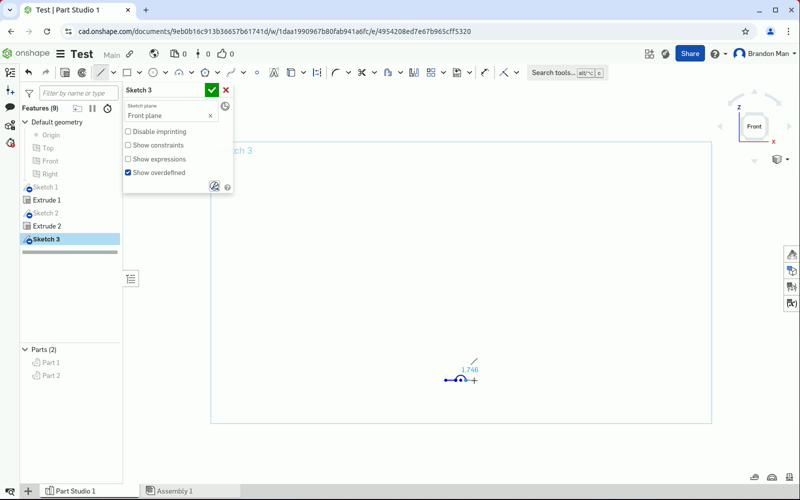
mouse_move(474, 185)
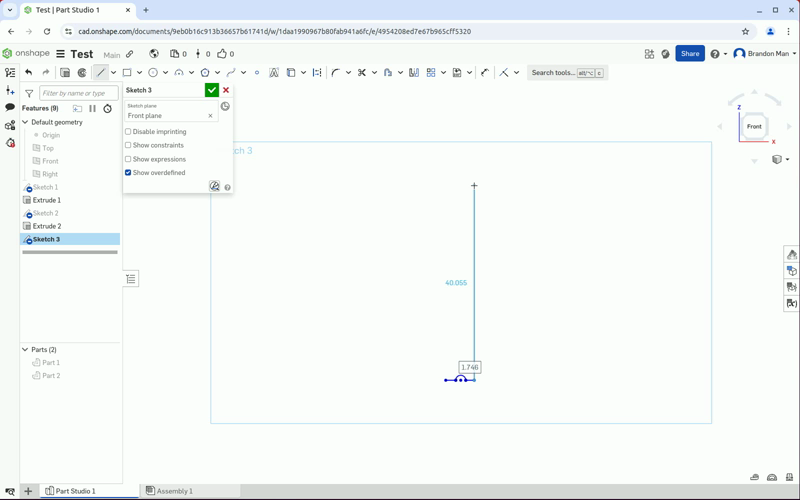
click(474, 185)
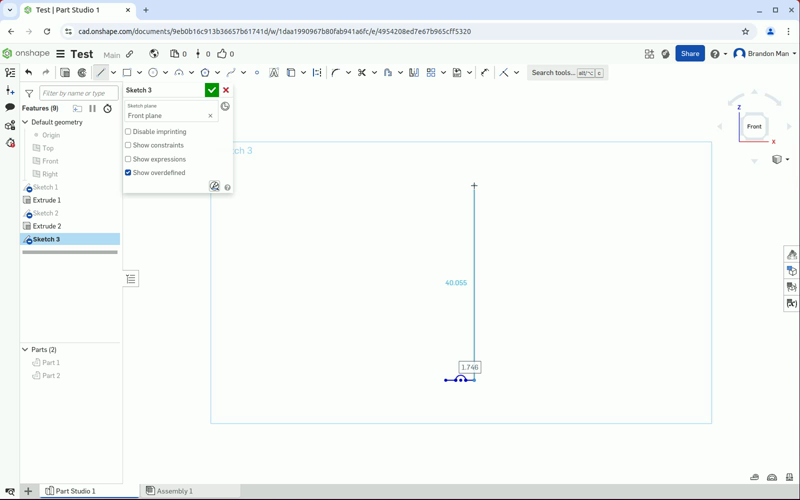
key_up(shift)
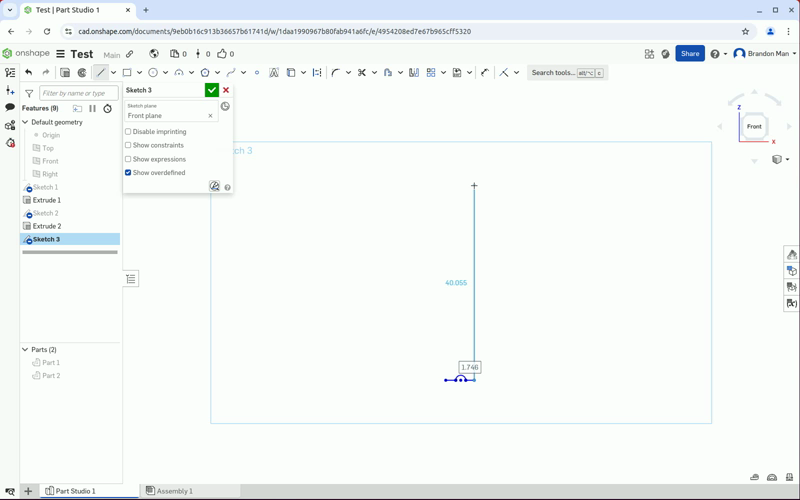
key_down(shift)
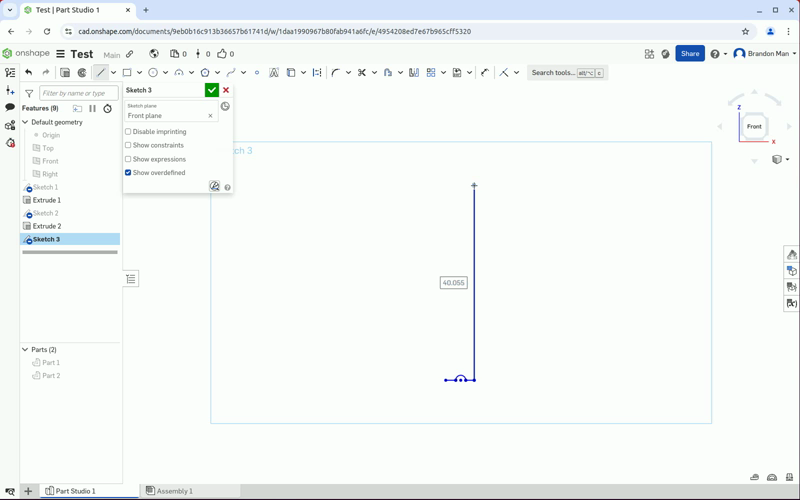
mouse_move(504, 185)
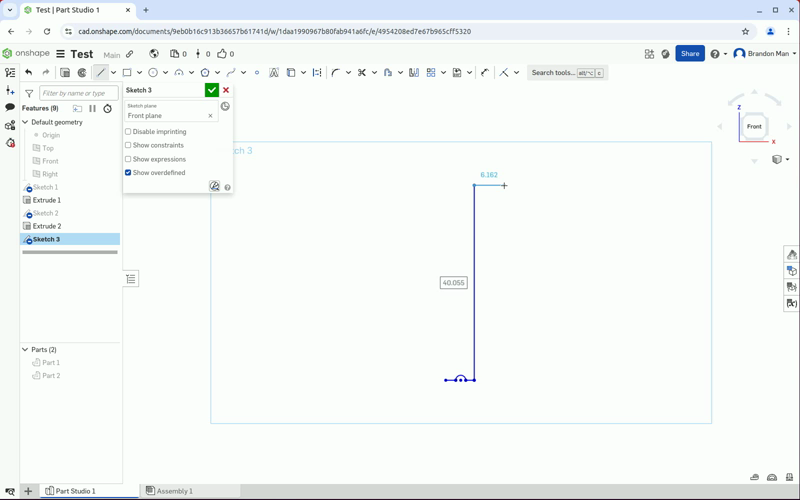
mouse_move(465, 185)
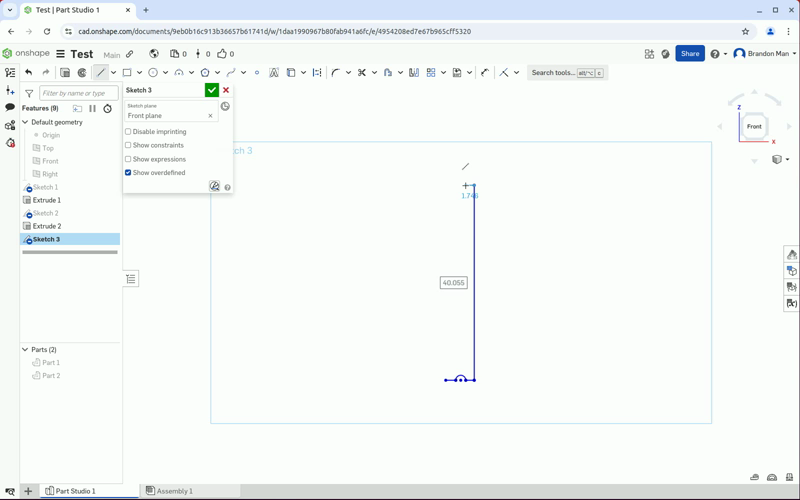
click(465, 185)
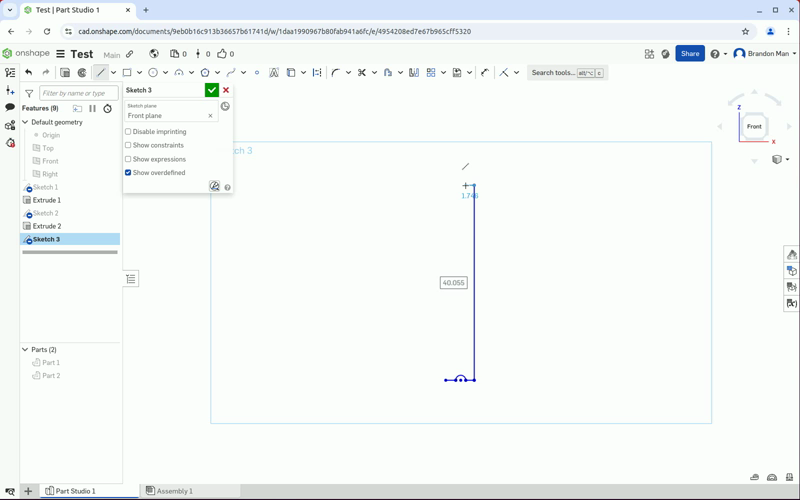
key_up(shift)
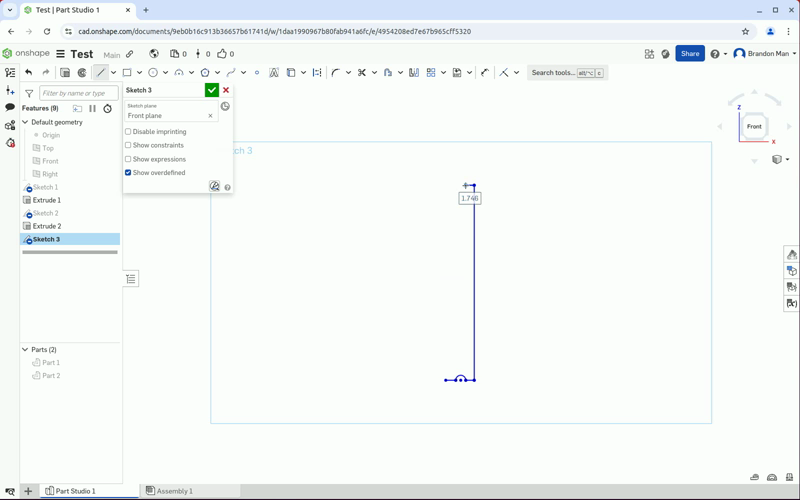
key(esc)
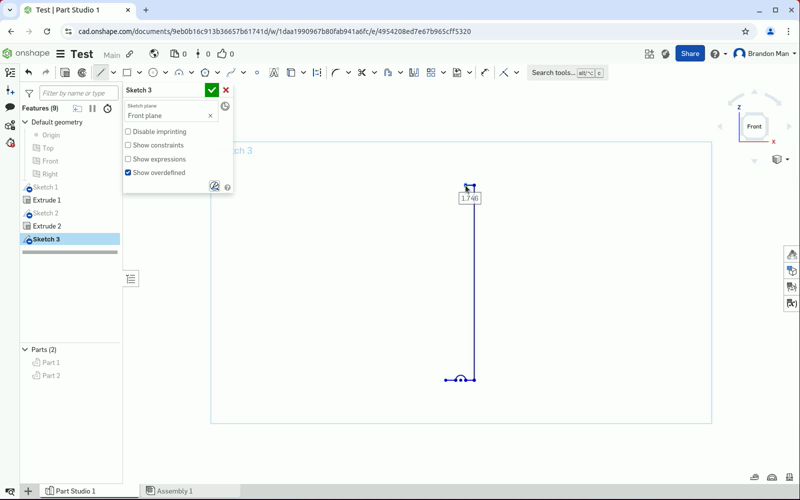
key(a)
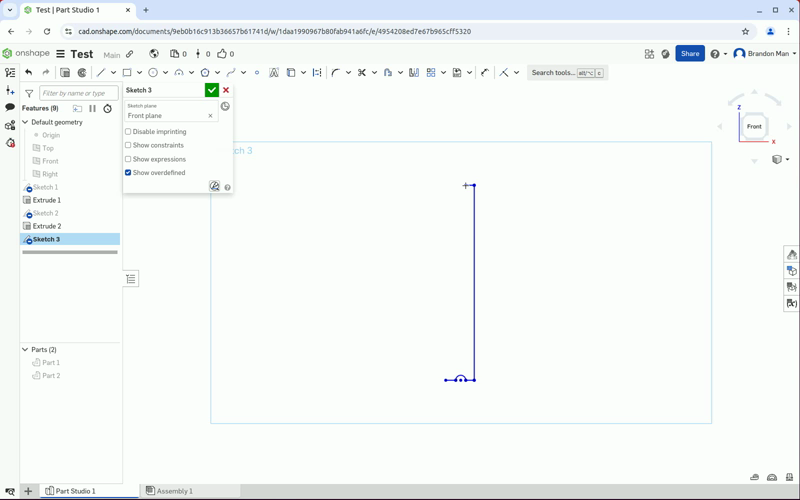
mouse_move(465, 185)
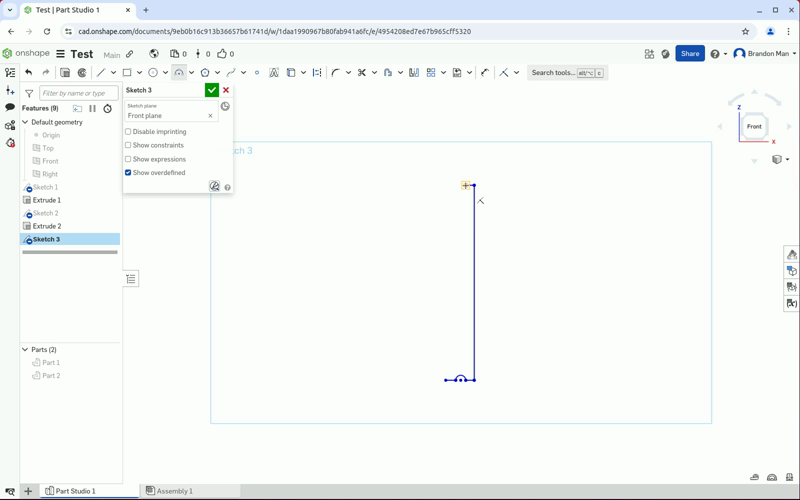
click(465, 185)
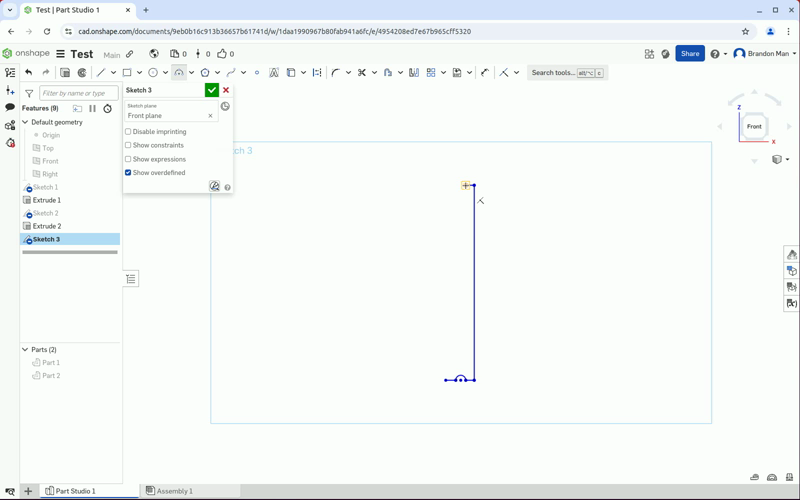
key_down(shift)
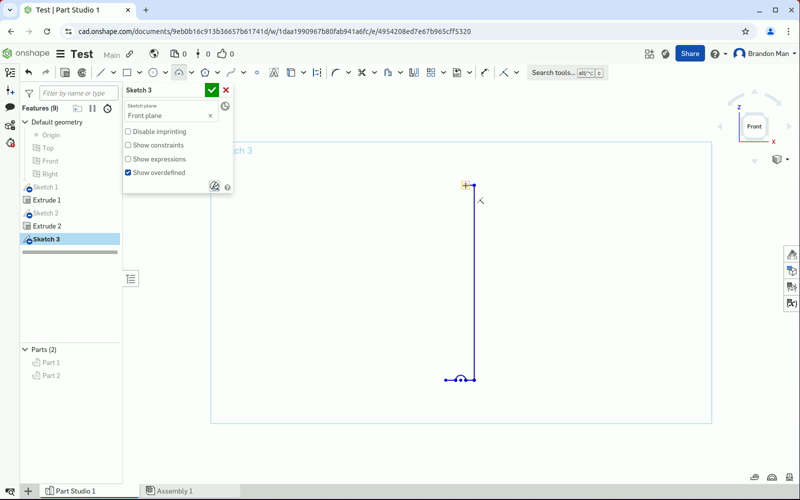
mouse_move(455, 185)
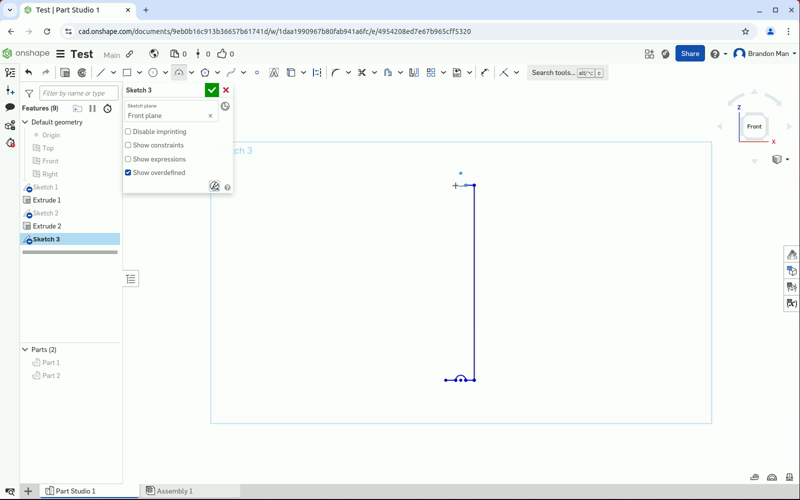
click(455, 185)
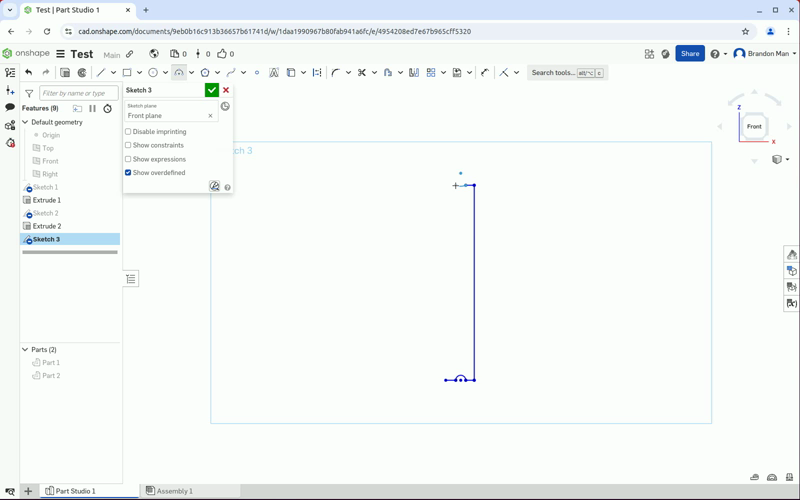
mouse_move(460, 190)
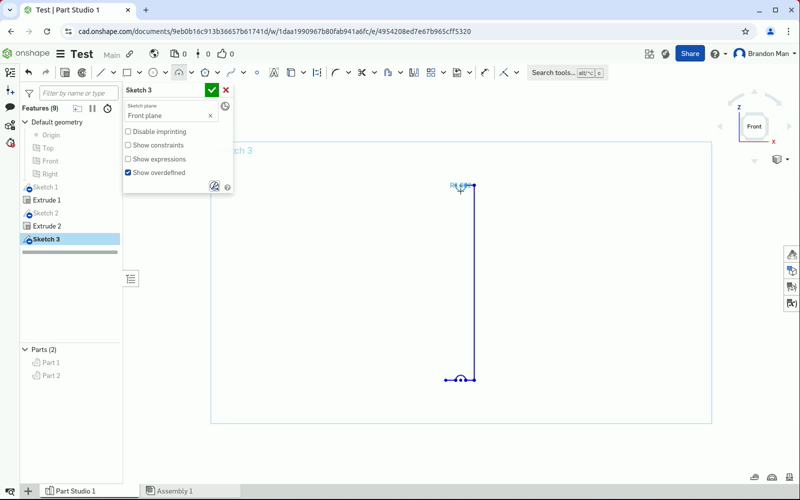
click(460, 190)
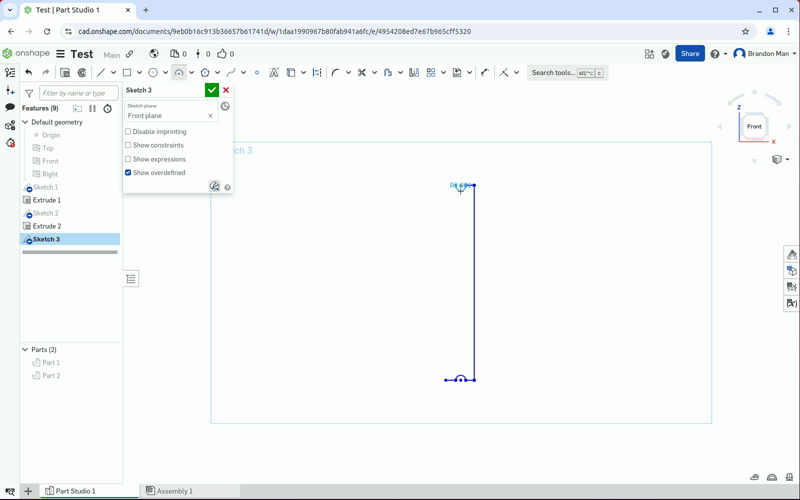
key_up(shift)
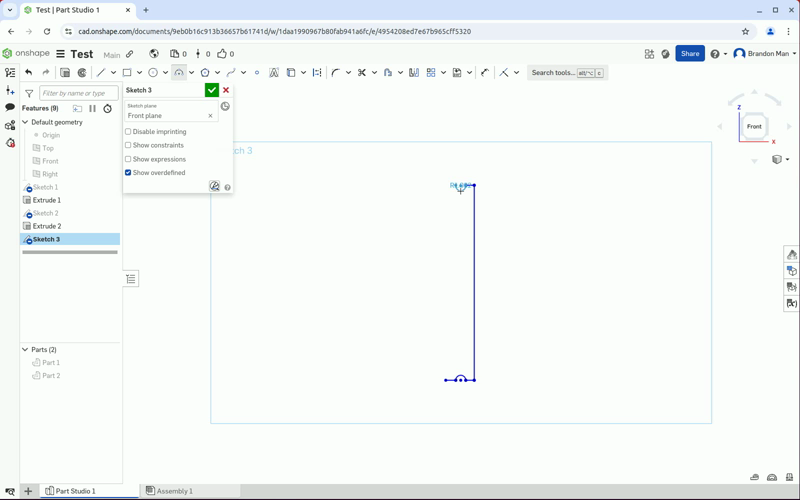
key(esc)
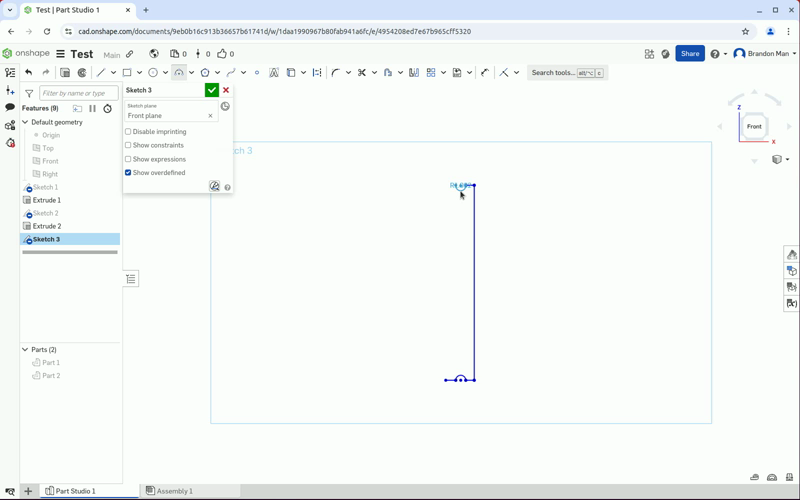
key(l)
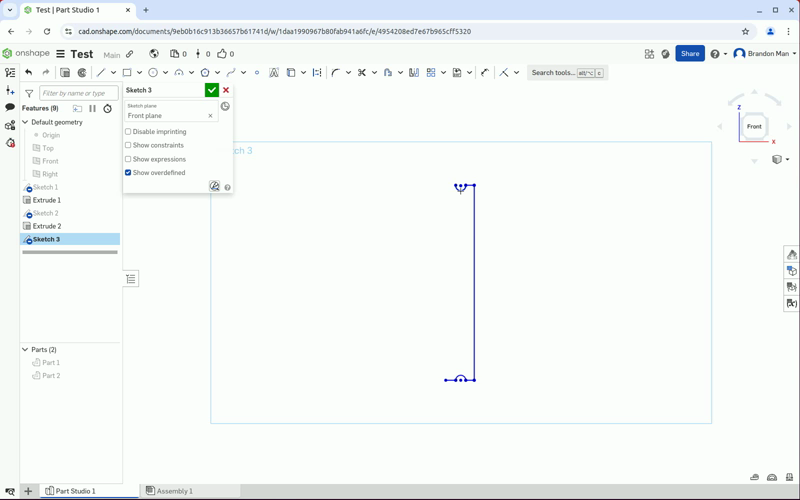
mouse_move(455, 185)
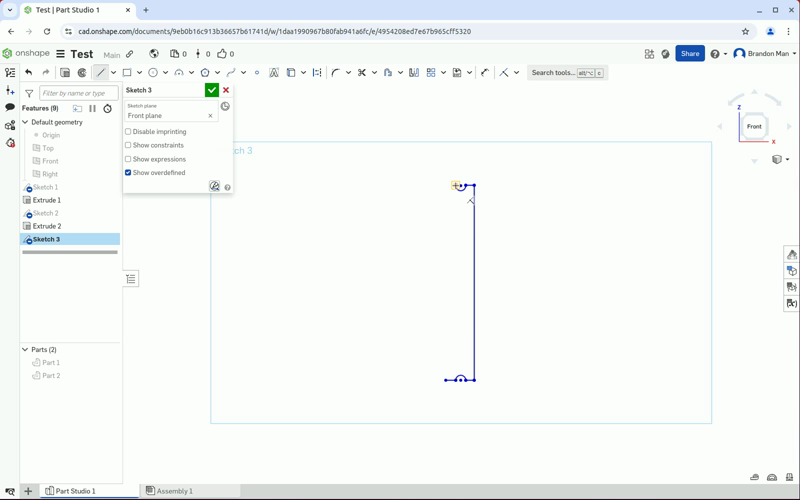
click(455, 185)
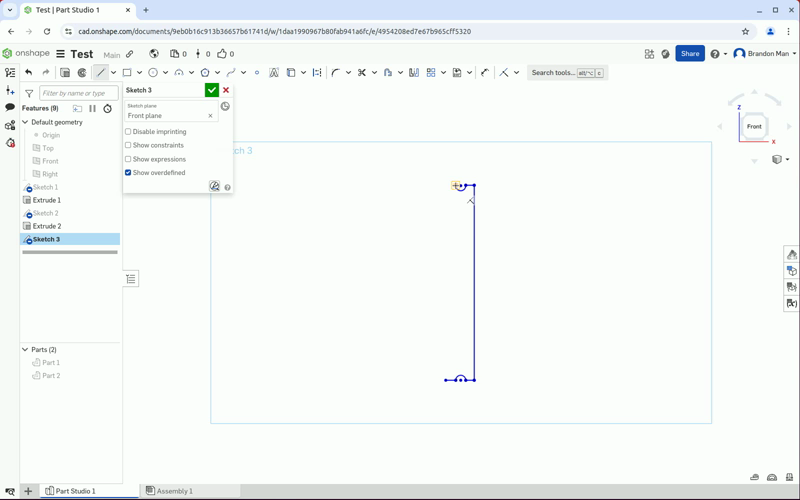
key_down(shift)
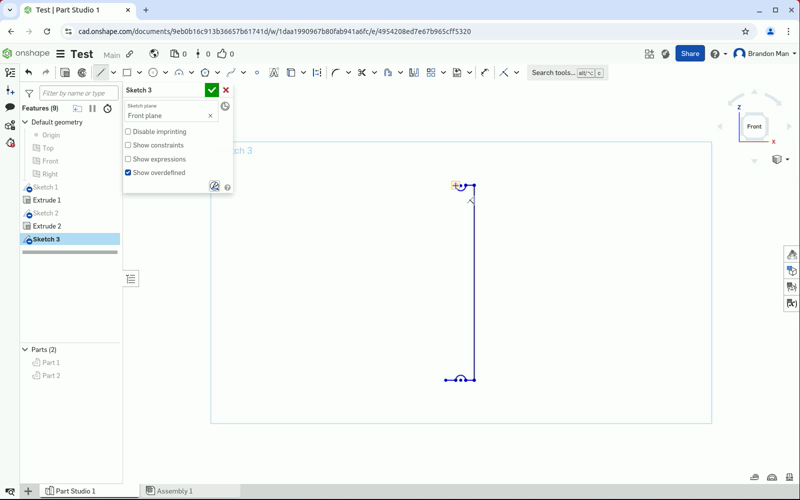
mouse_move(485, 185)
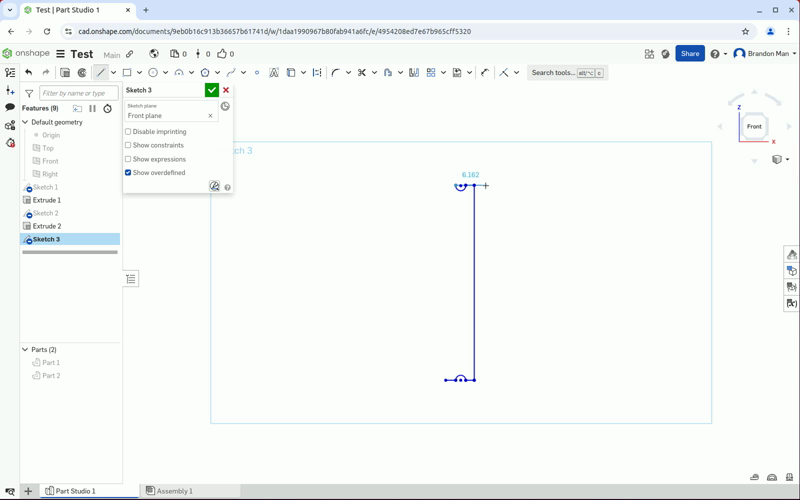
mouse_move(445, 185)
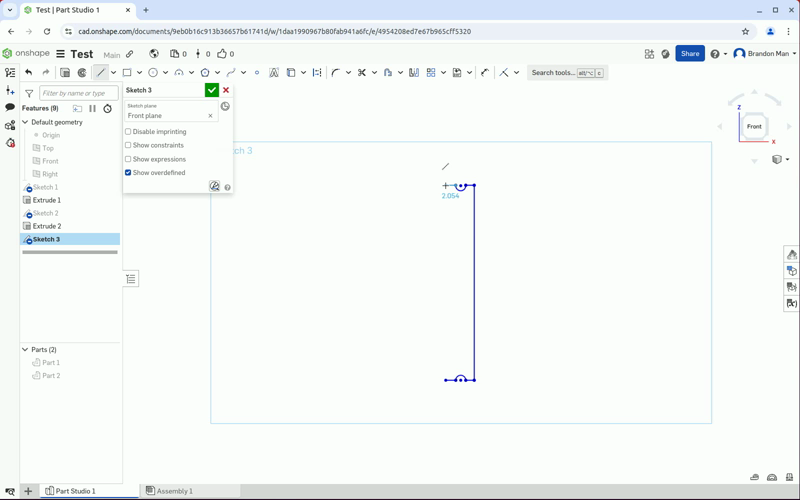
click(445, 185)
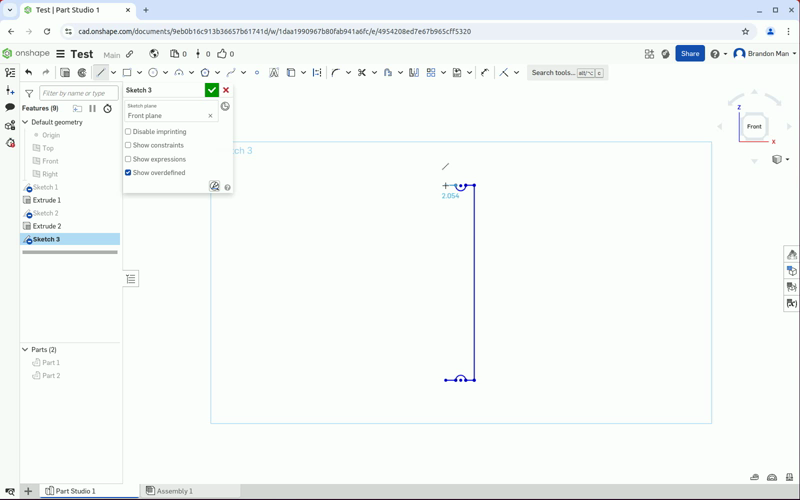
key_up(shift)
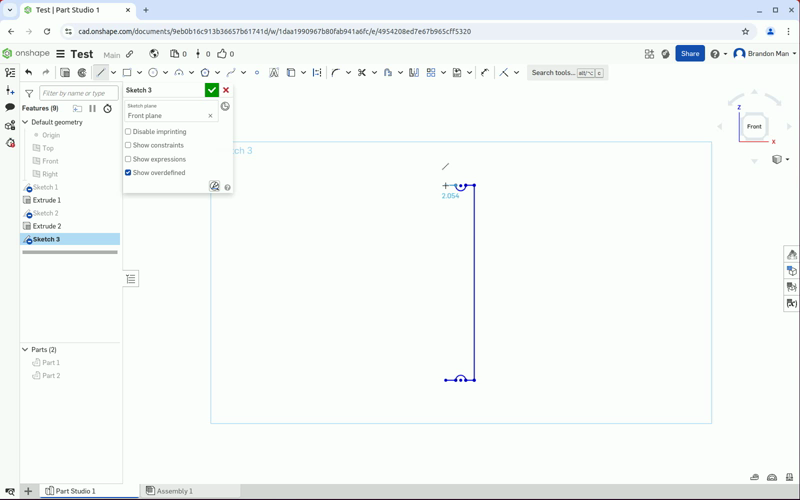
key_down(shift)
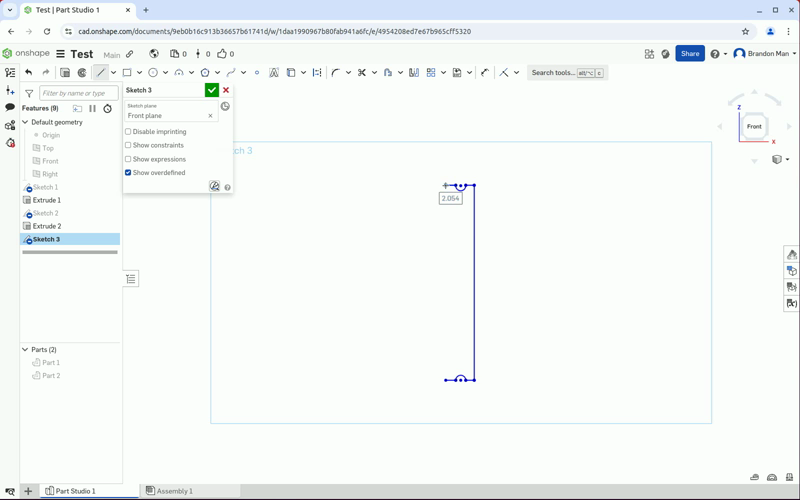
mouse_move(445, 380)
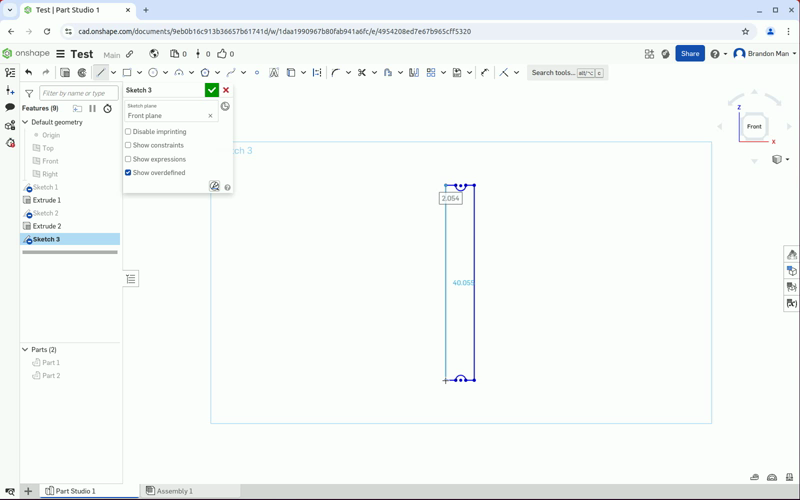
key_up(shift)
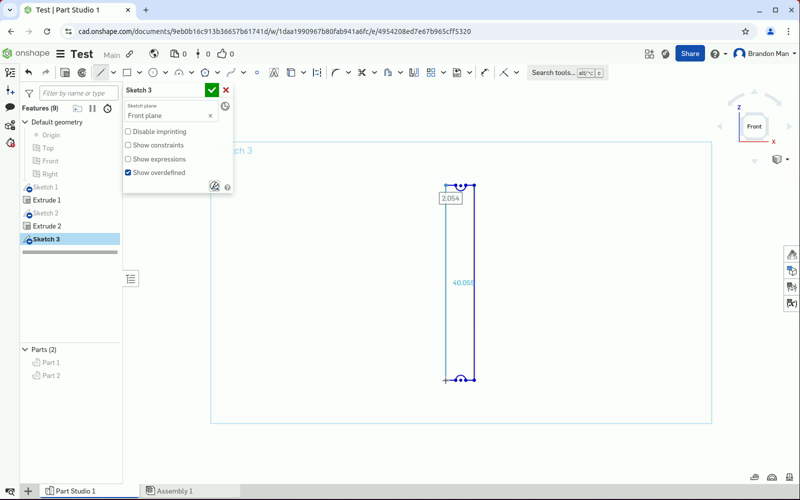
click(445, 380)
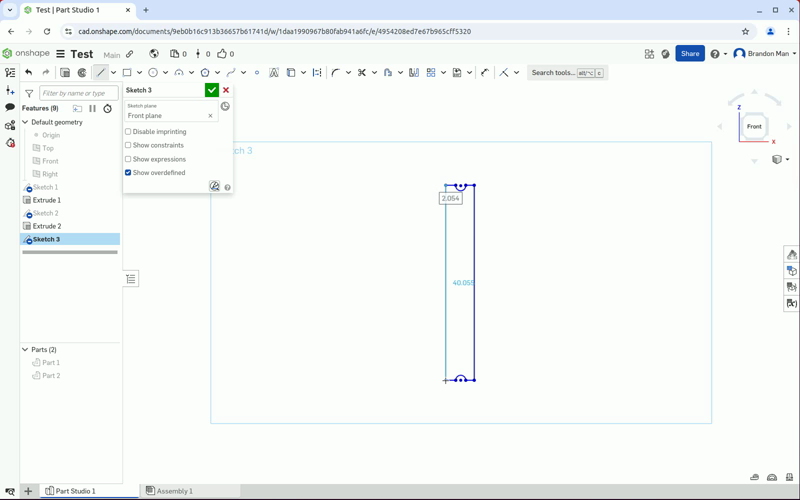
key(esc)
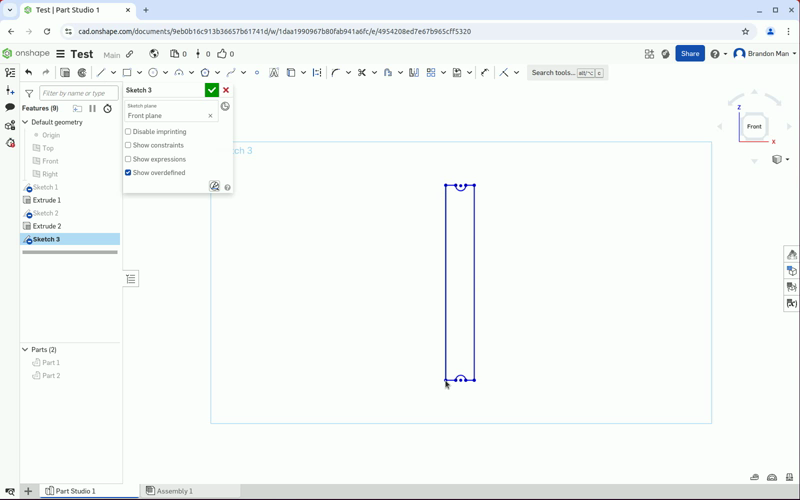
mouse_move(460, 220)
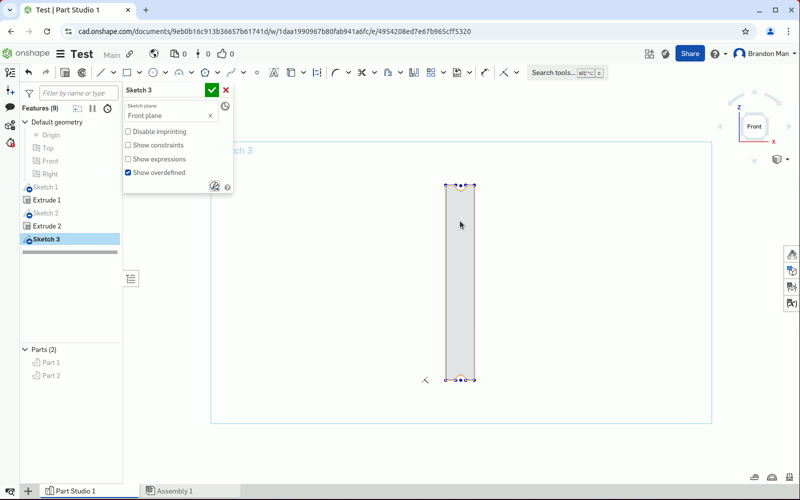
scroll(6)
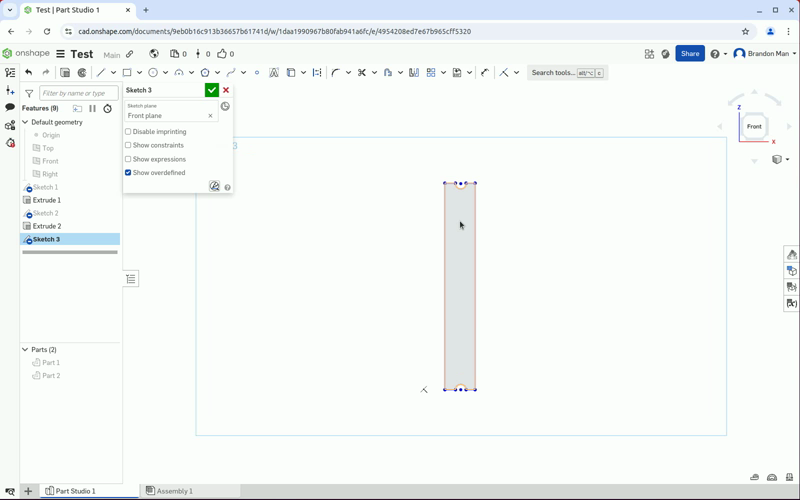
scroll(6)
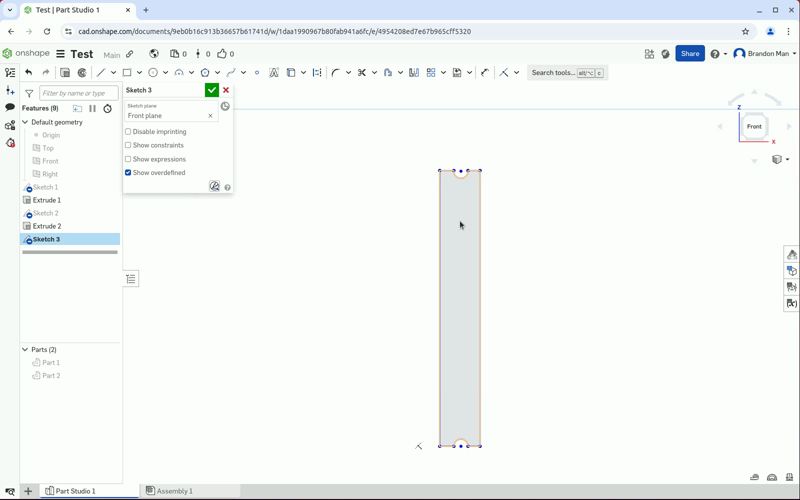
scroll(6)
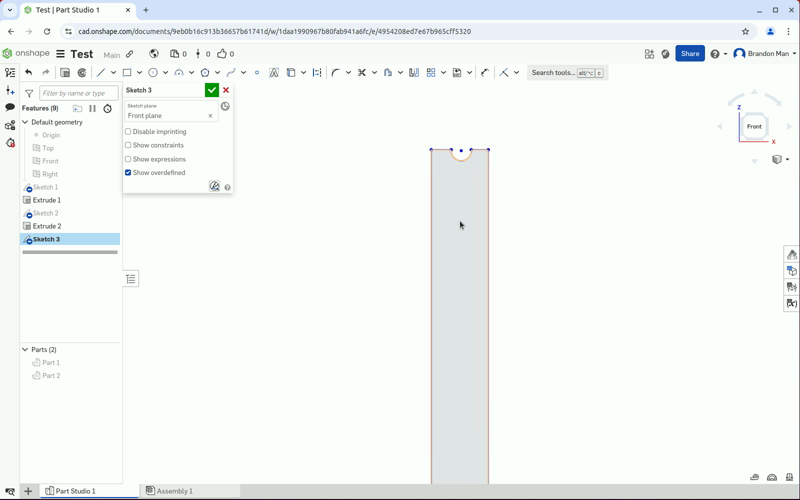
scroll(6)
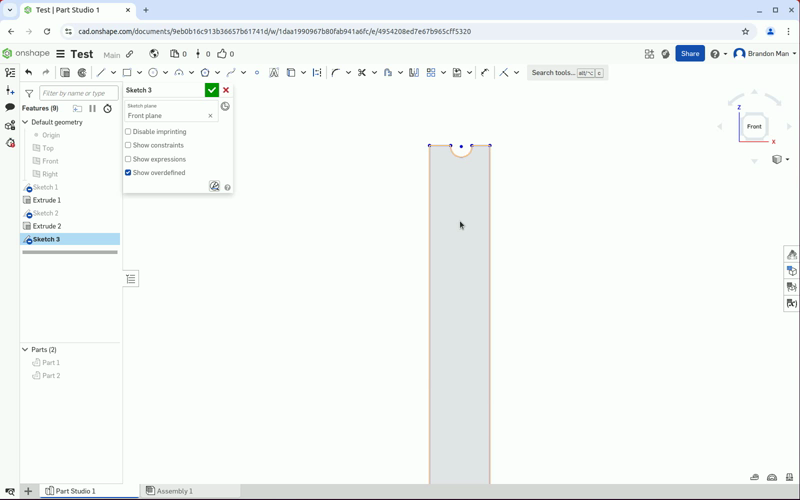
scroll(6)
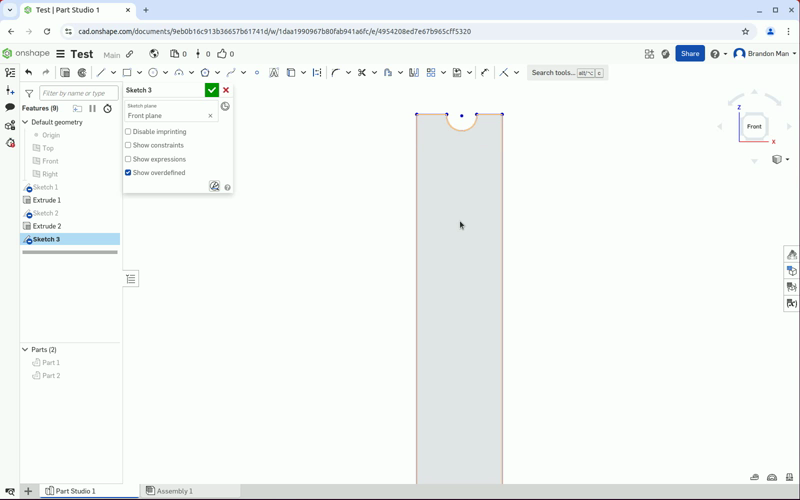
scroll(6)
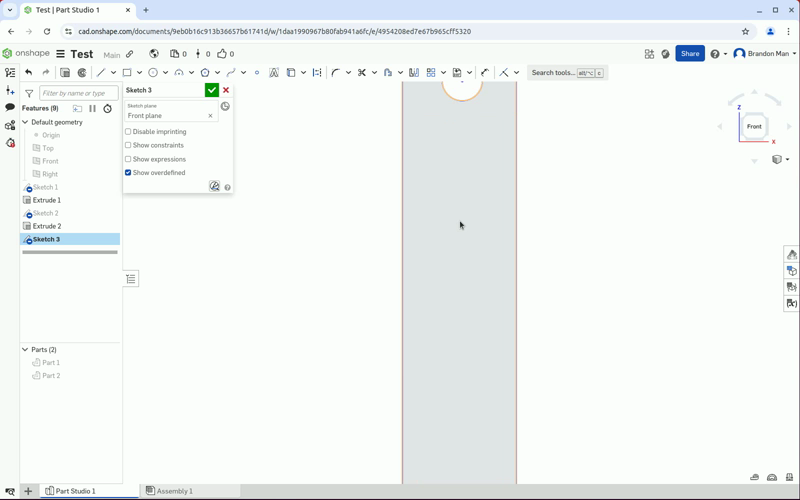
scroll(6)
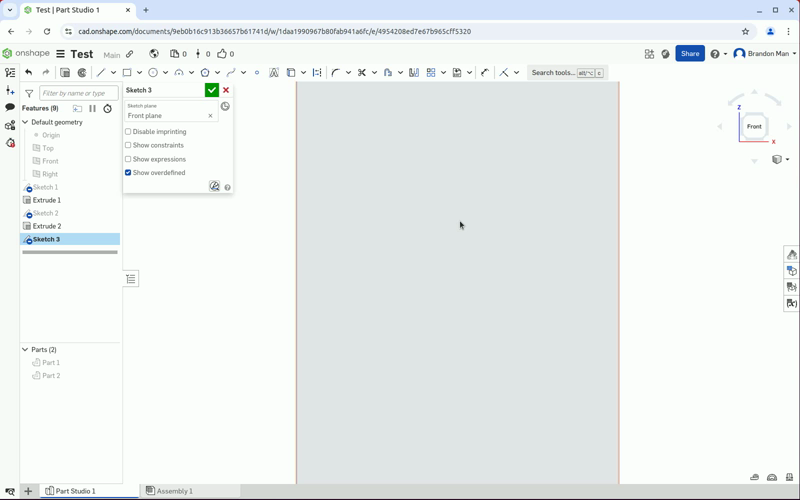
click(460, 220)
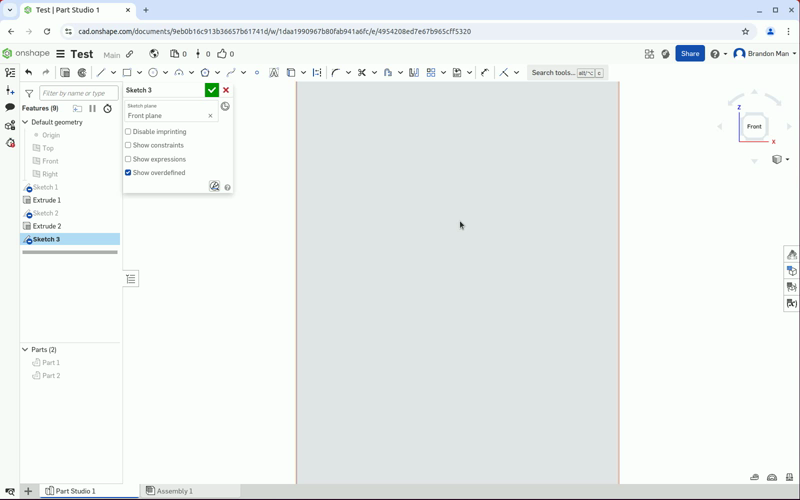
scroll(-6)
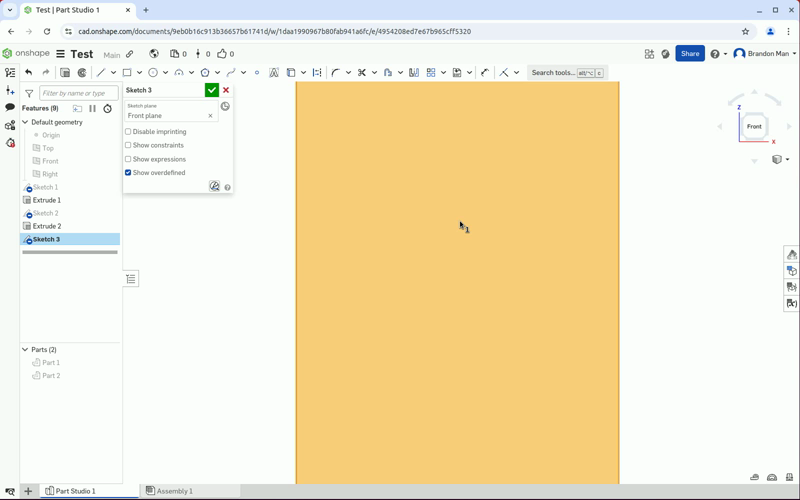
scroll(-6)
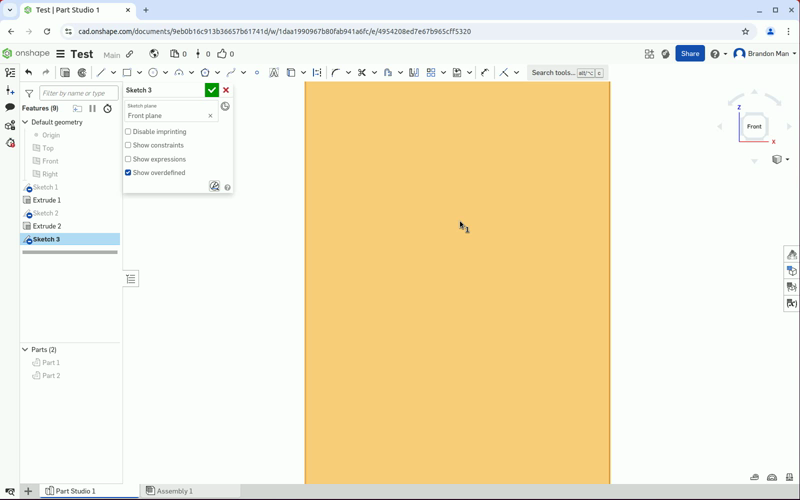
scroll(-6)
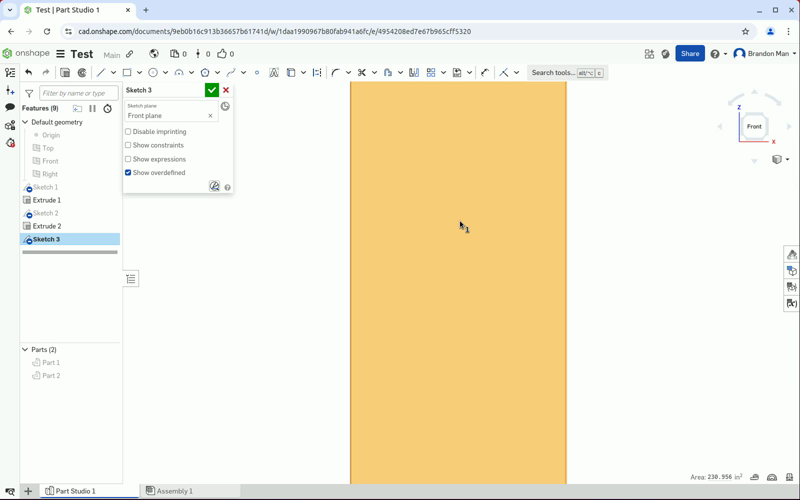
scroll(-6)
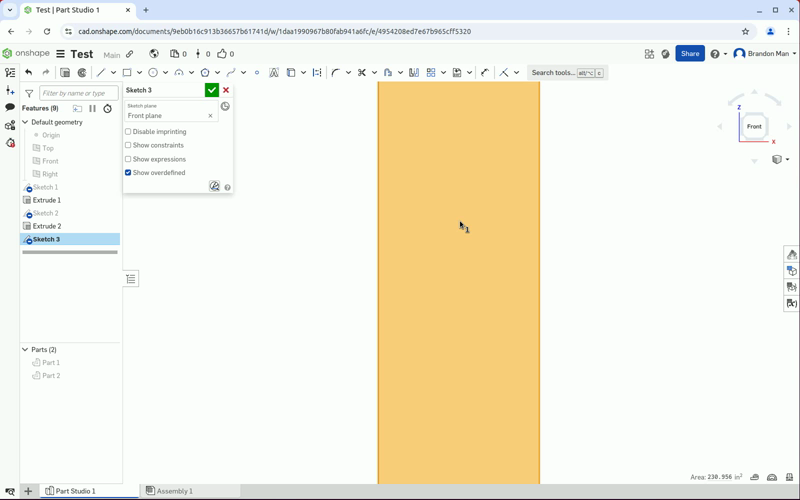
scroll(-6)
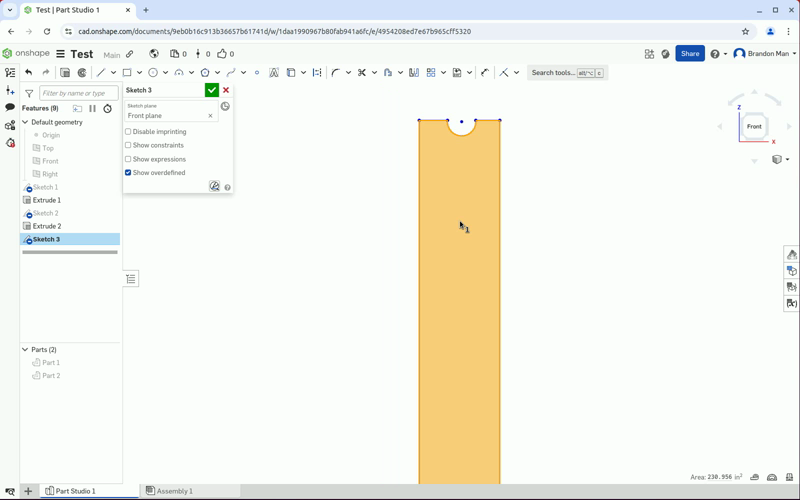
scroll(-6)
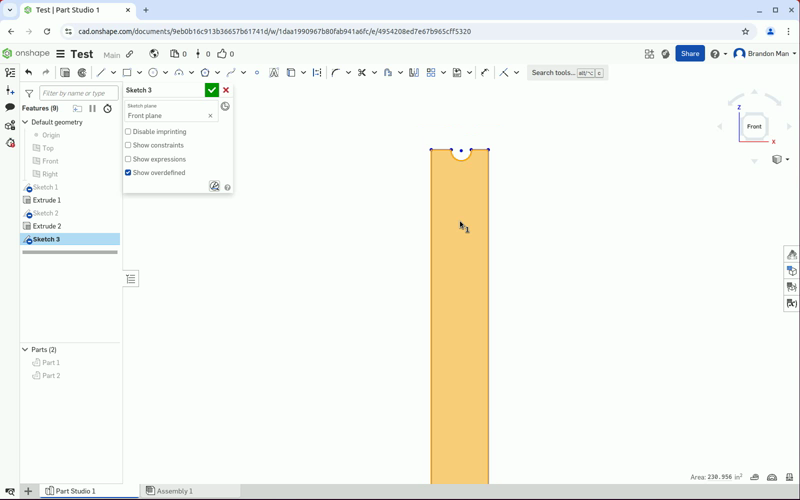
scroll(-6)
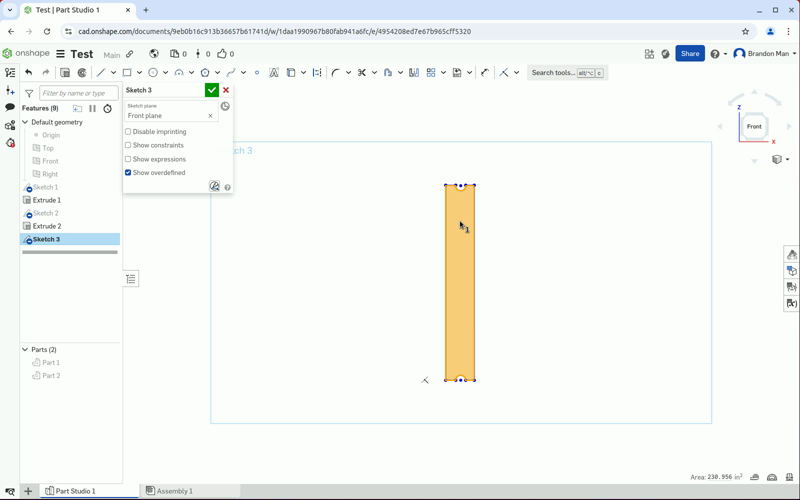
mouse_move(73, 352)
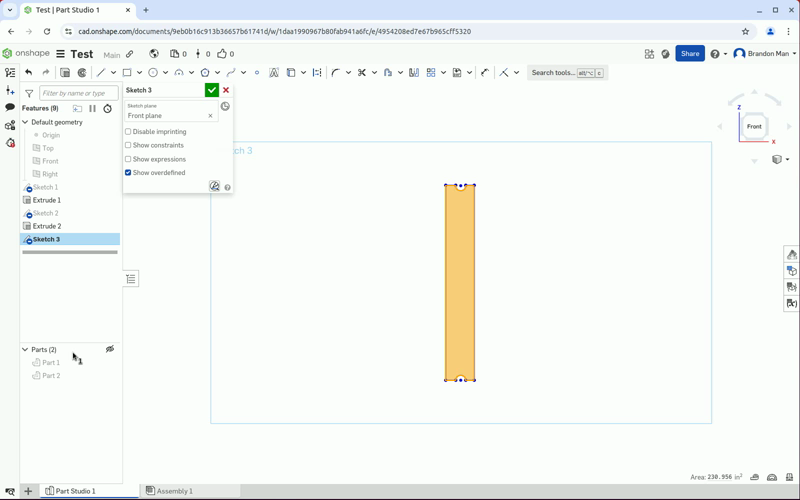
key(shift+y)
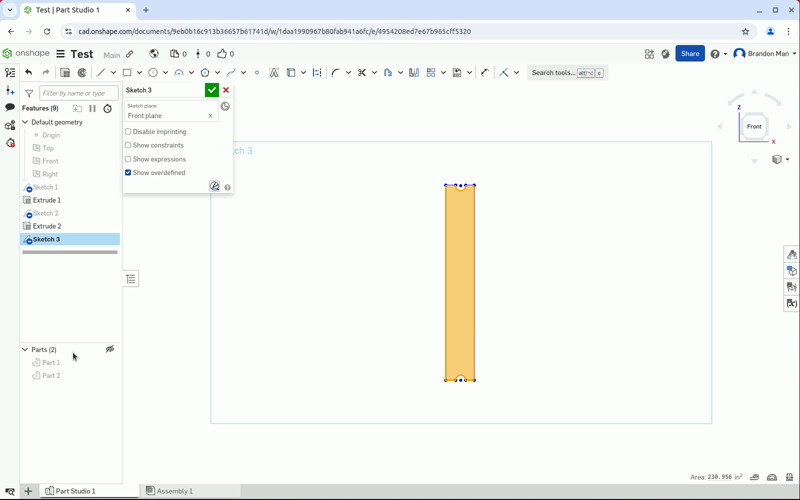
key(shift+e)
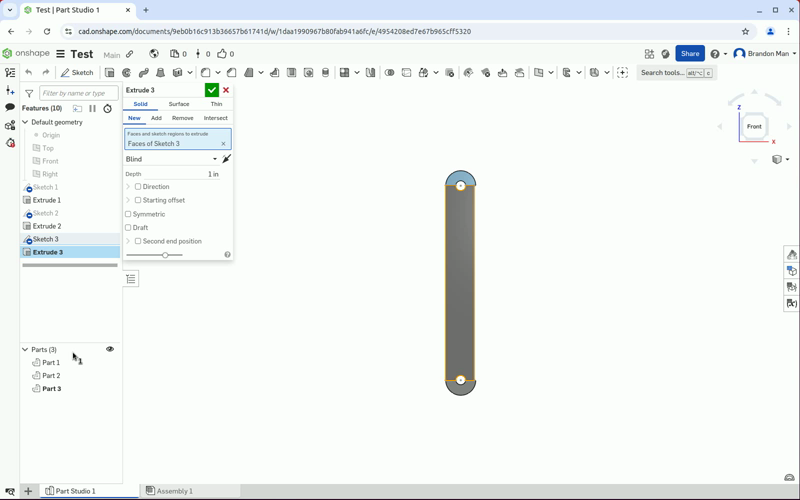
mouse_move(143, 106)
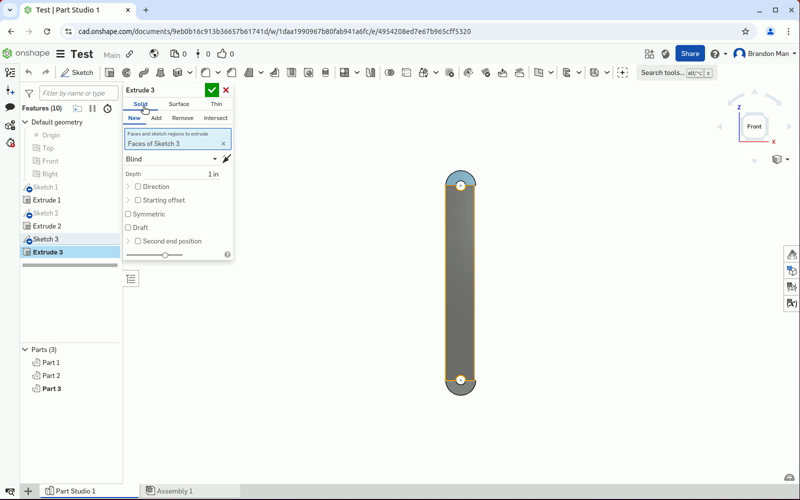
click(143, 106)
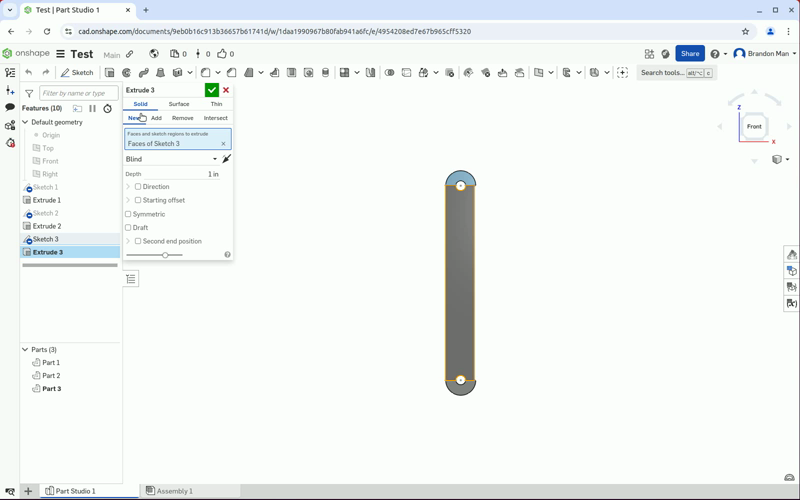
mouse_move(137, 120)
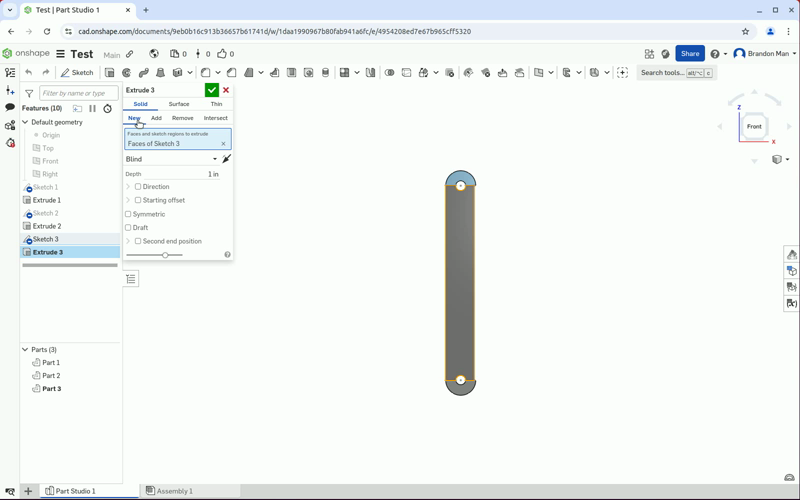
click(137, 120)
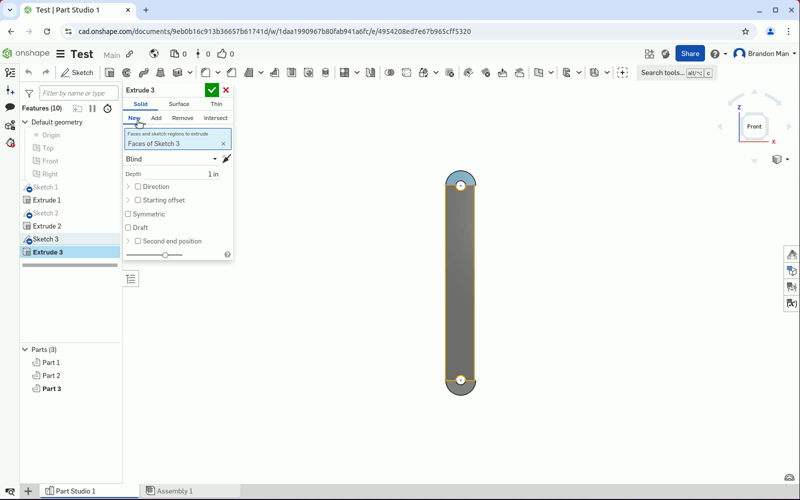
key(tab, 4)
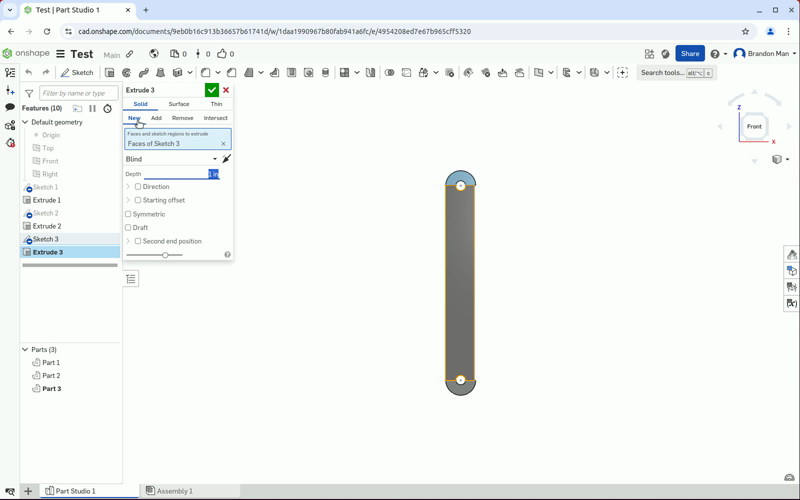
text(1.926)
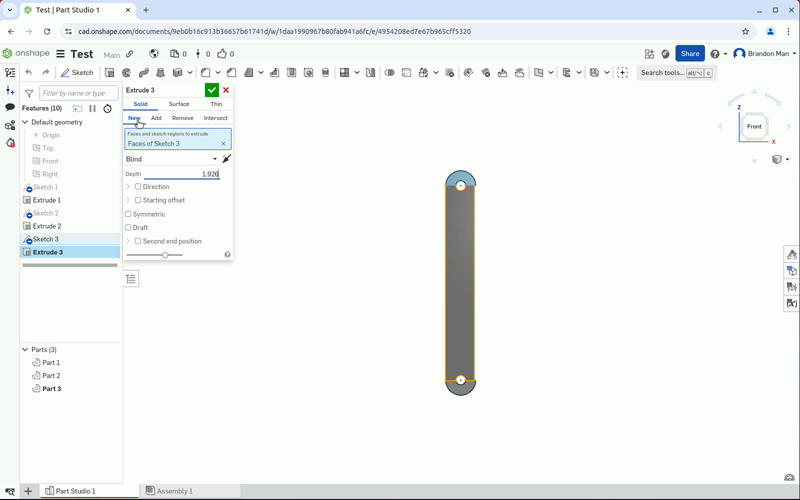
key(enter)
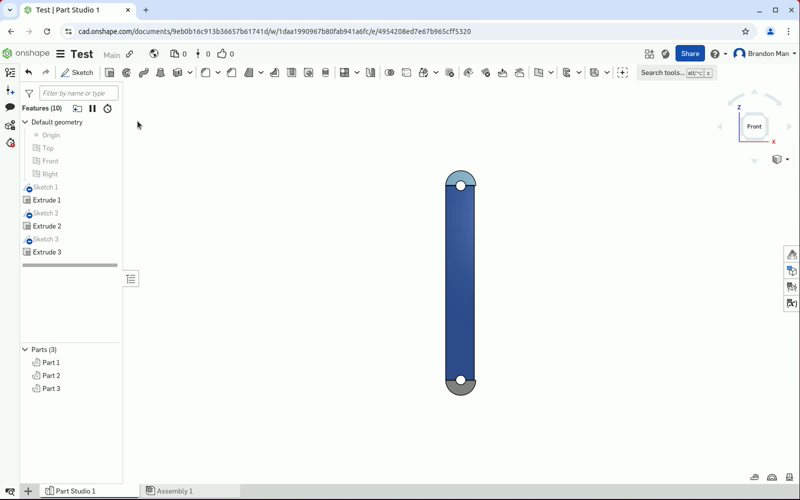
key(shift+h)
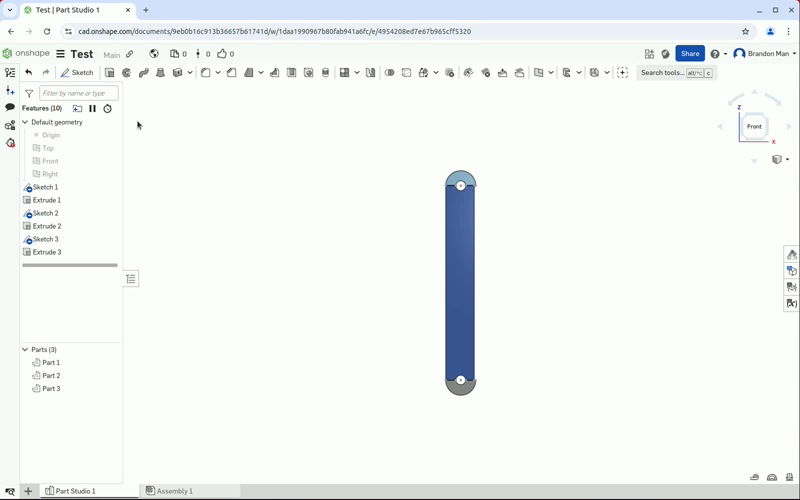
key(shift+h)
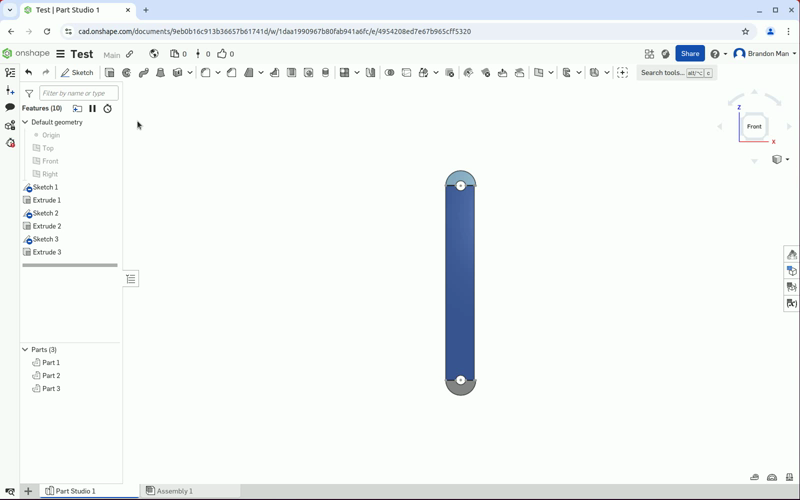
key(shift+7)
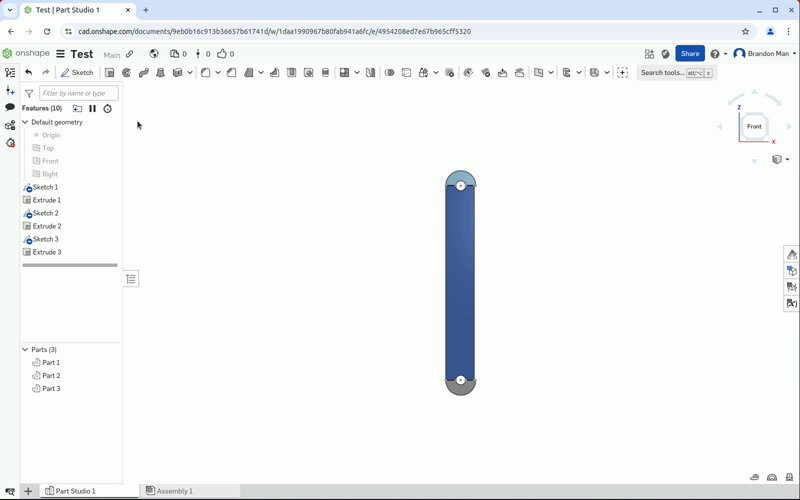
key(left, 2)
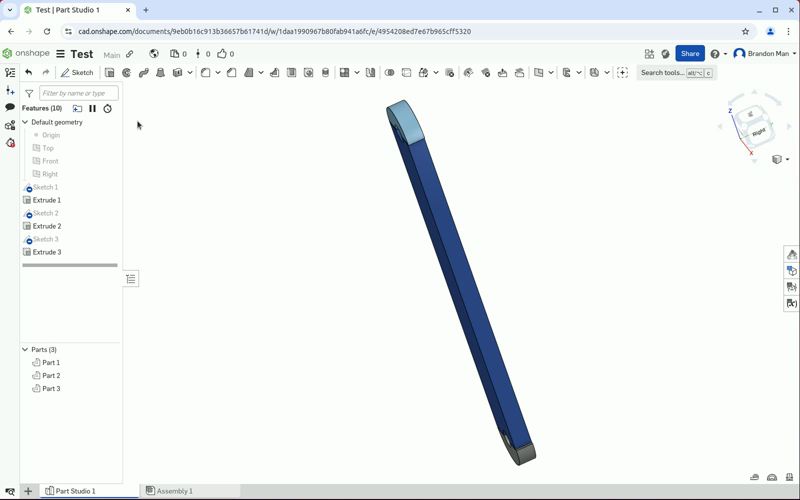
key(down, 2)
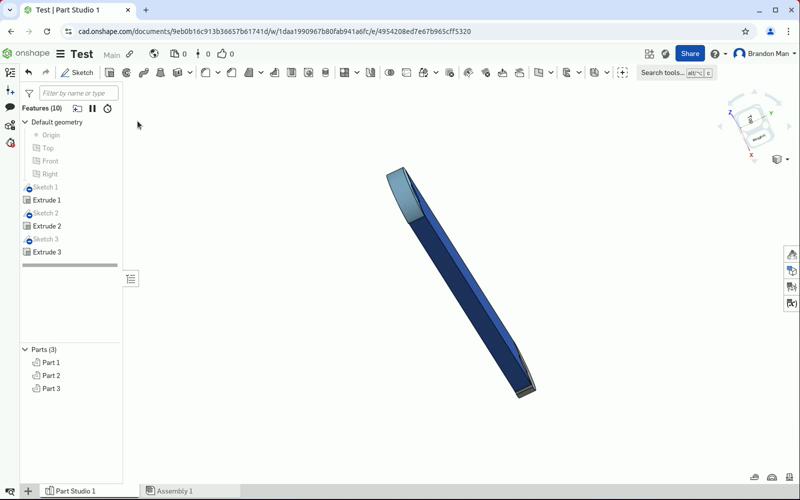
key(up, 2)
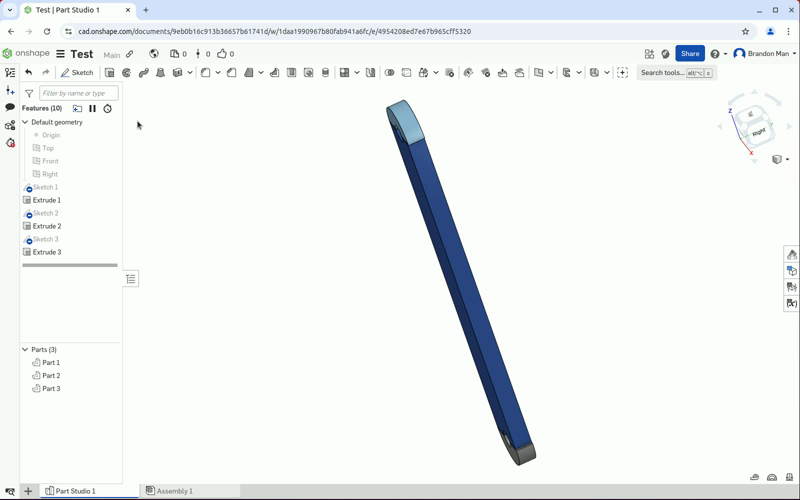
key(right, 2)
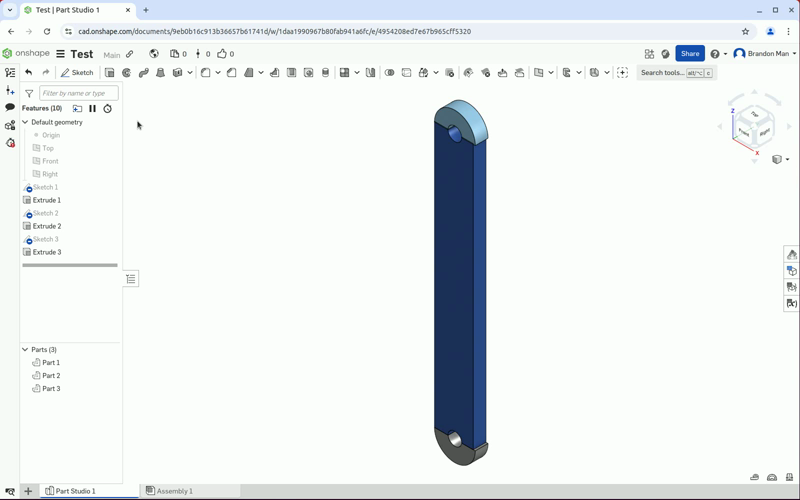
mouse_move(73, 189)
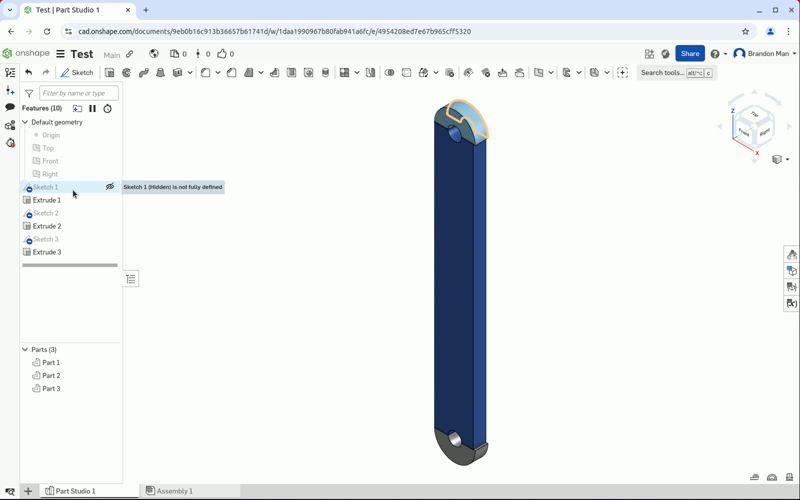
click(73, 189)